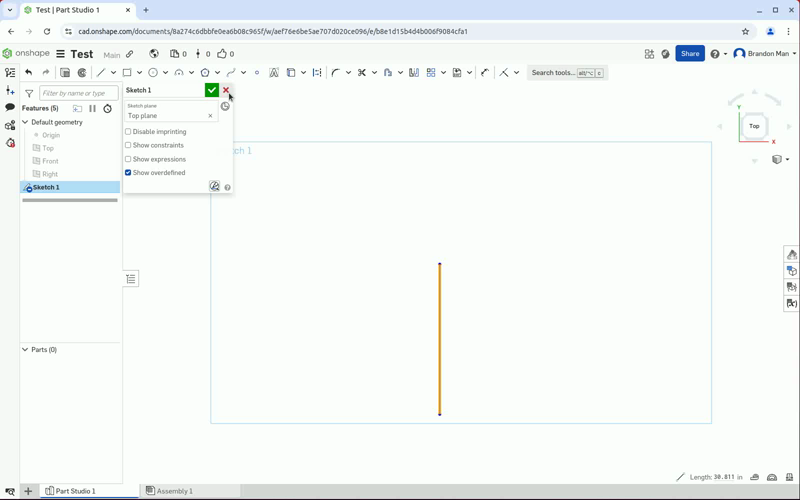
key(shift+h)
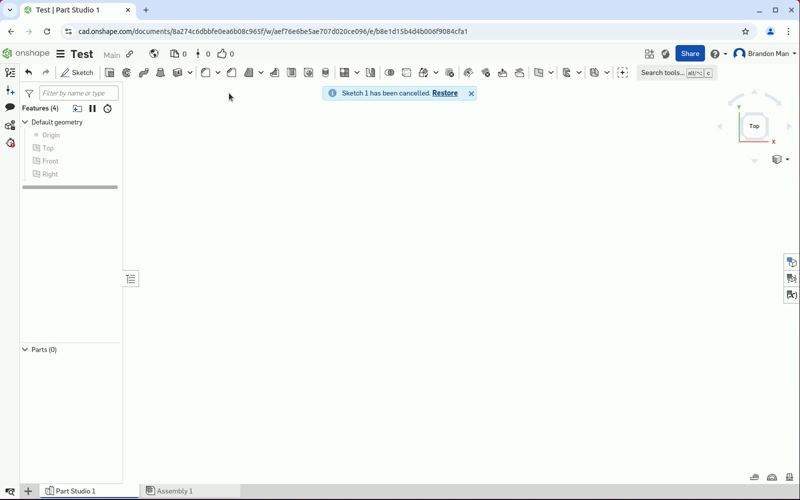
mouse_move(73, 352)
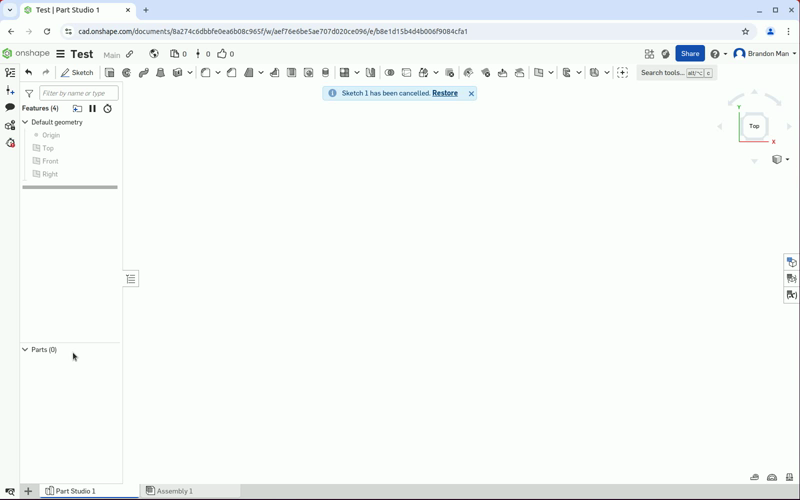
key(y)
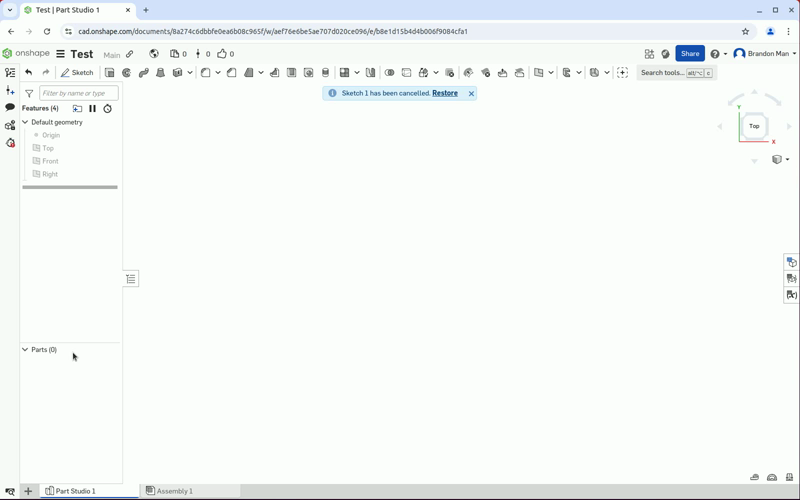
key(shift+p)
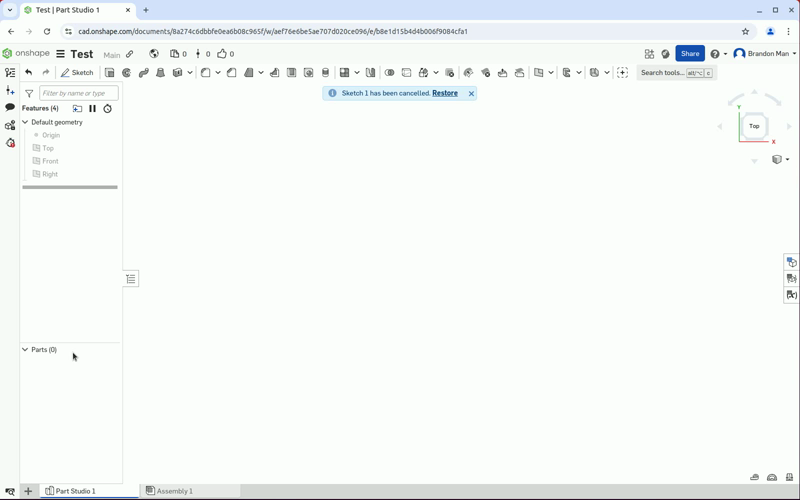
key(space)
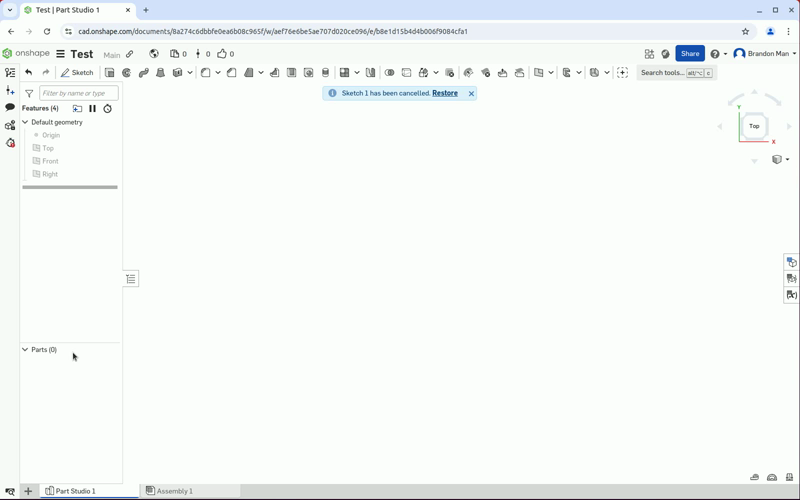
key_down(shift)
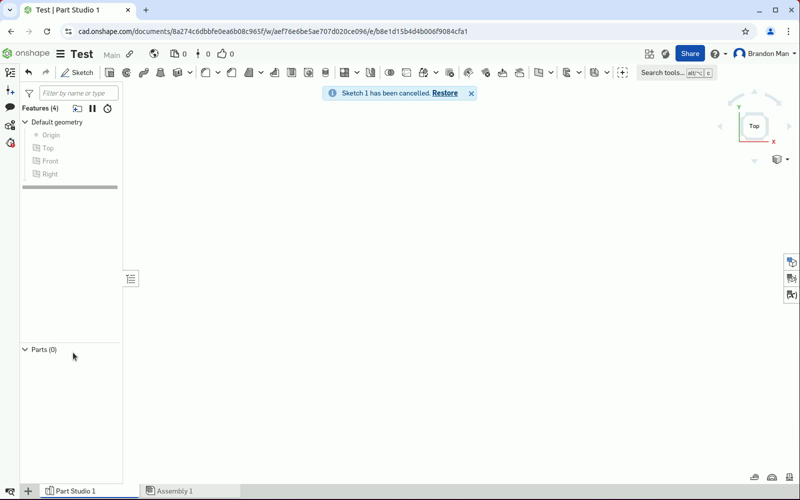
key(up)
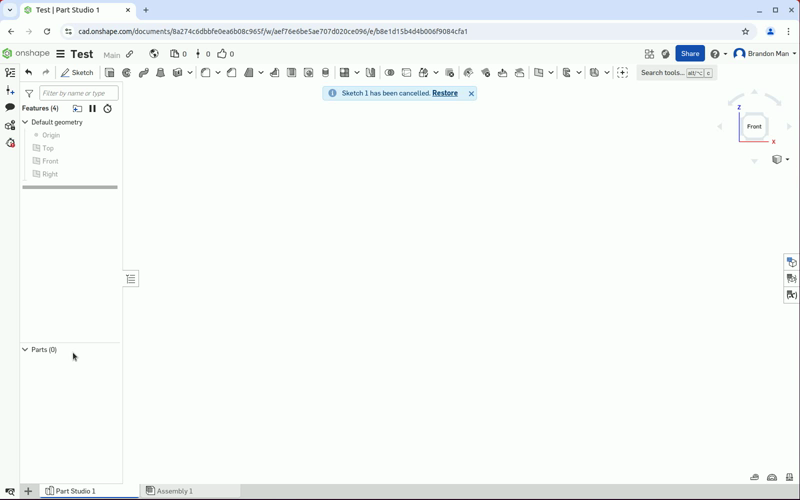
key_up(shift)
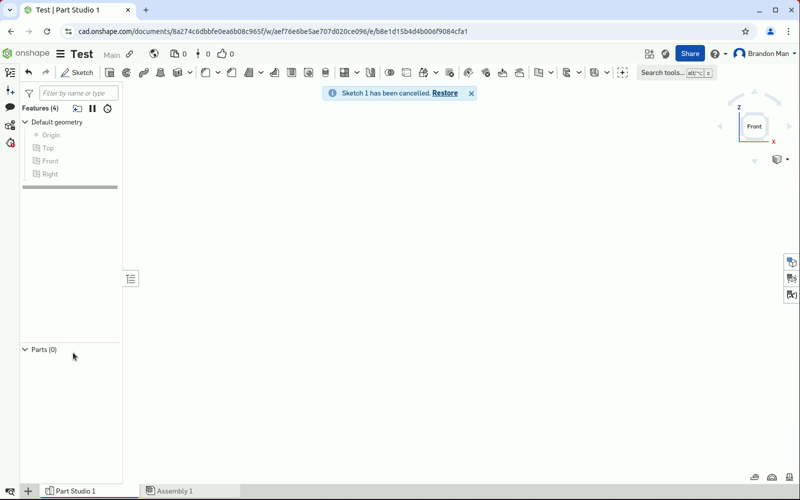
mouse_move(73, 352)
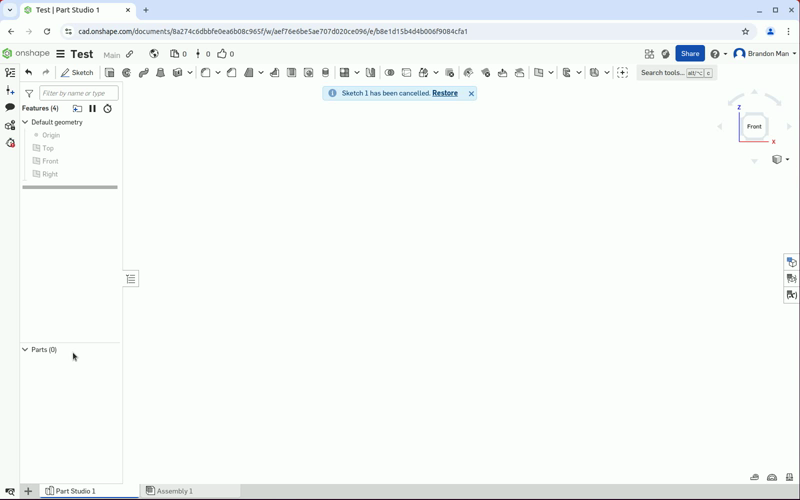
key(shift+y)
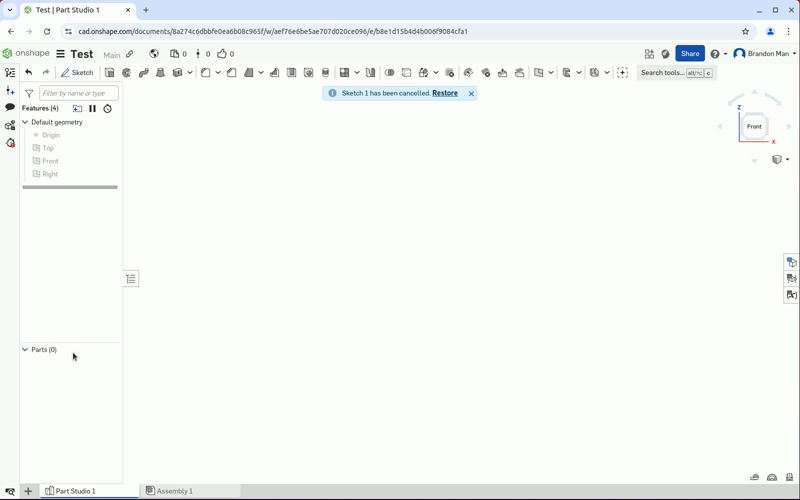
key(shift+s)
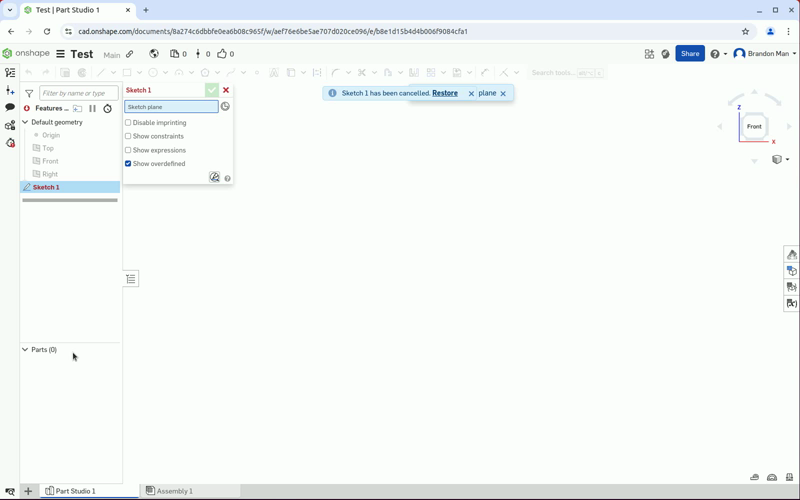
mouse_move(73, 163)
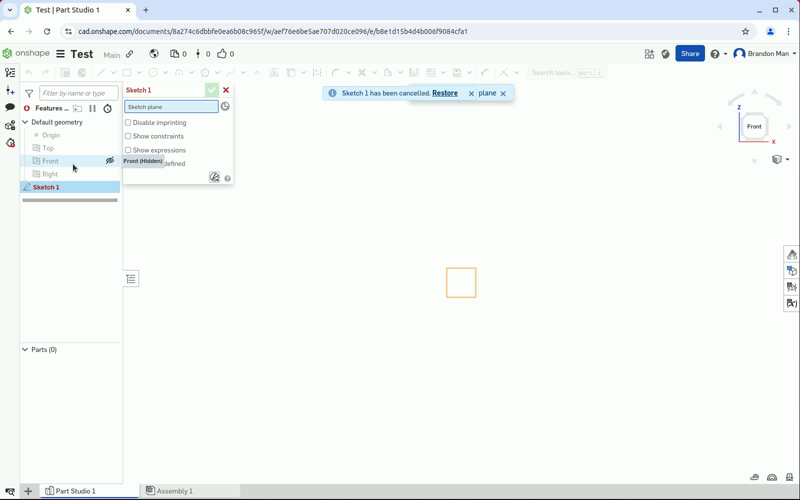
click(73, 163)
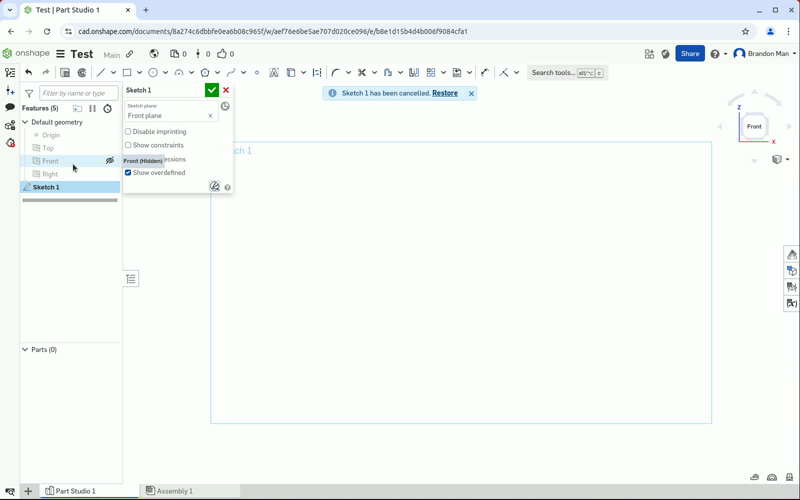
mouse_move(73, 352)
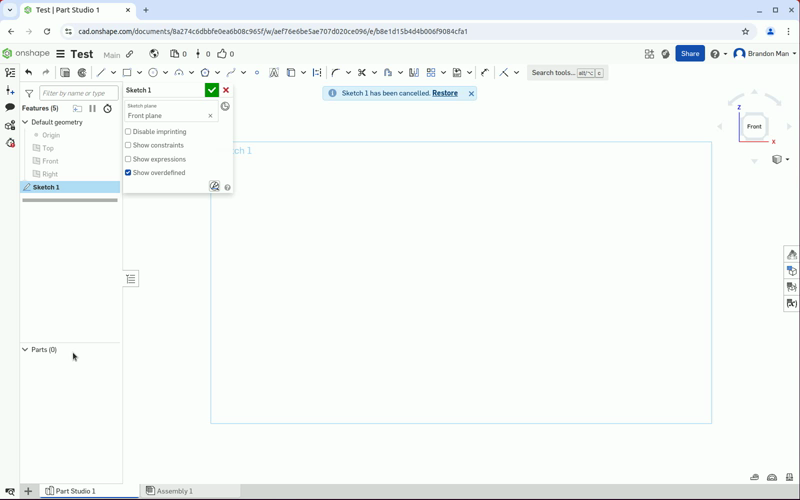
key(y)
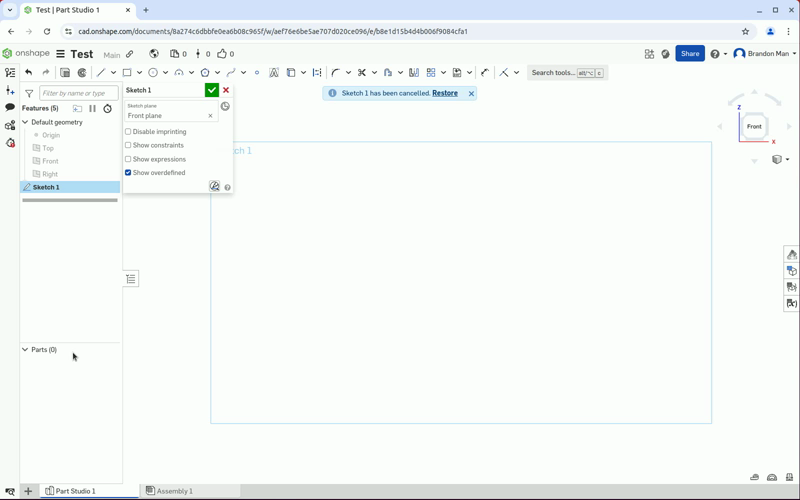
key(l)
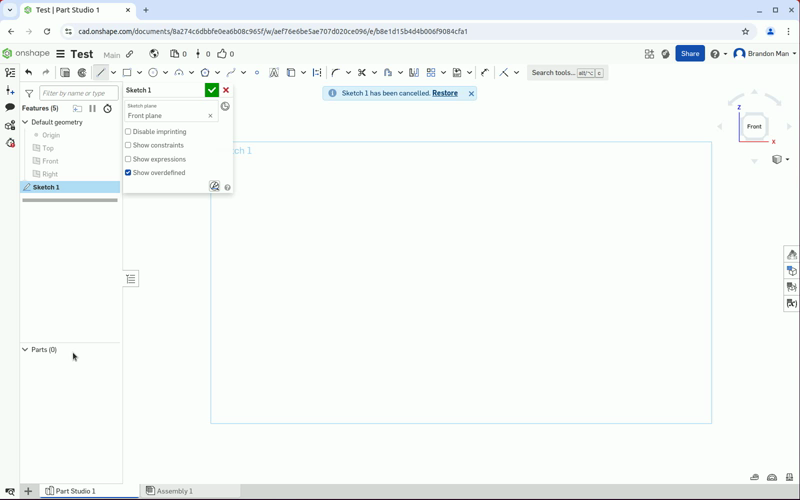
key_down(shift)
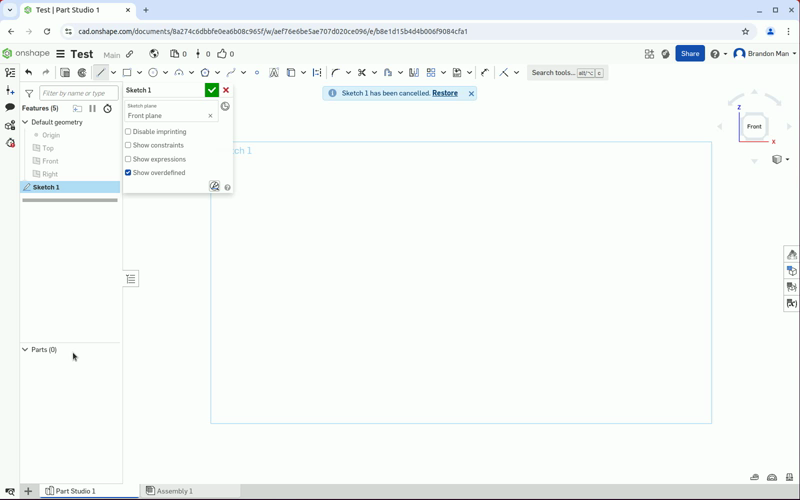
mouse_move(348, 286)
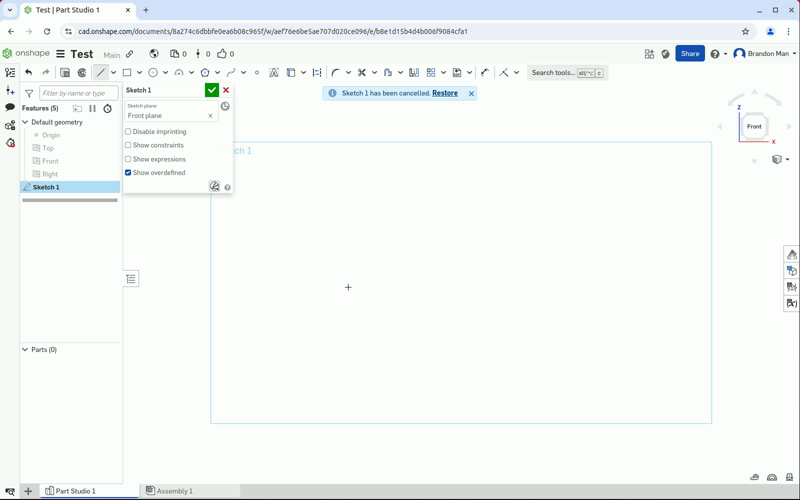
click(348, 286)
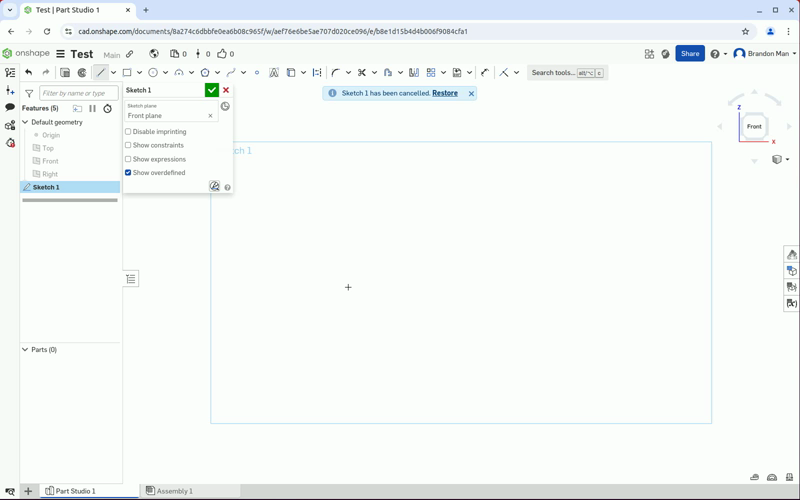
key_up(shift)
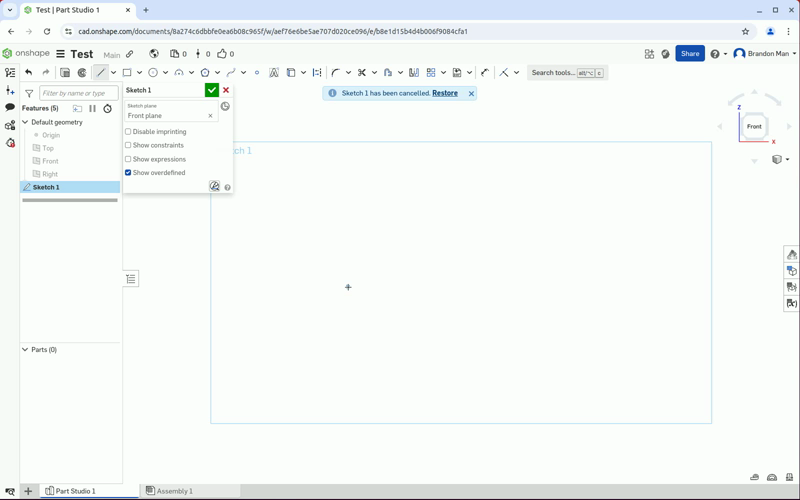
key_down(shift)
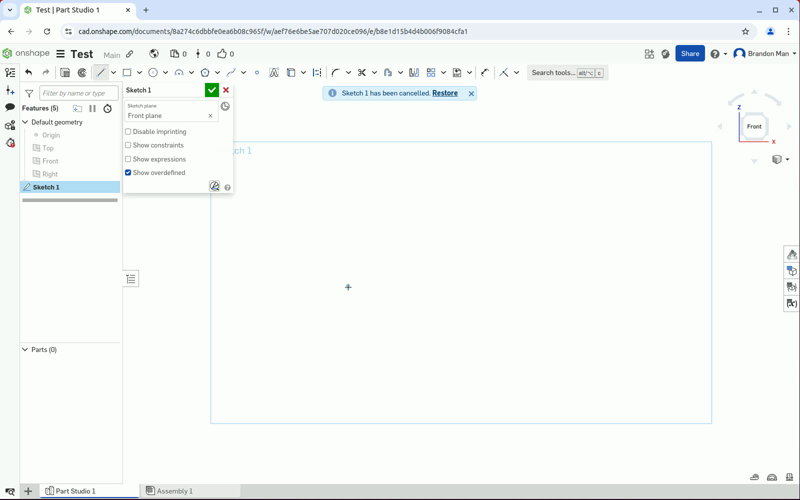
mouse_move(487, 286)
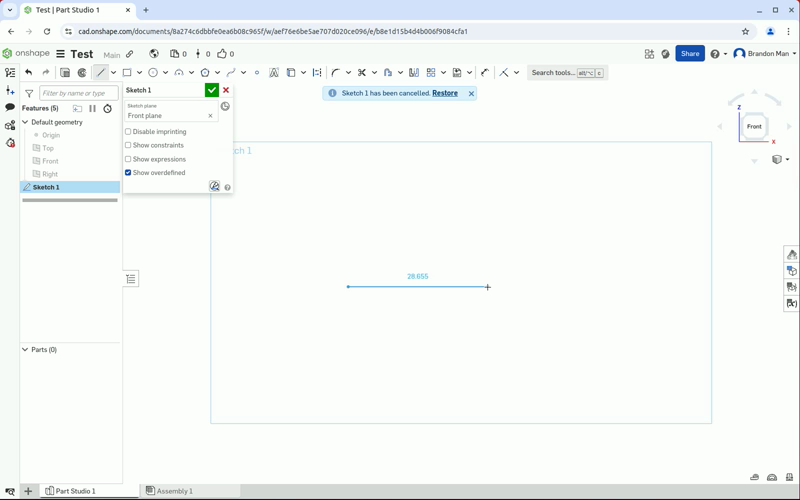
click(487, 286)
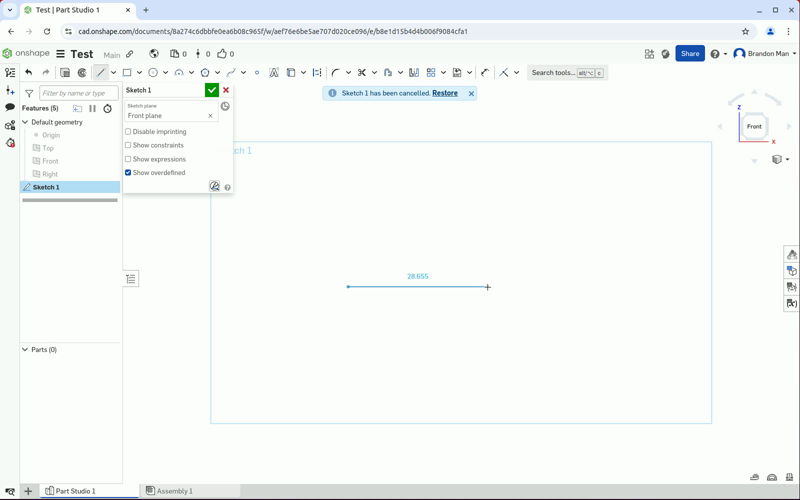
key_up(shift)
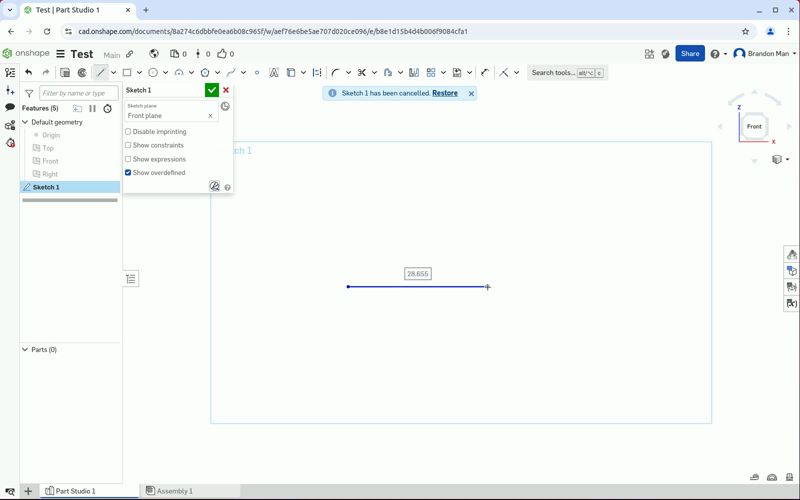
key_down(shift)
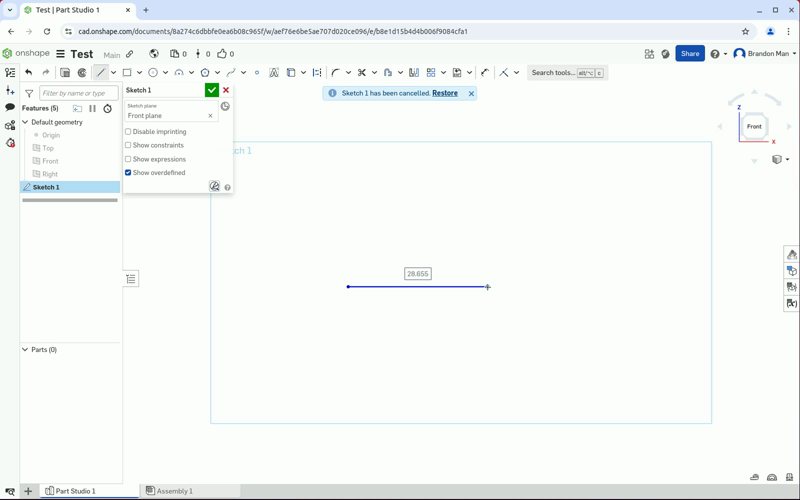
mouse_move(517, 286)
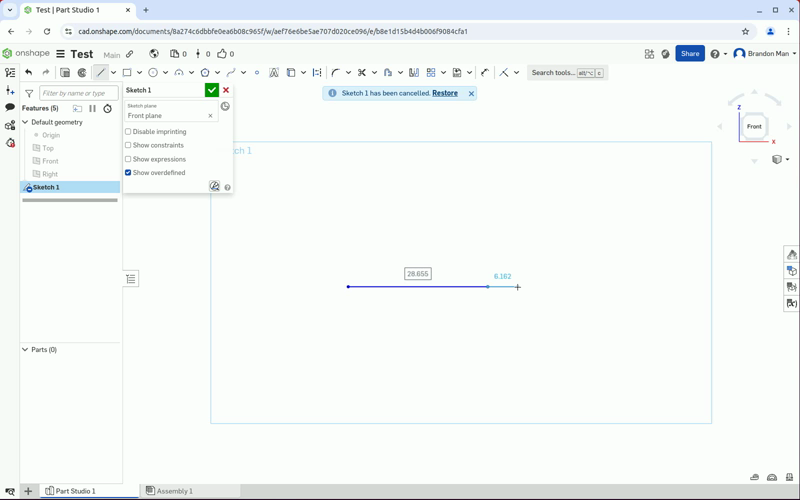
mouse_move(487, 282)
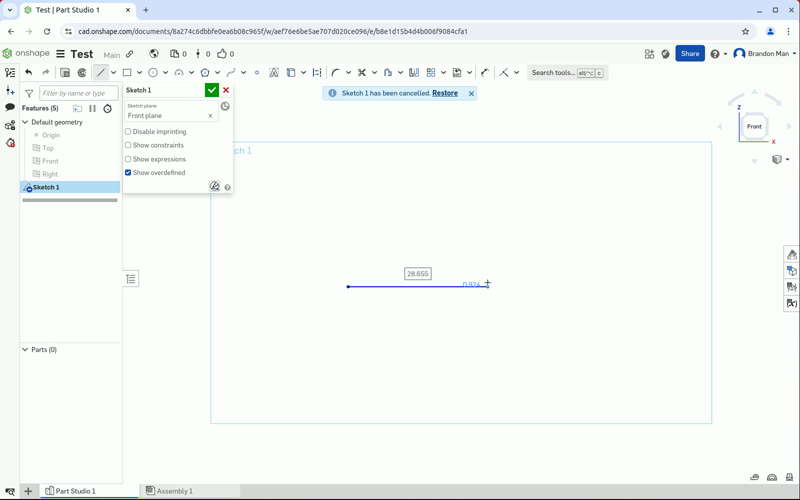
scroll(6)
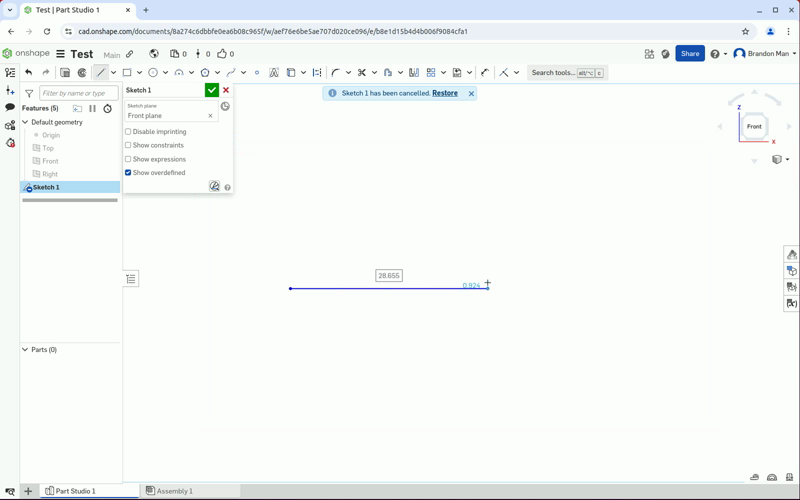
scroll(6)
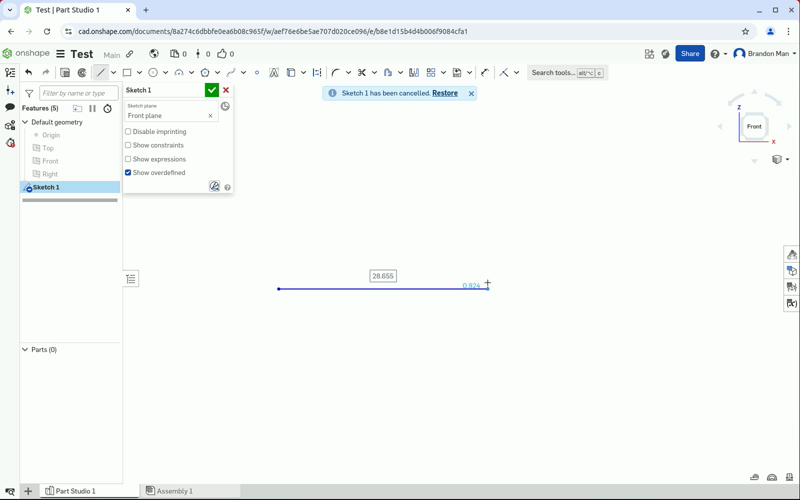
scroll(6)
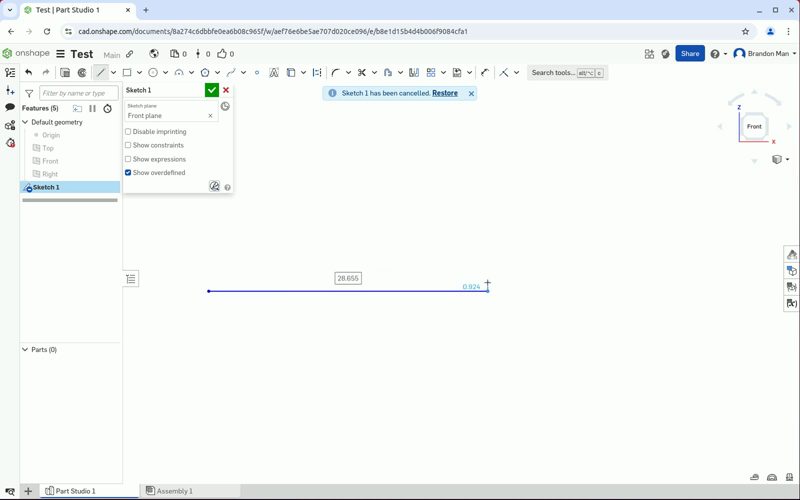
scroll(6)
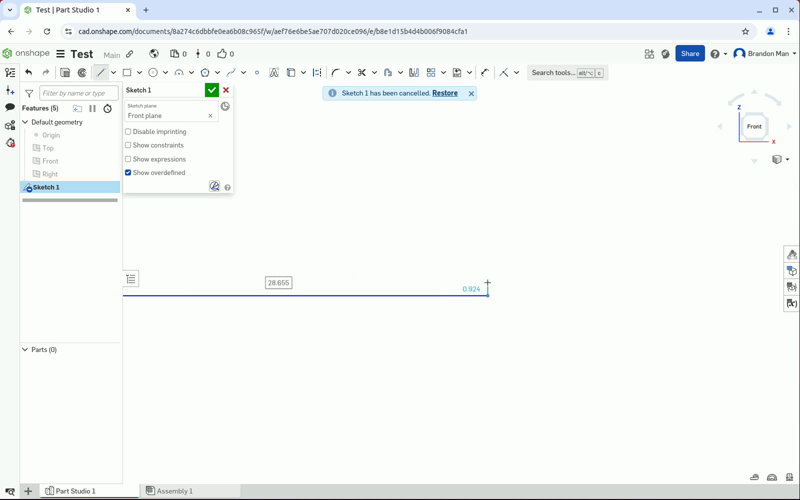
scroll(6)
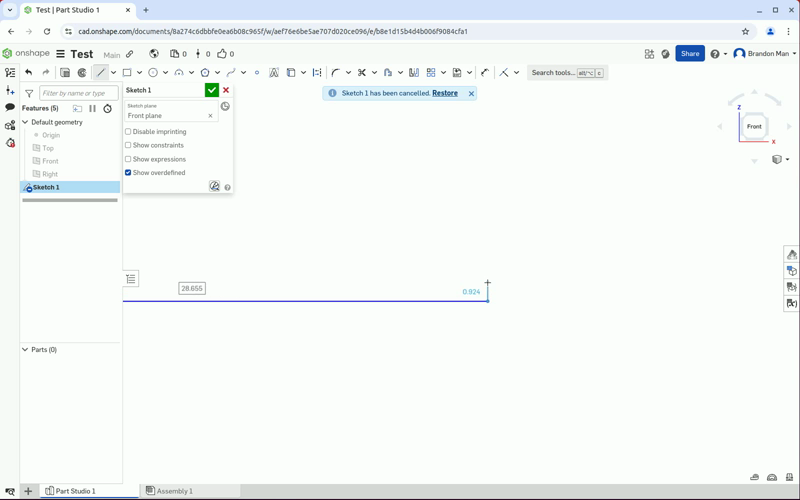
scroll(6)
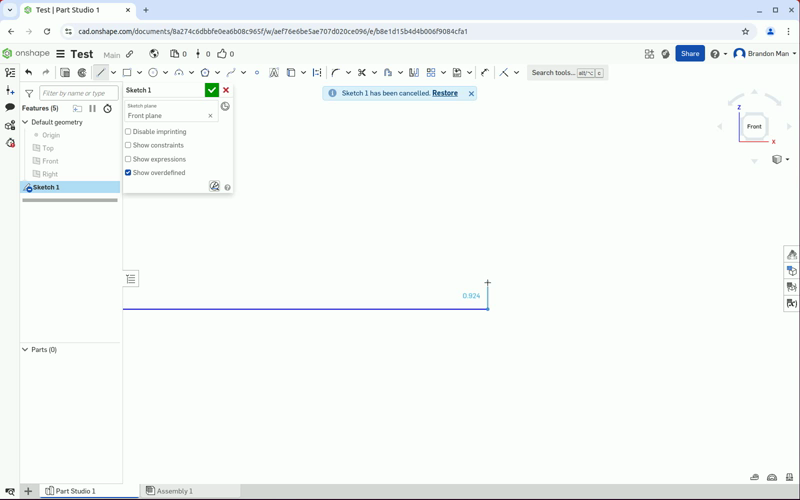
scroll(6)
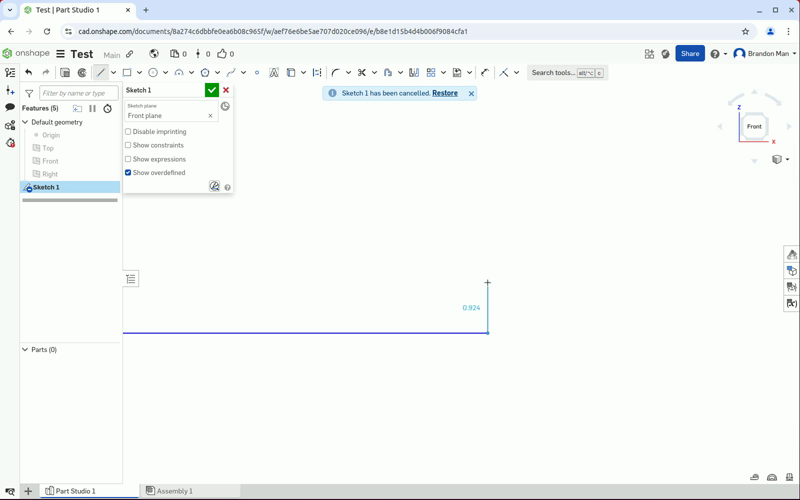
click(487, 282)
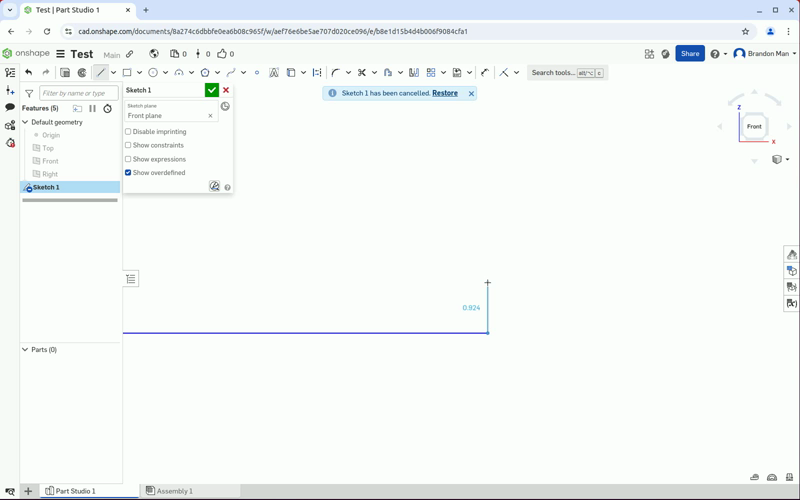
scroll(-6)
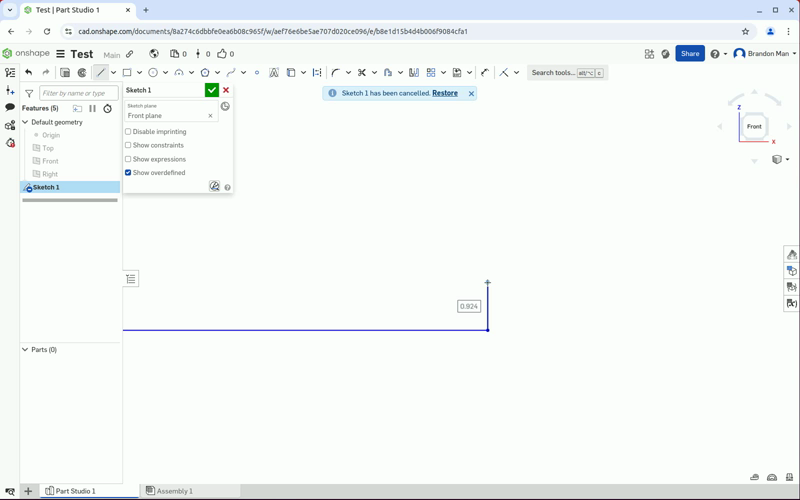
scroll(-6)
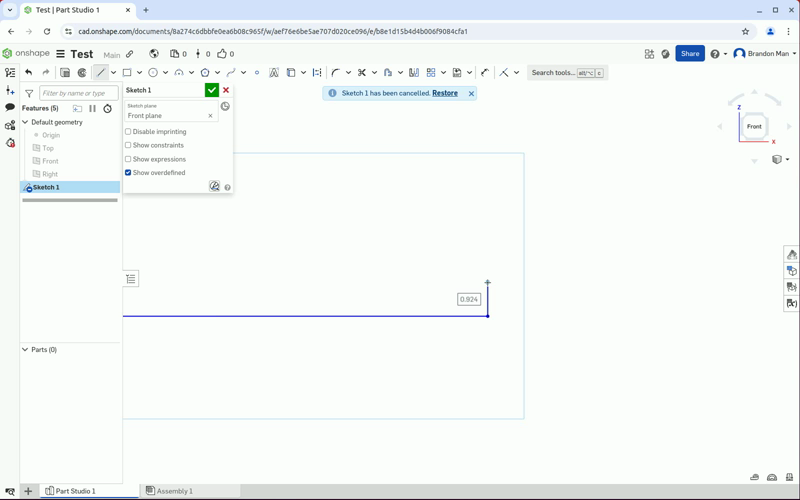
scroll(-6)
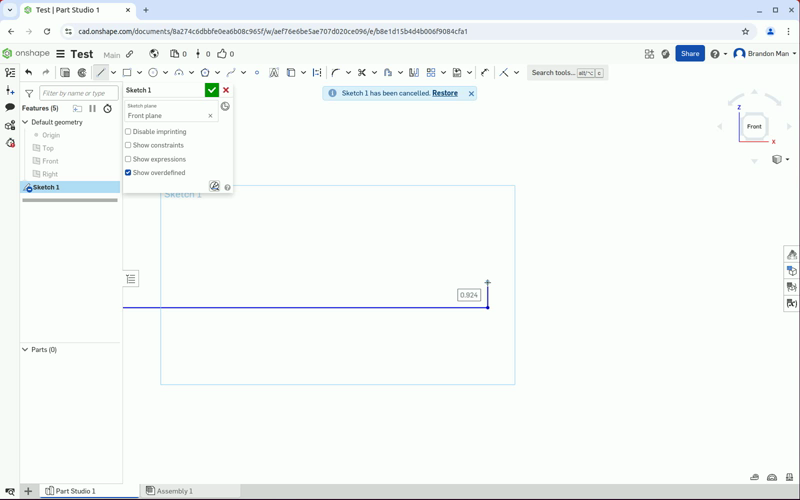
scroll(-6)
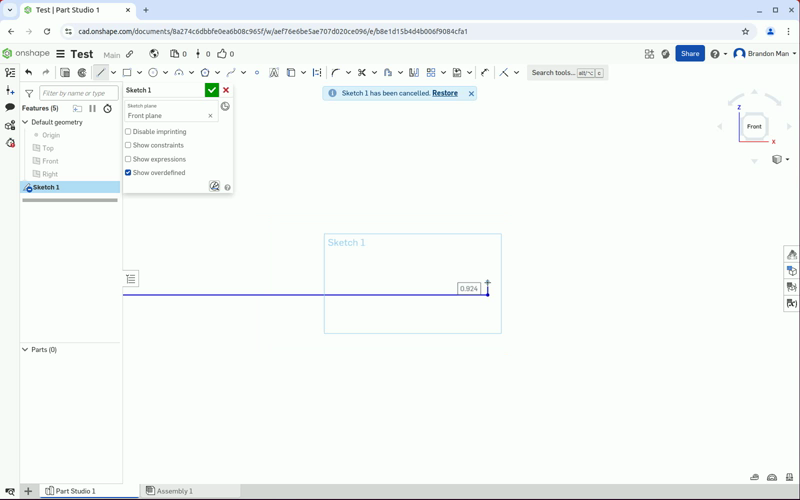
scroll(-6)
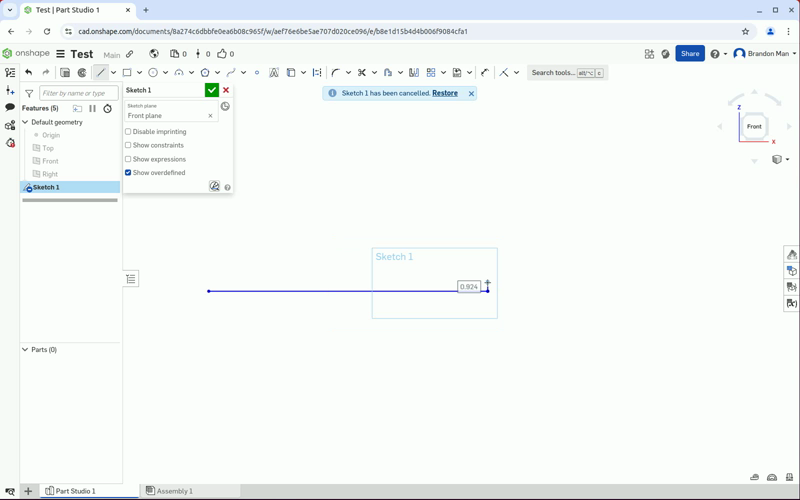
scroll(-6)
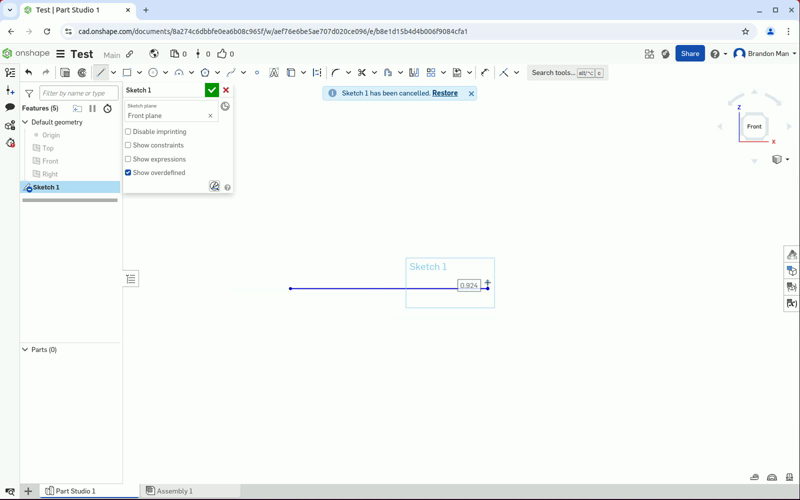
scroll(-6)
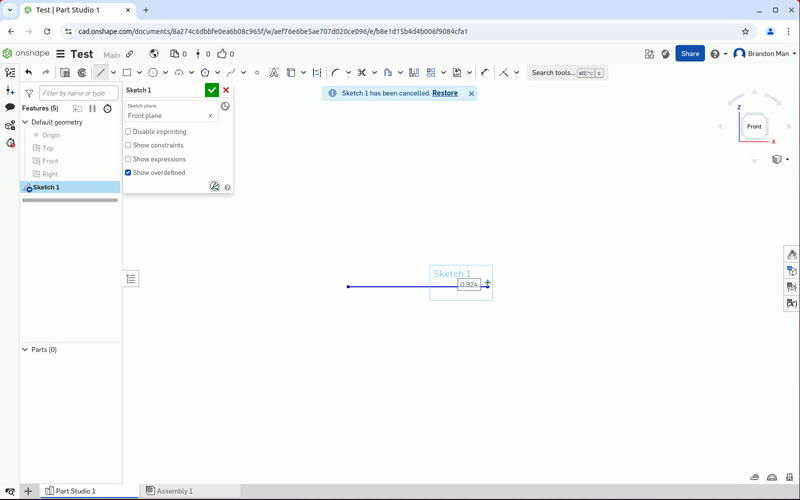
key_up(shift)
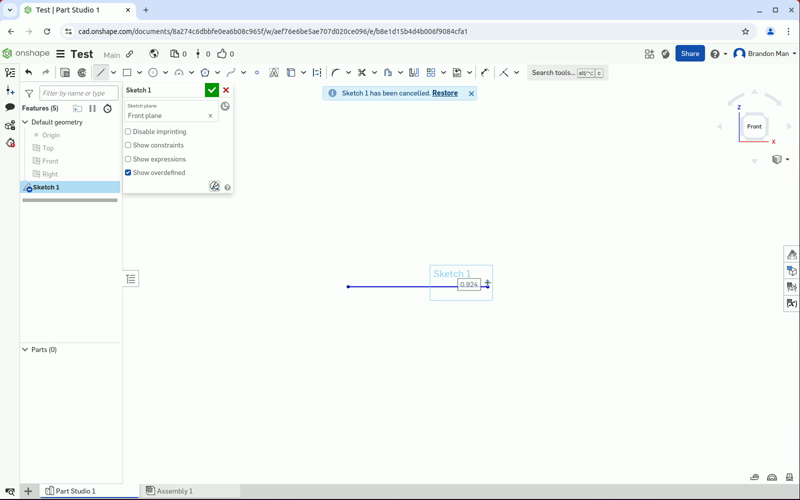
key_down(shift)
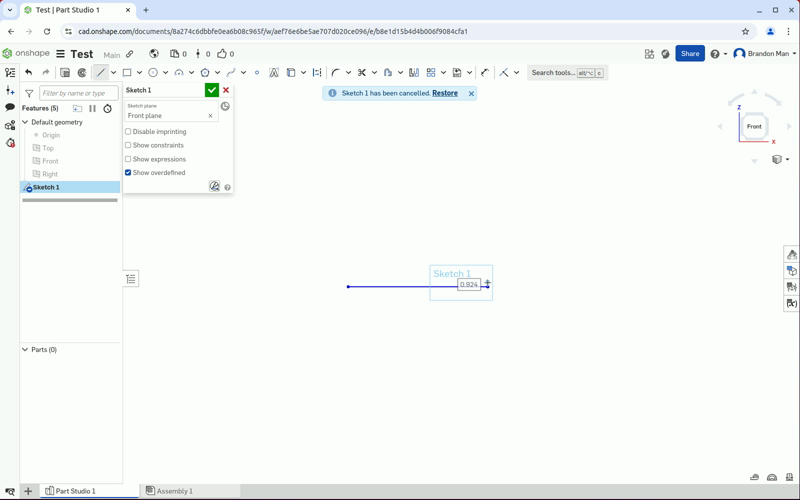
mouse_move(517, 282)
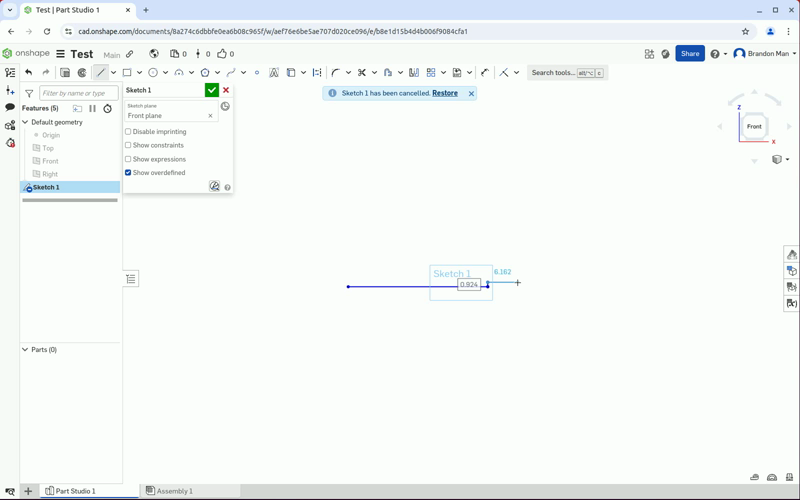
mouse_move(447, 282)
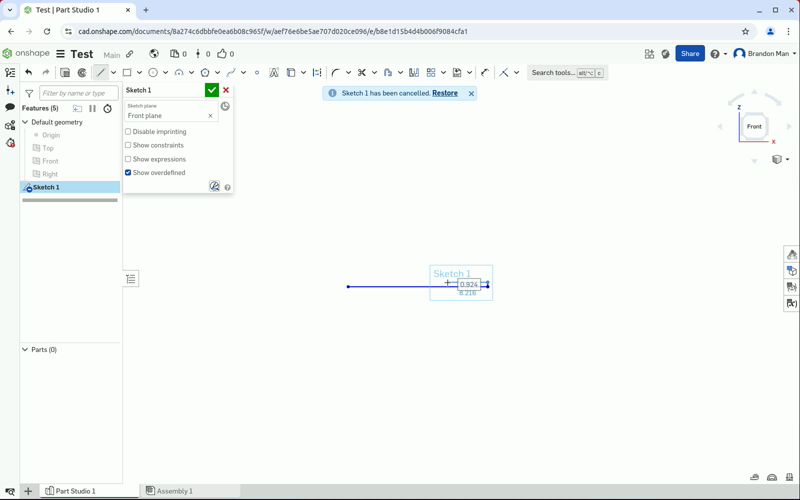
click(447, 282)
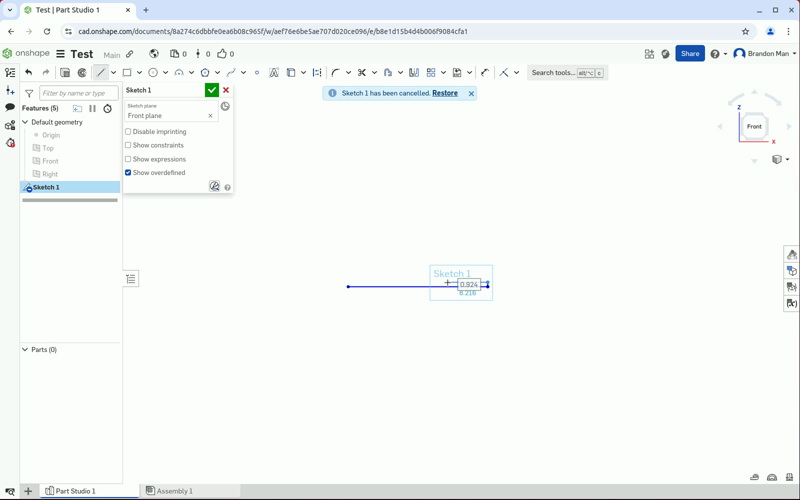
key_up(shift)
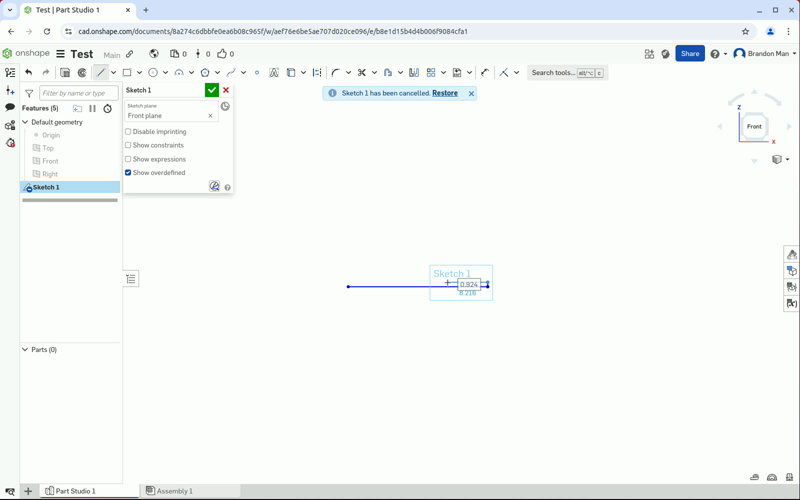
key_down(shift)
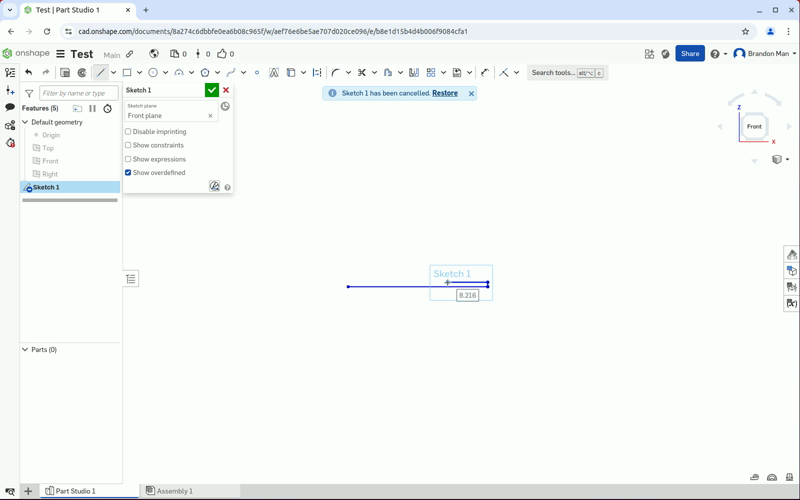
mouse_move(477, 282)
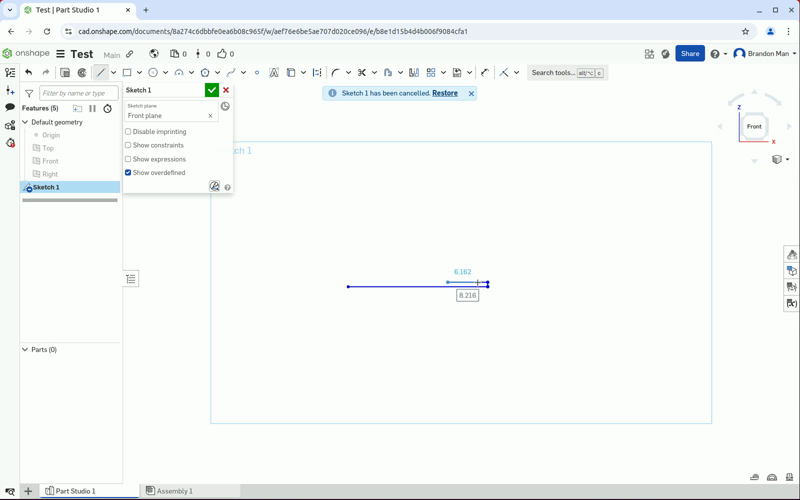
mouse_move(431, 282)
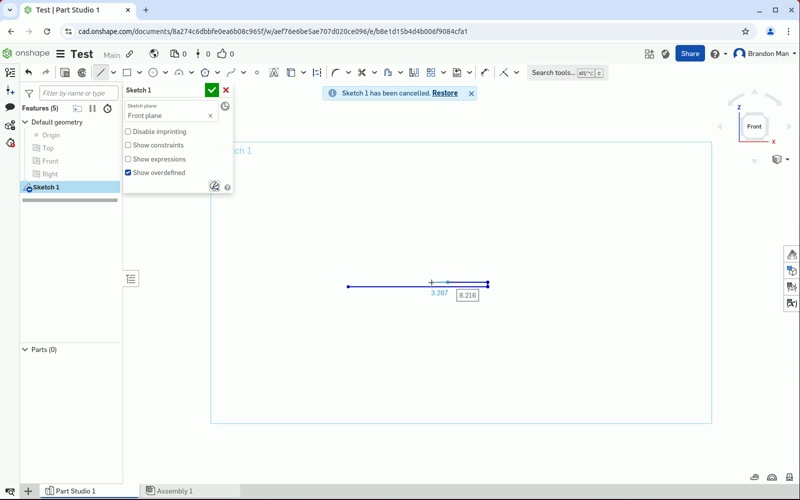
click(431, 282)
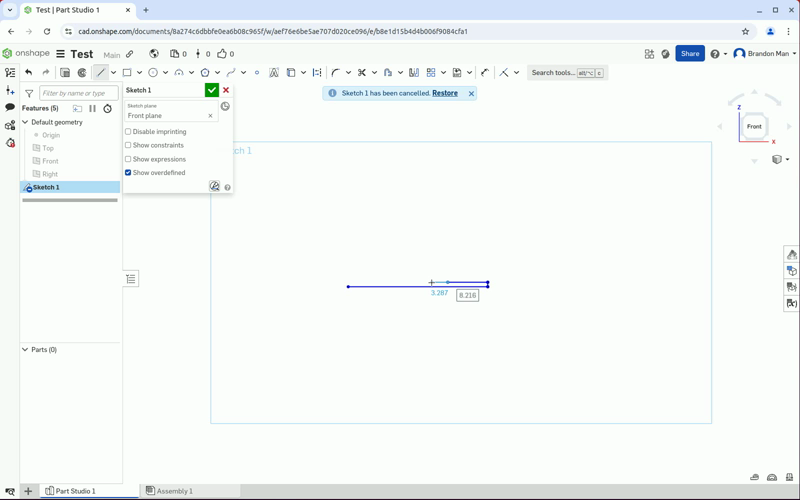
key_up(shift)
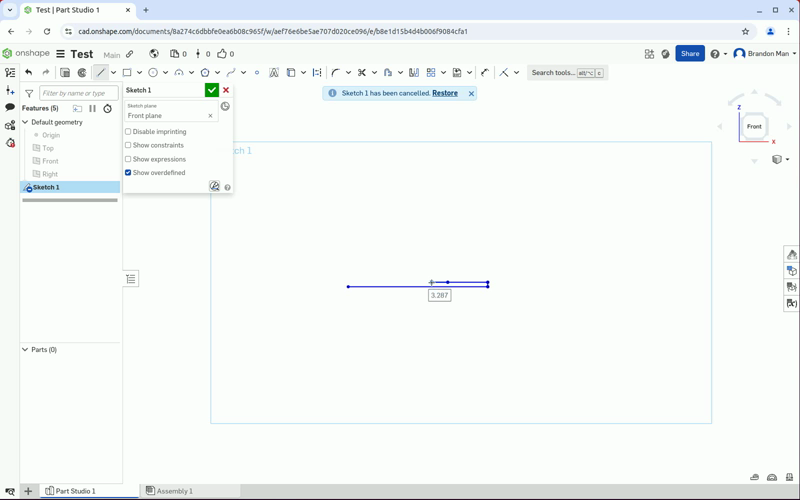
key_down(shift)
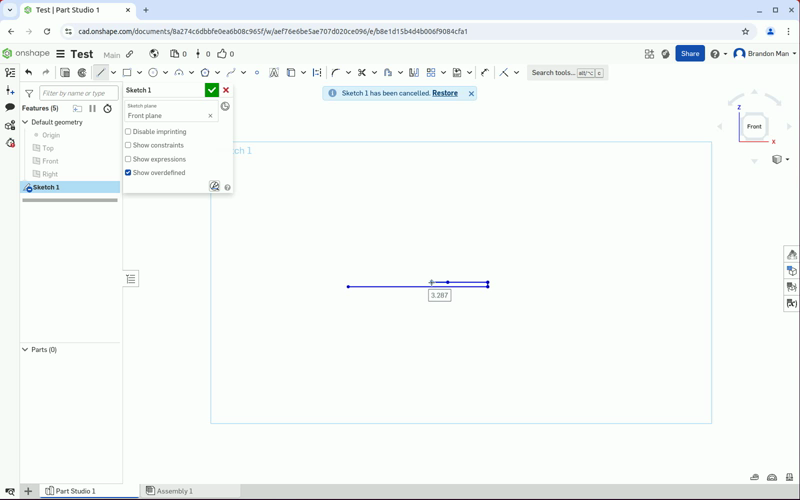
mouse_move(461, 282)
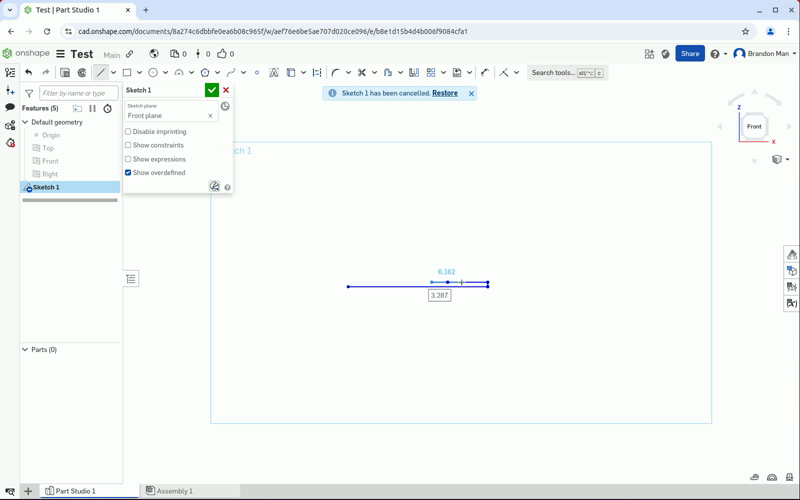
mouse_move(376, 282)
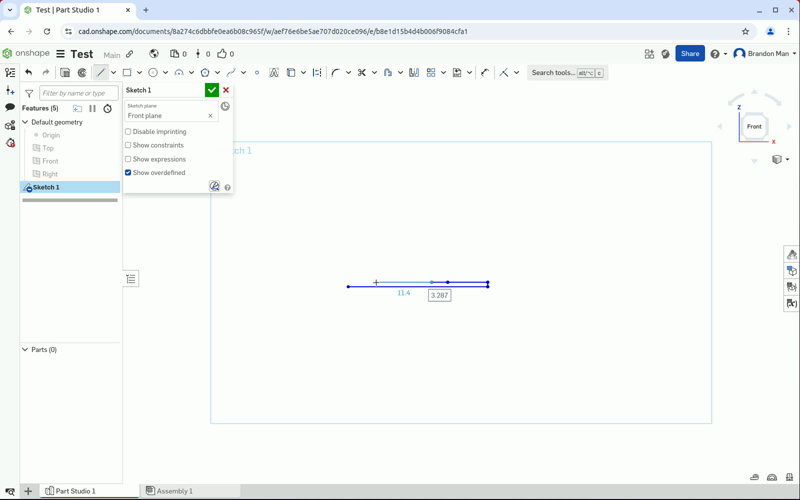
click(376, 282)
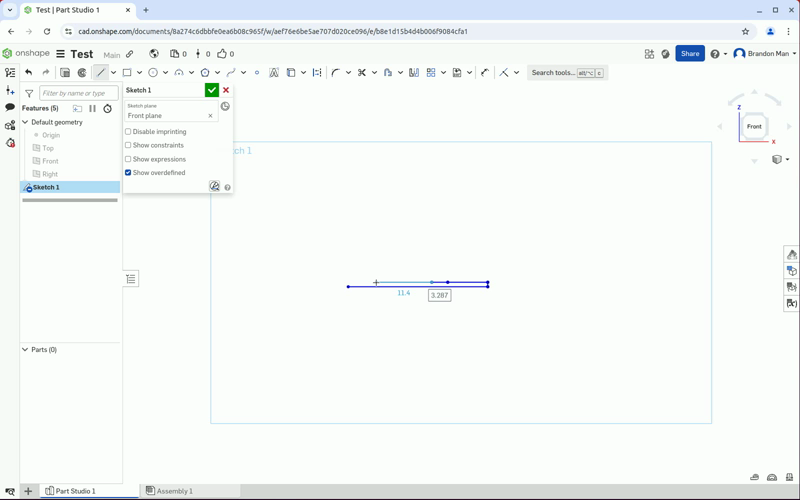
key_up(shift)
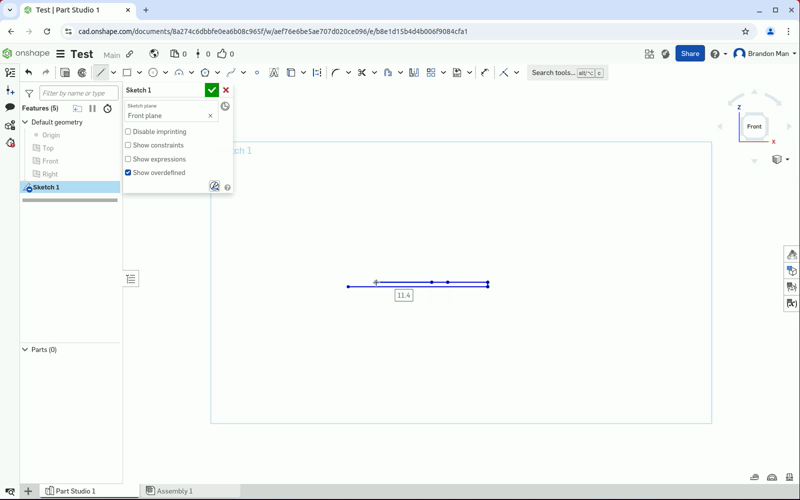
key_down(shift)
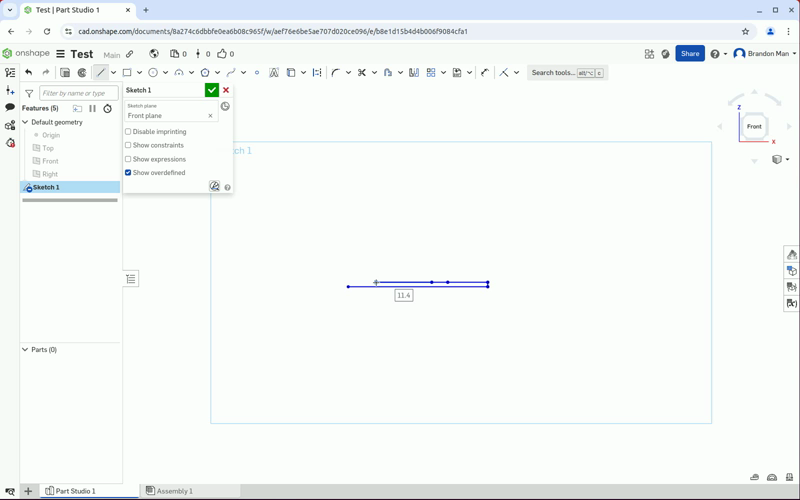
mouse_move(406, 282)
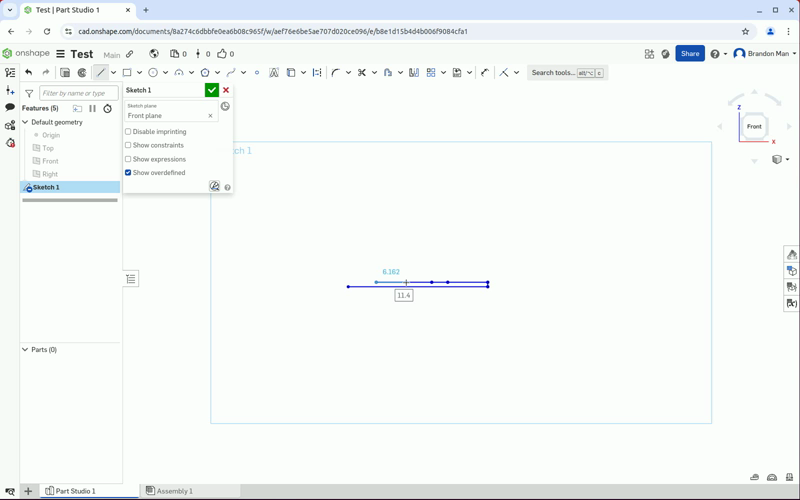
mouse_move(351, 282)
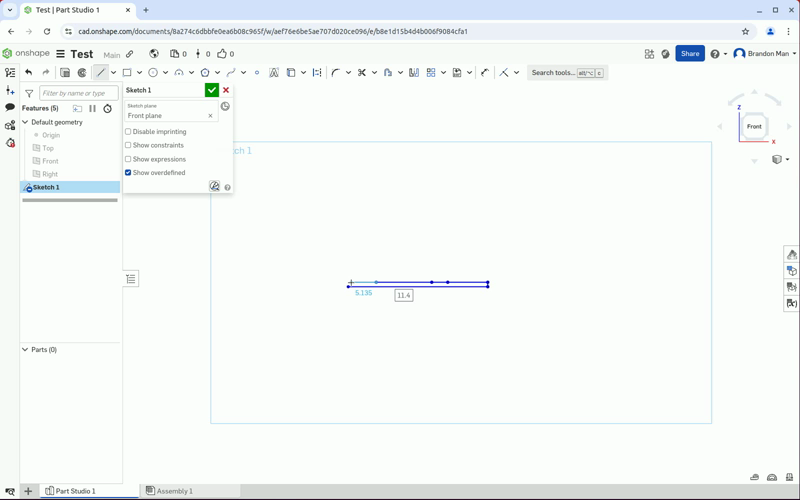
click(351, 282)
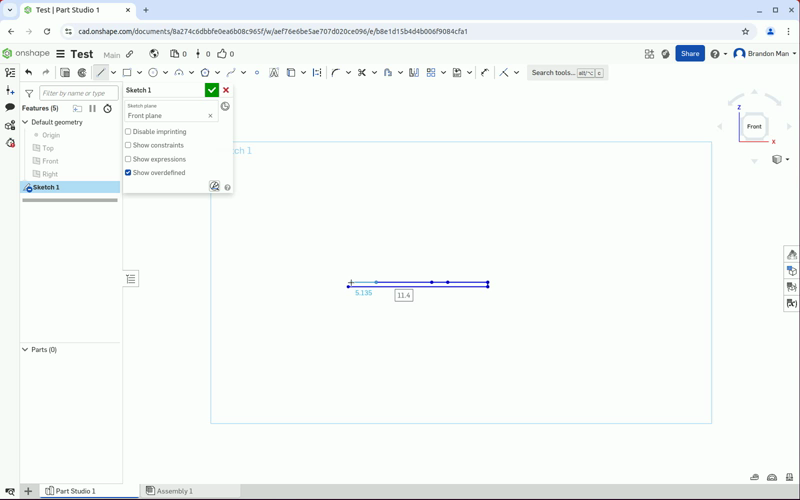
key_up(shift)
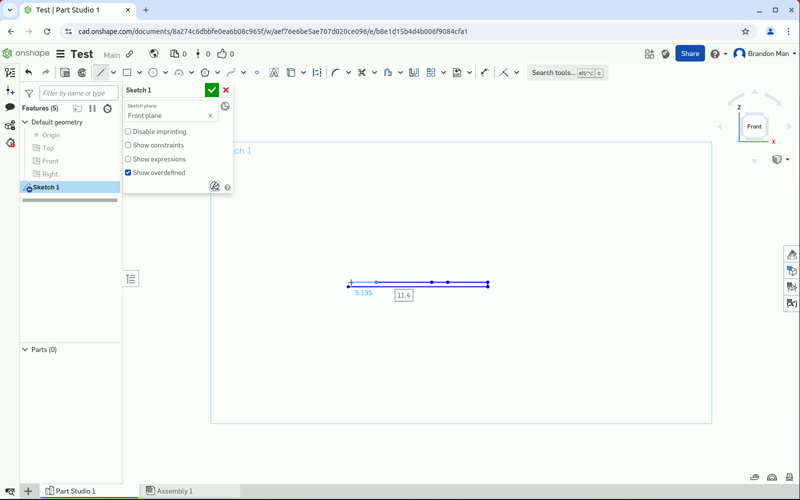
mouse_move(381, 282)
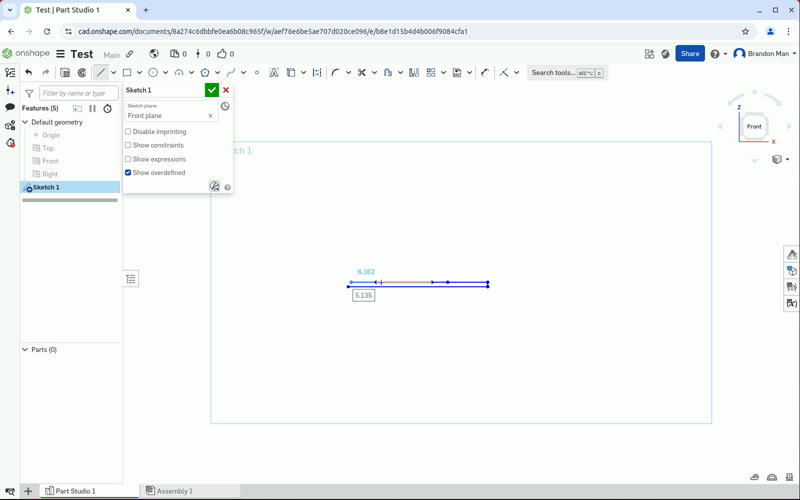
key_down(shift)
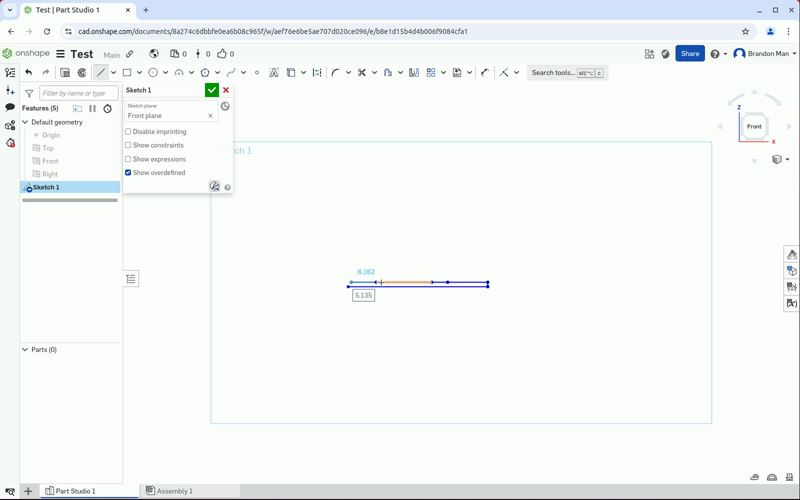
mouse_move(348, 286)
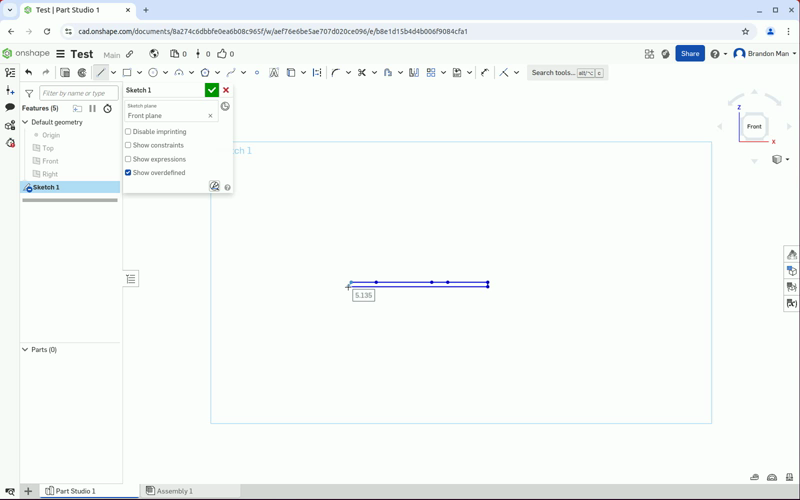
scroll(6)
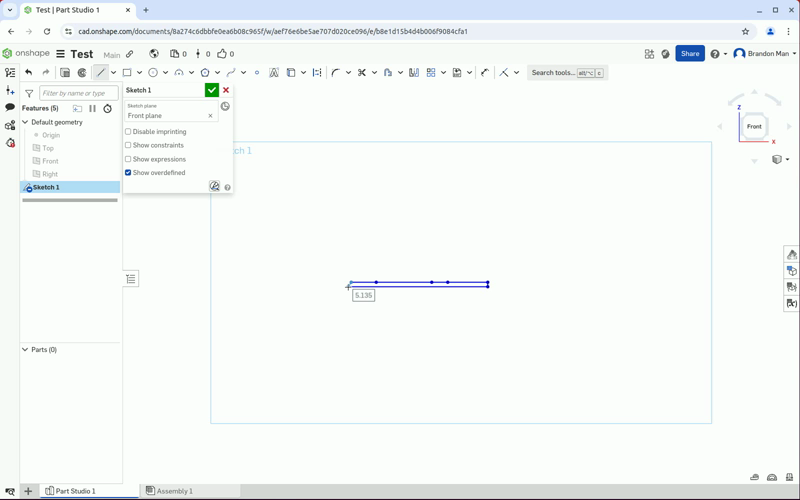
scroll(6)
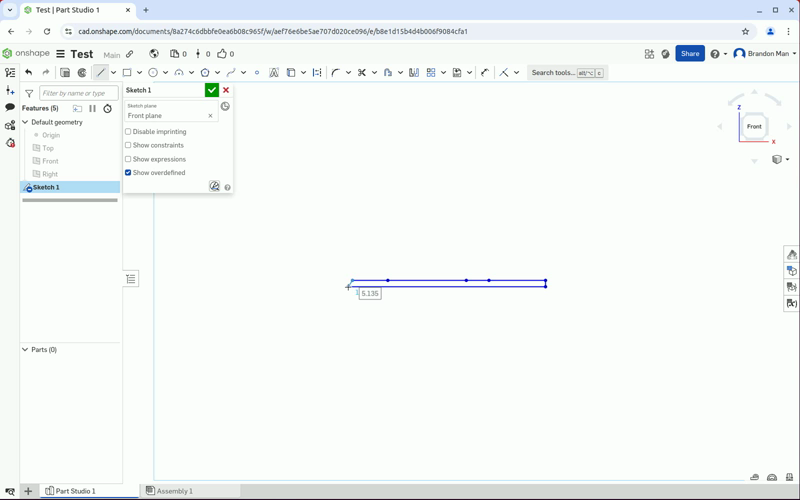
scroll(6)
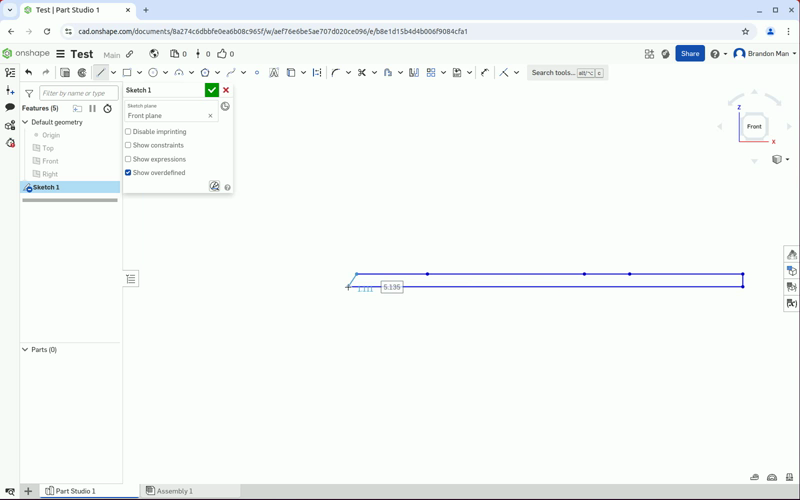
scroll(6)
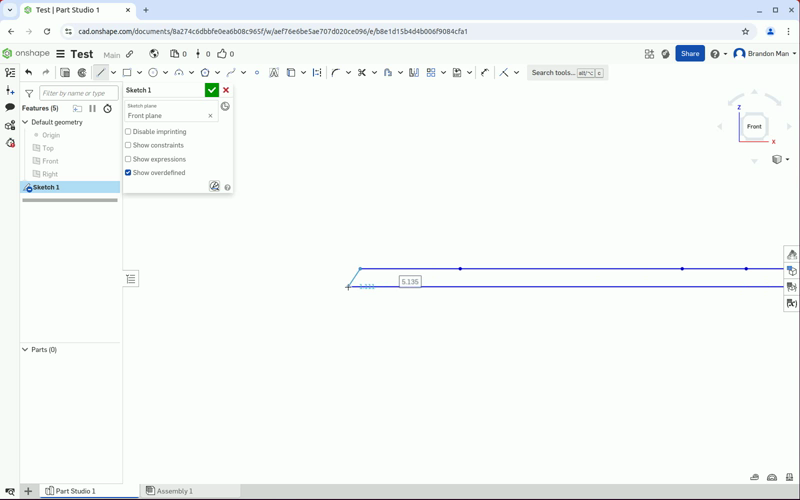
scroll(6)
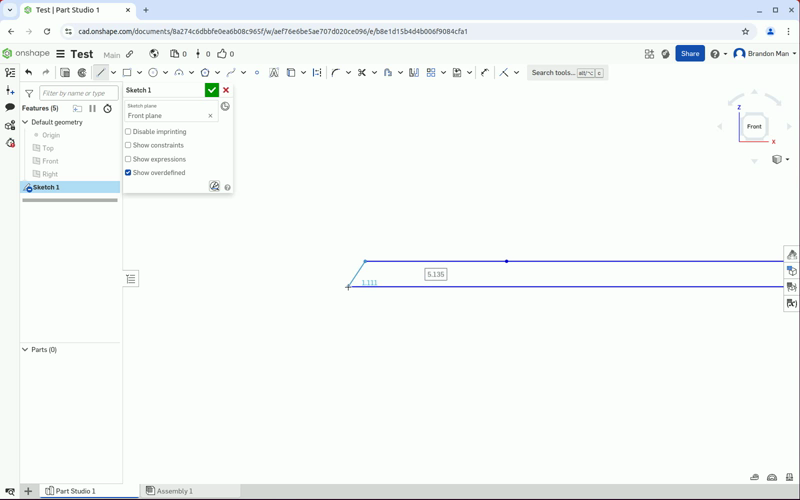
scroll(6)
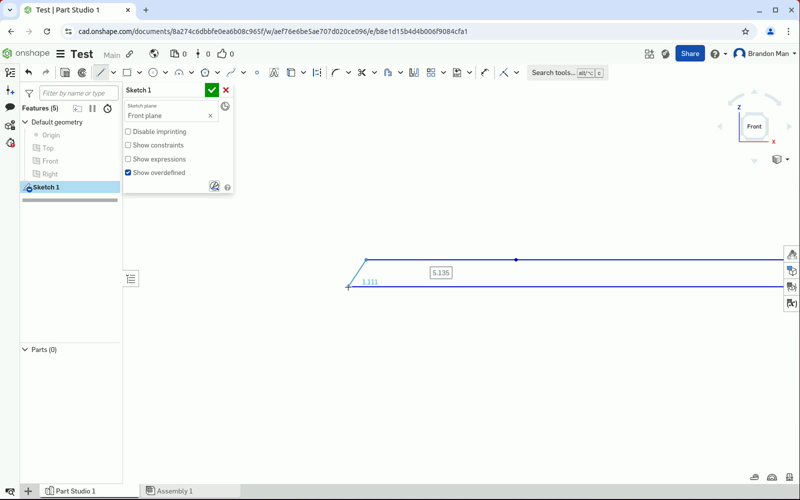
scroll(6)
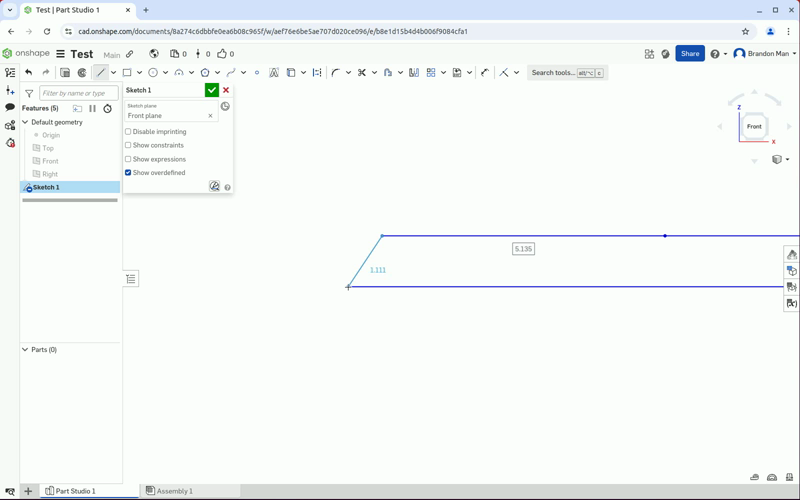
key_up(shift)
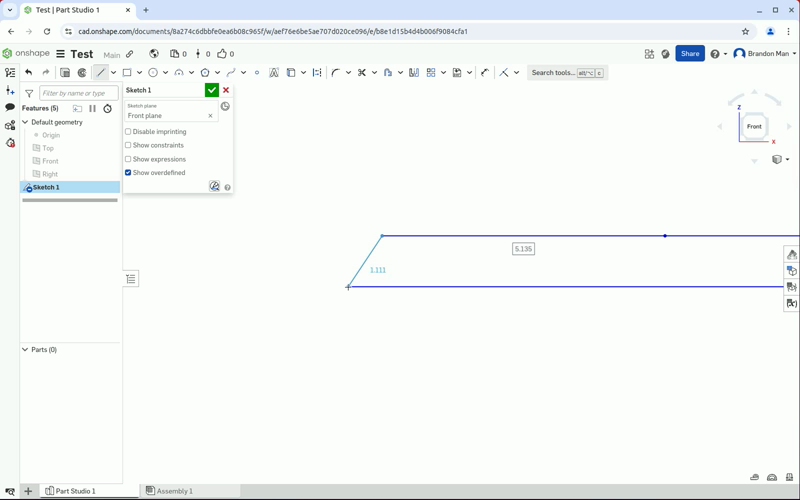
click(348, 286)
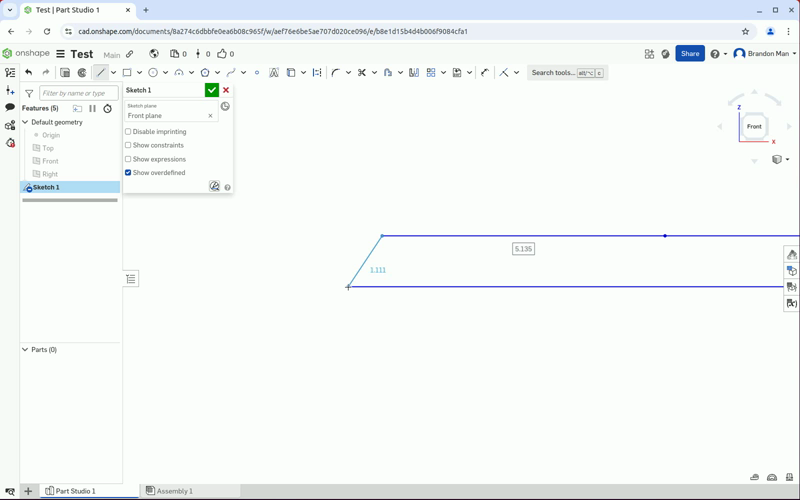
scroll(-6)
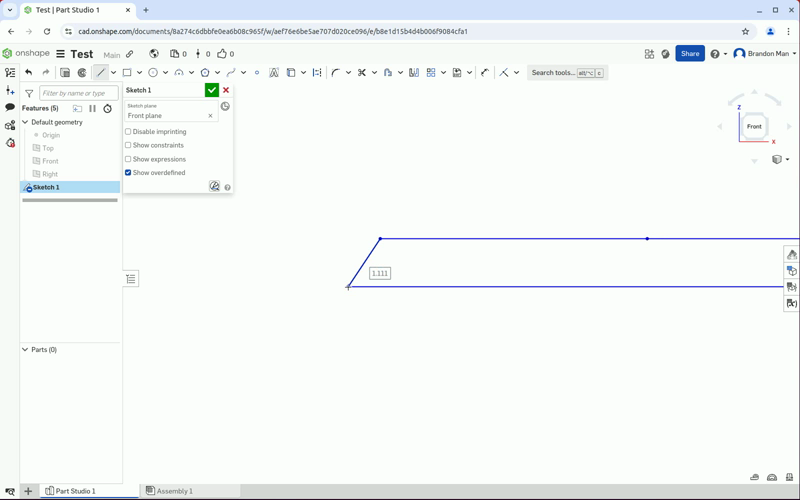
scroll(-6)
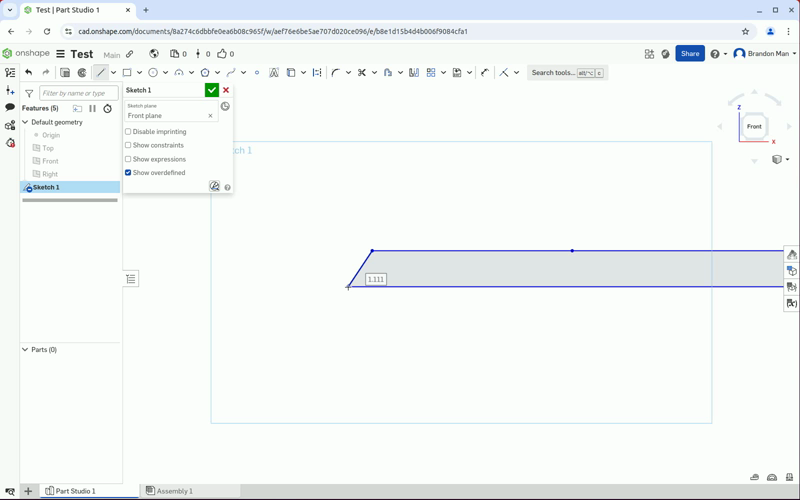
scroll(-6)
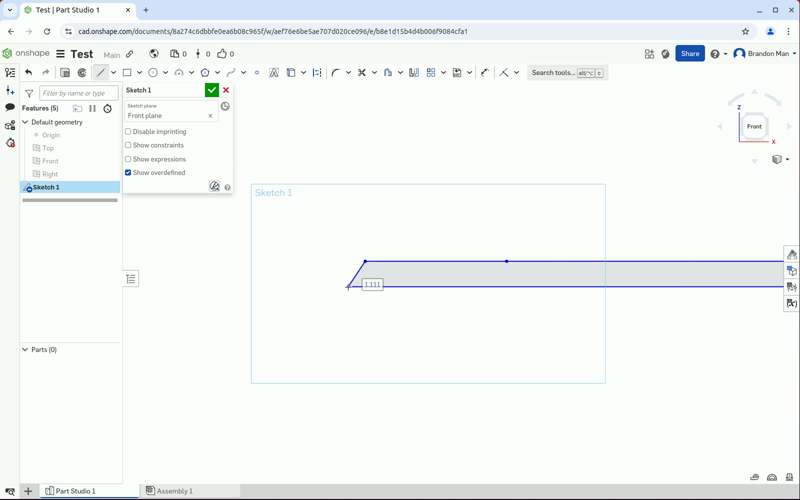
scroll(-6)
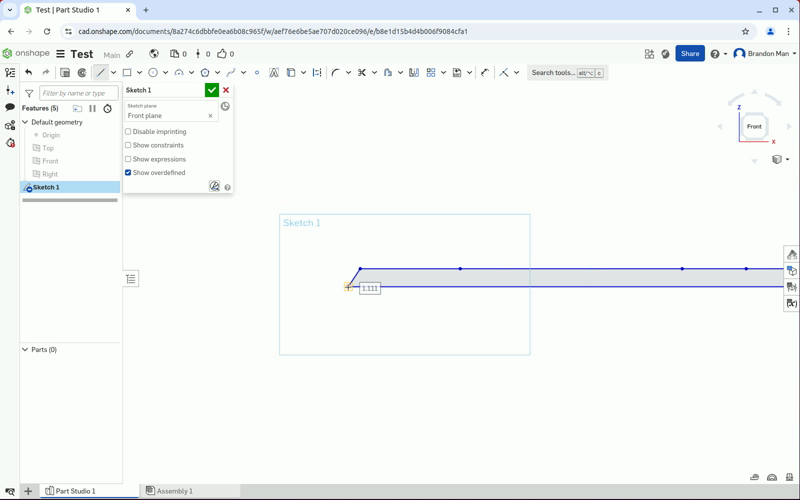
scroll(-6)
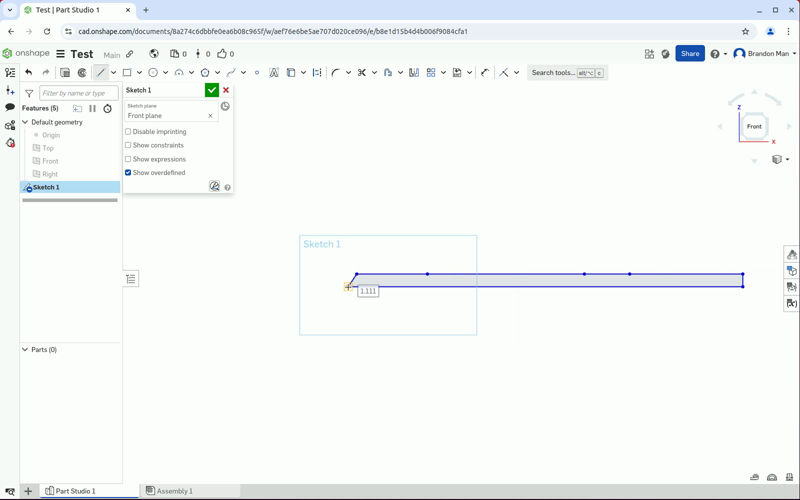
scroll(-6)
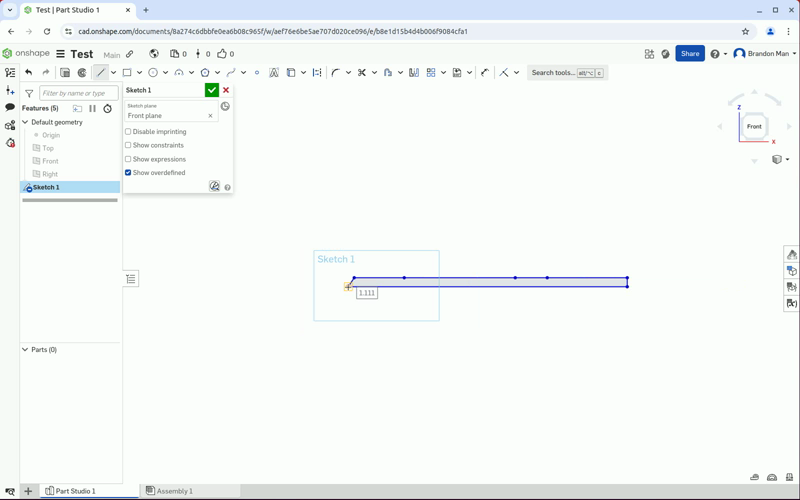
scroll(-6)
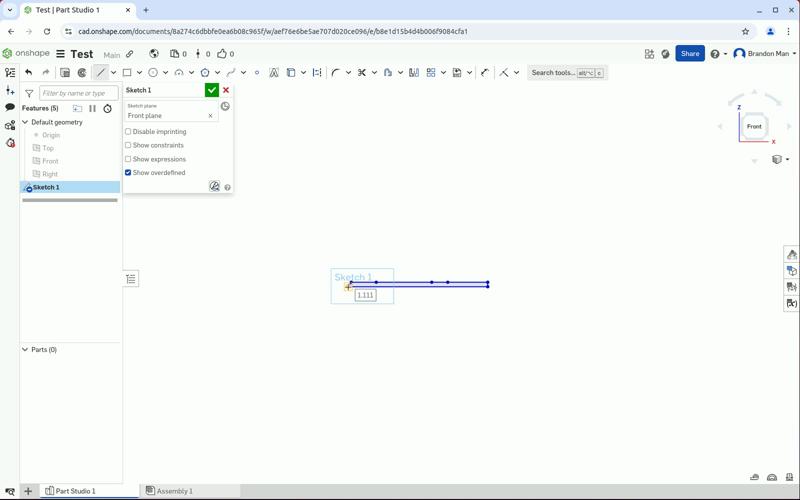
key(esc)
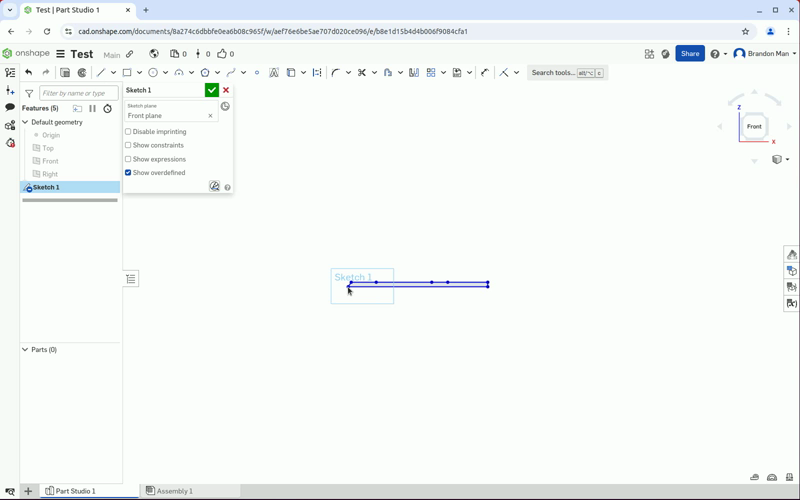
mouse_move(373, 285)
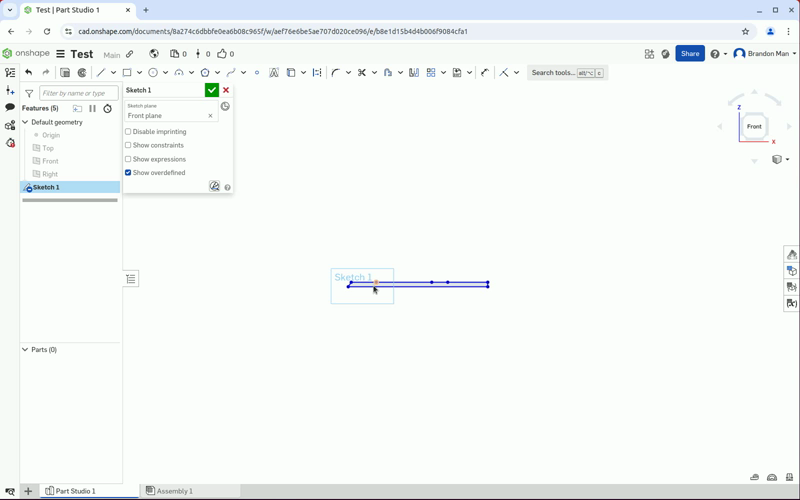
scroll(6)
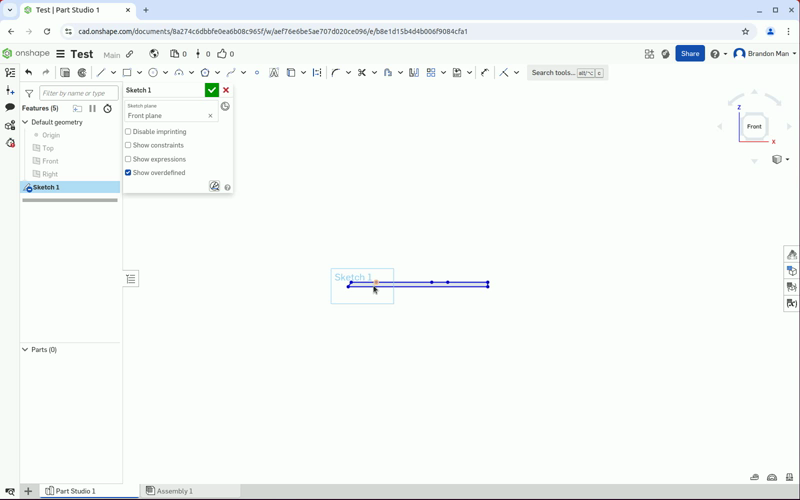
scroll(6)
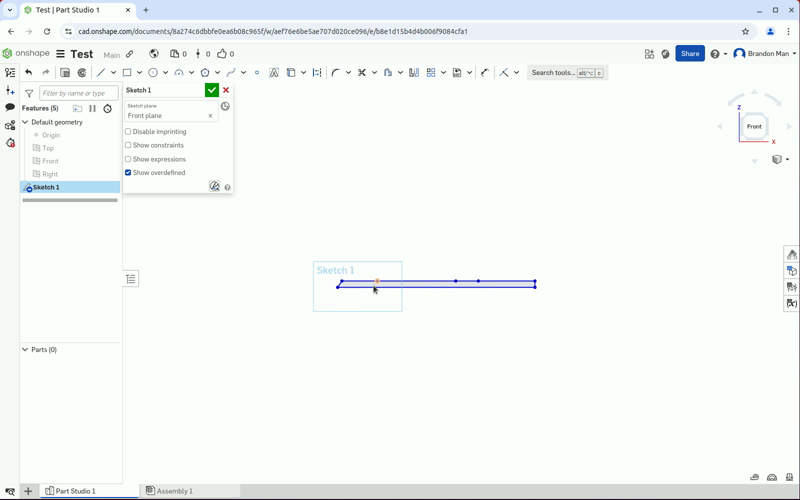
scroll(6)
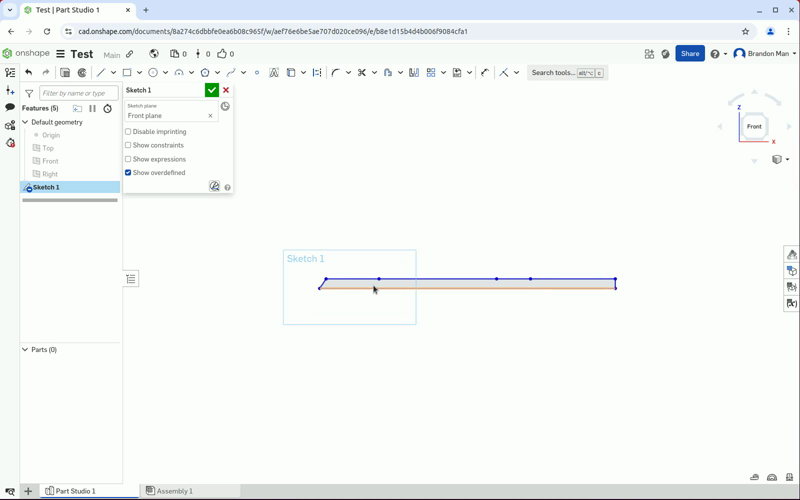
scroll(6)
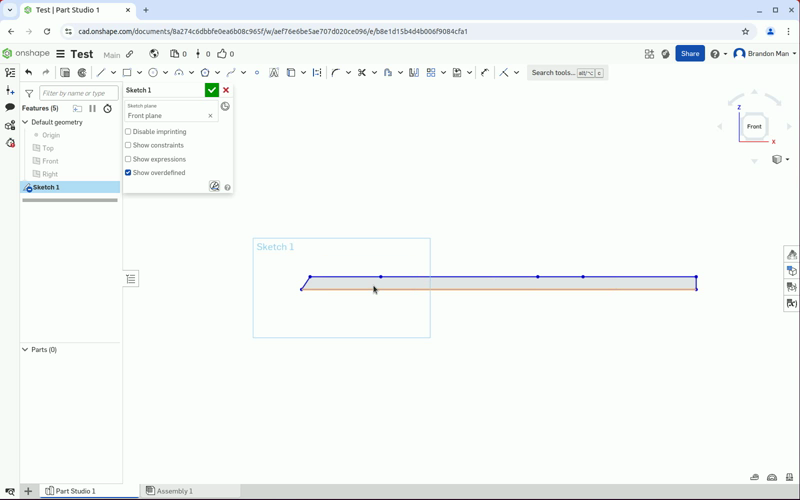
scroll(6)
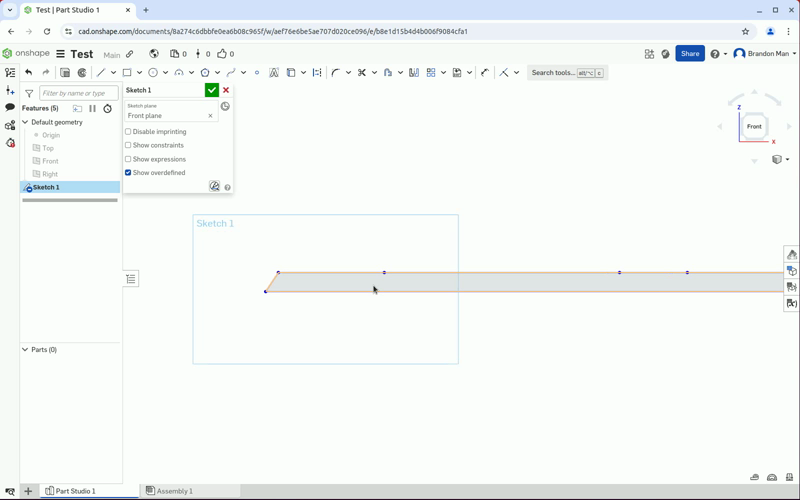
scroll(6)
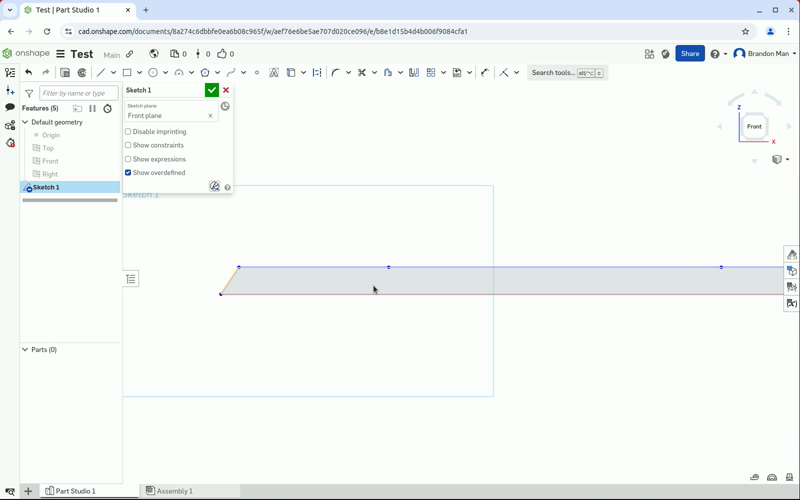
scroll(6)
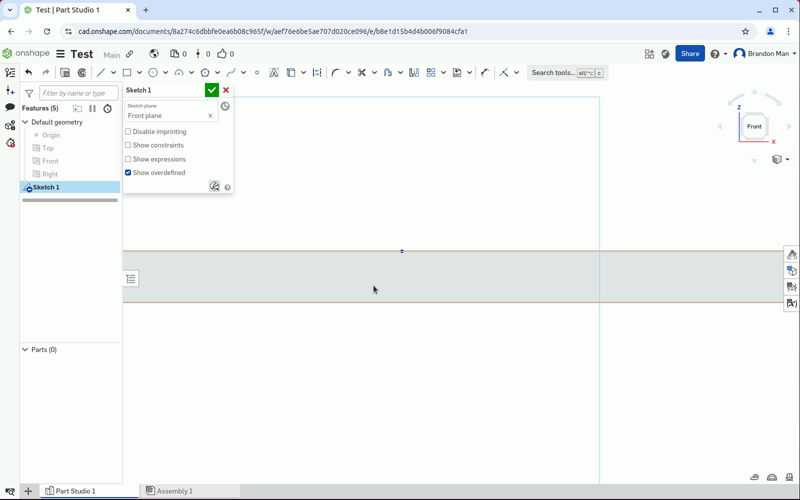
click(373, 285)
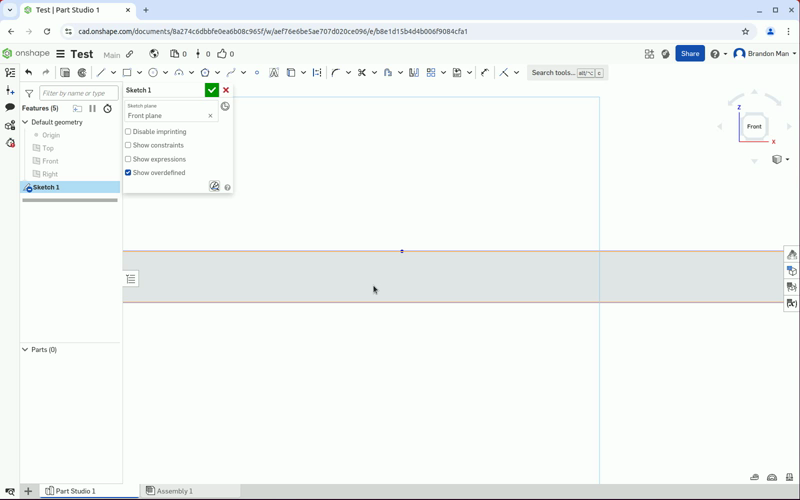
scroll(-6)
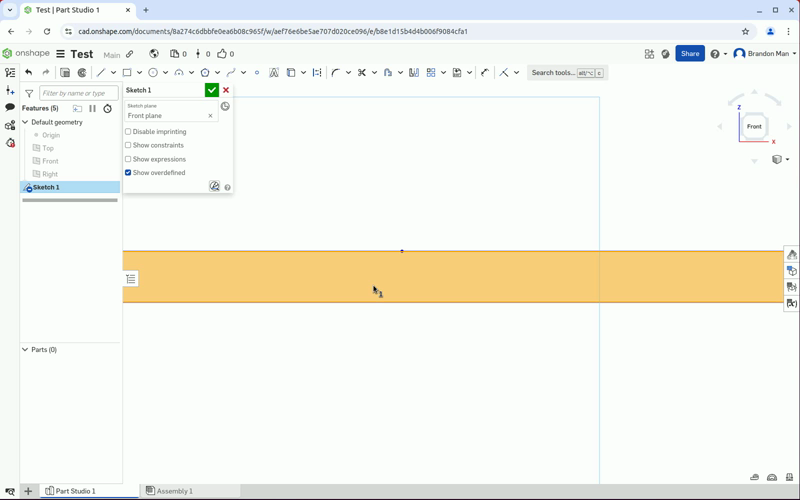
scroll(-6)
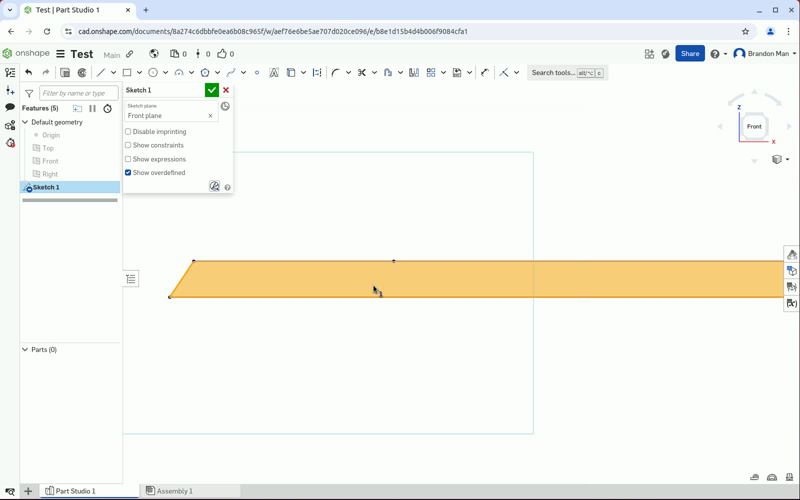
scroll(-6)
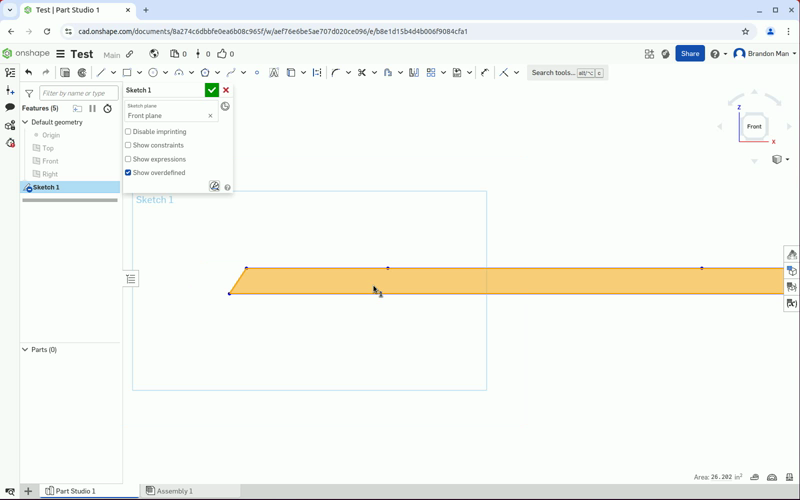
scroll(-6)
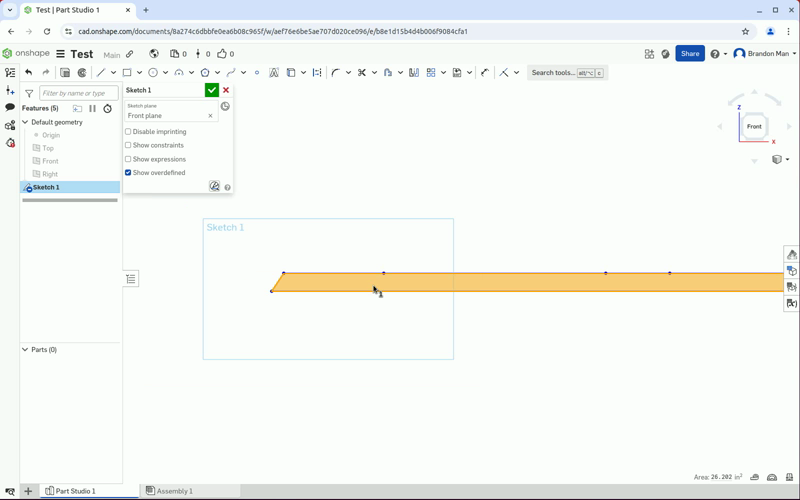
scroll(-6)
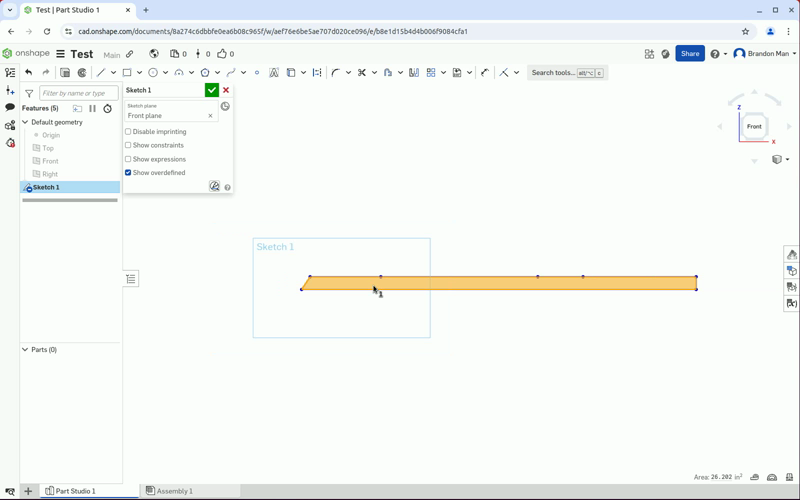
scroll(-6)
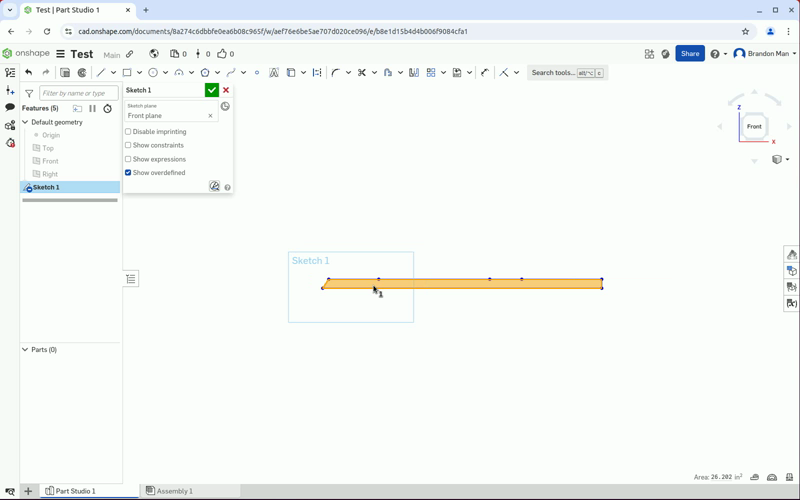
scroll(-6)
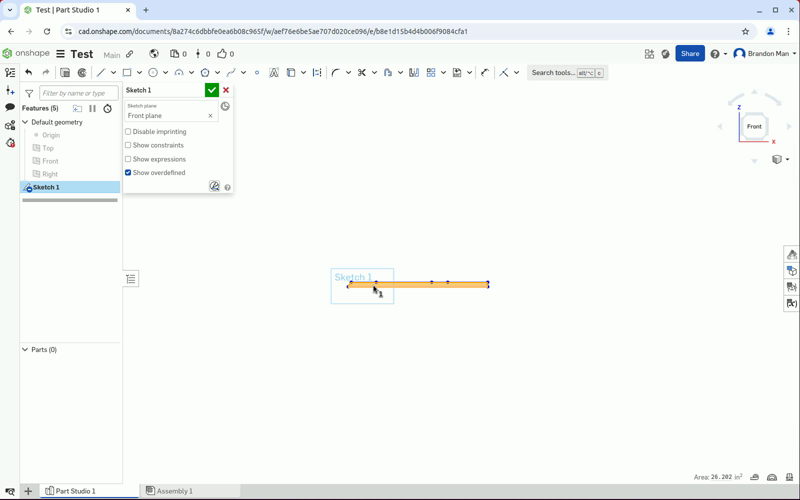
mouse_move(73, 352)
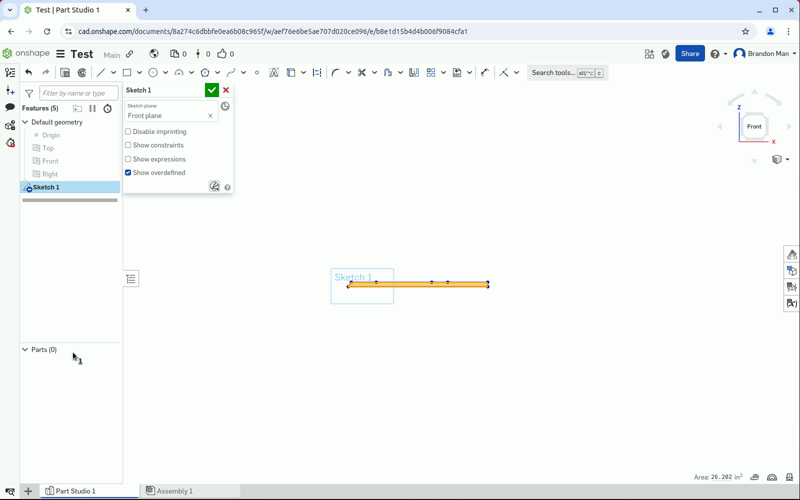
key(shift+y)
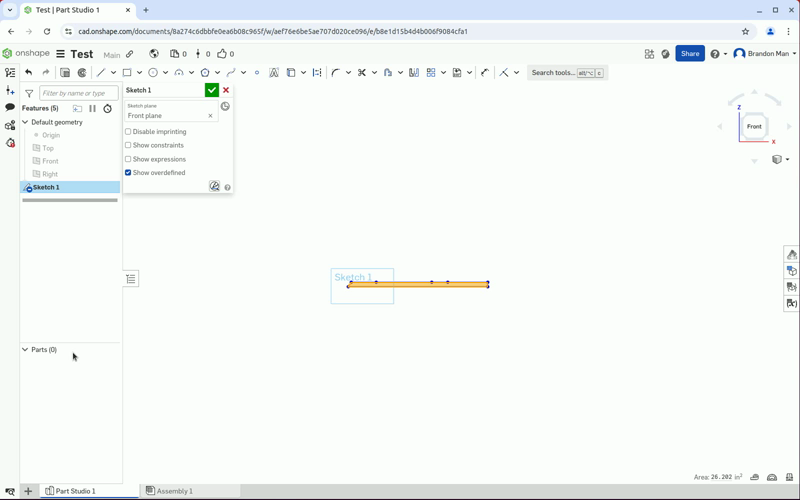
key(shift+e)
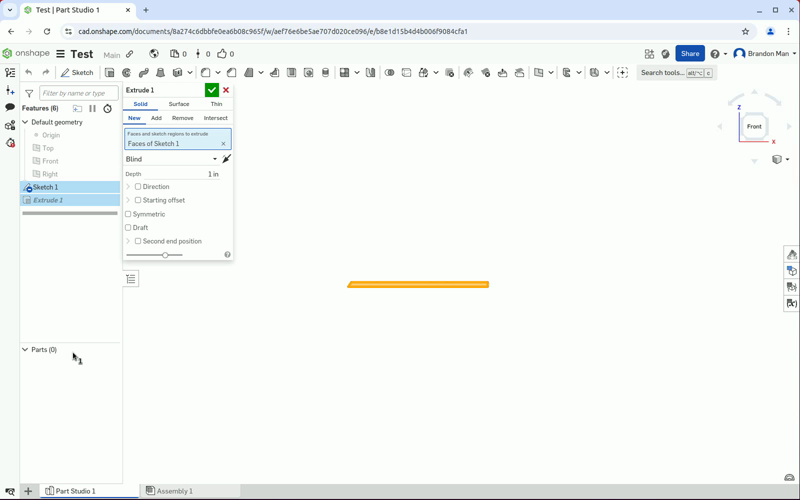
mouse_move(143, 106)
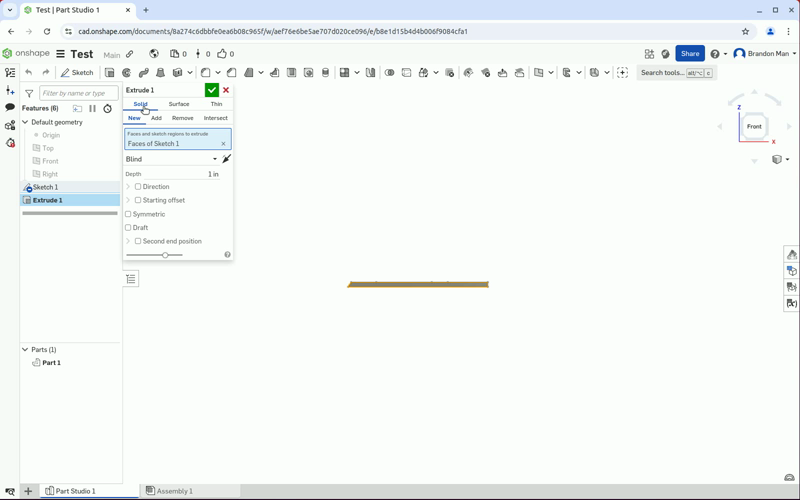
click(143, 106)
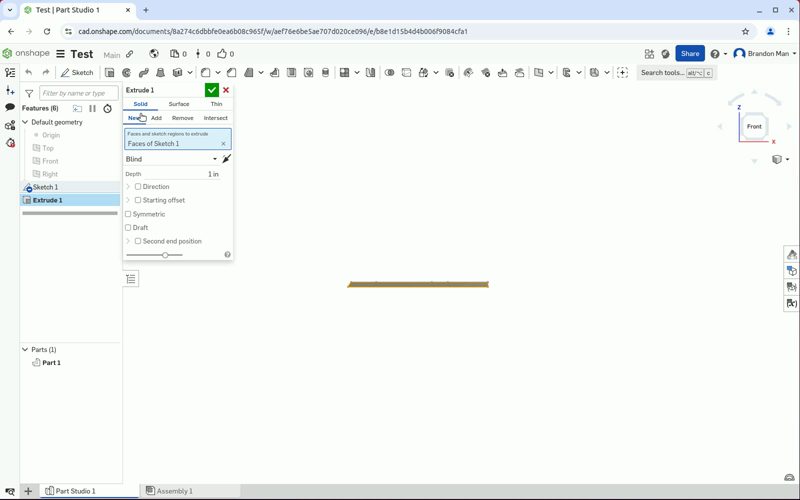
mouse_move(137, 120)
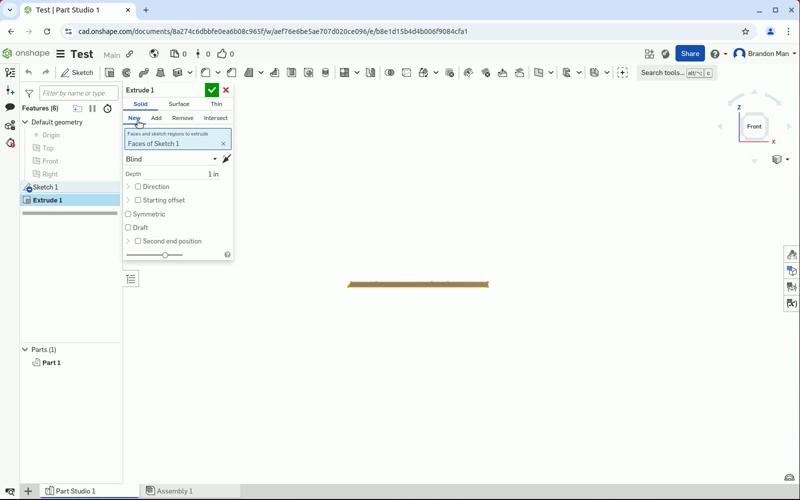
click(137, 120)
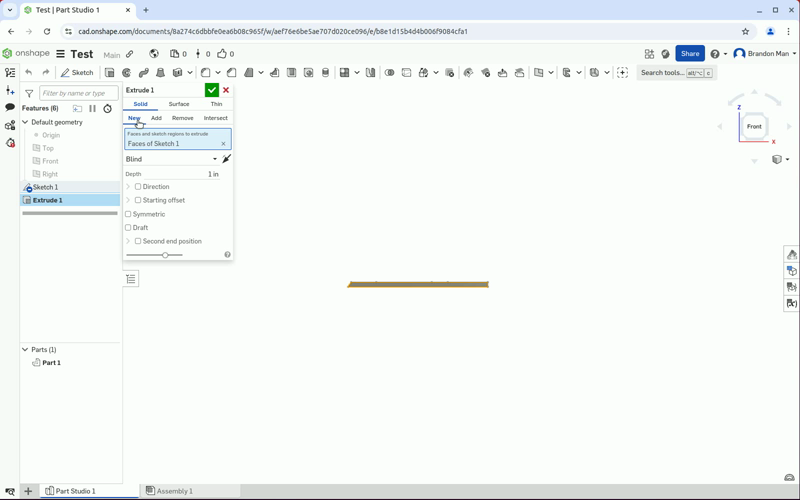
key(tab, 4)
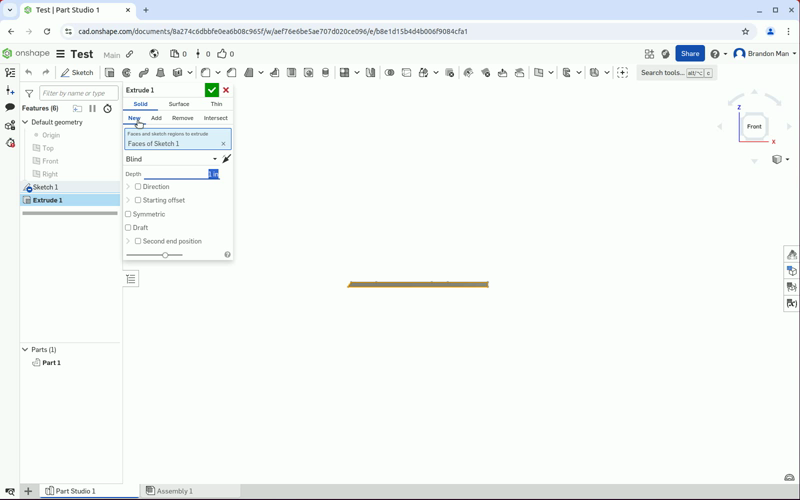
text(1.444)
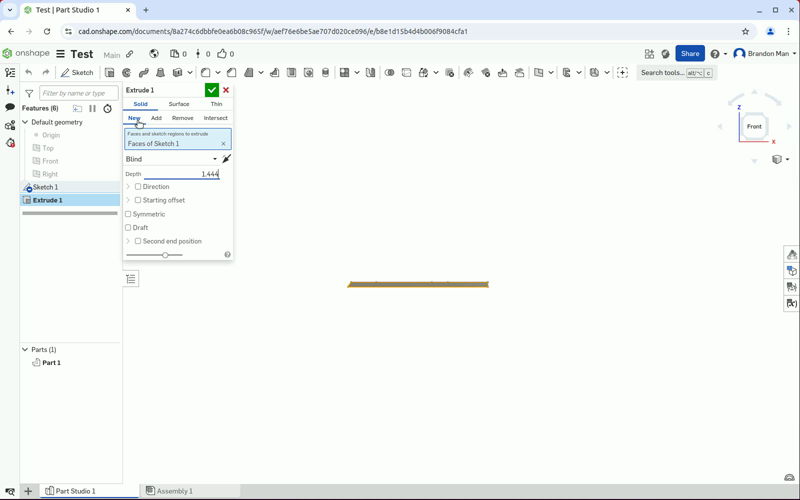
key(enter)
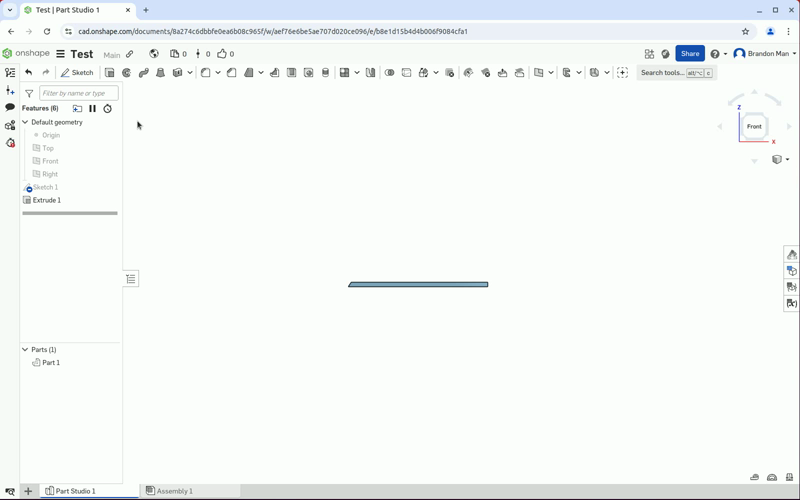
key(shift+h)
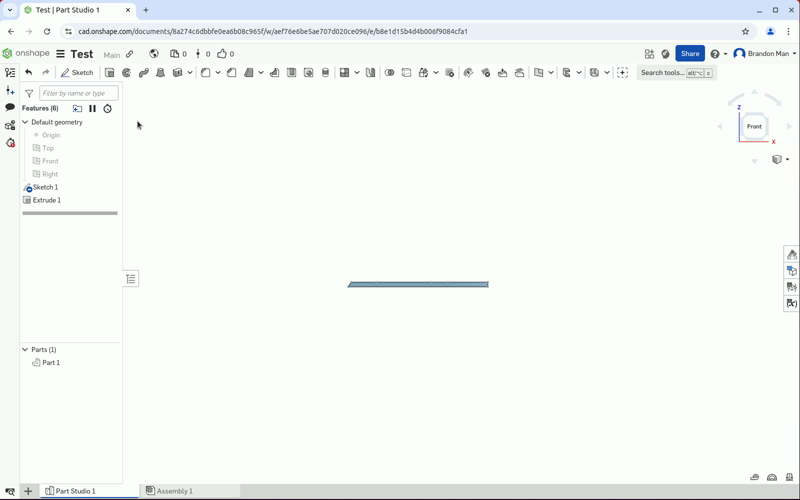
key(shift+h)
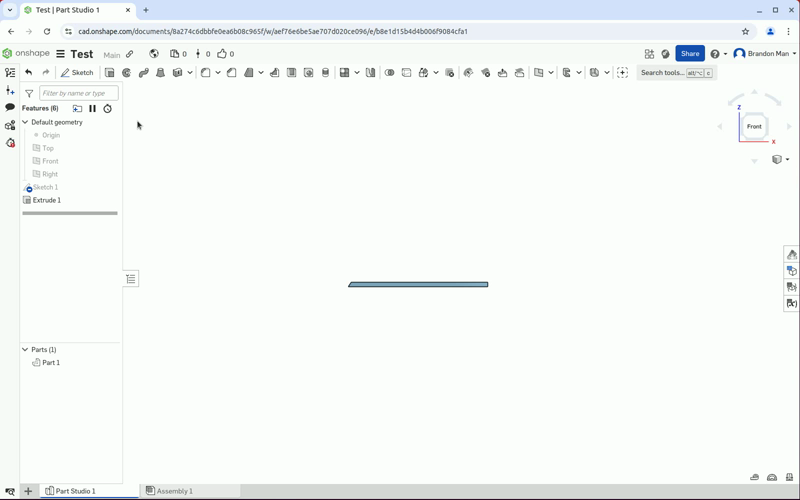
mouse_move(73, 189)
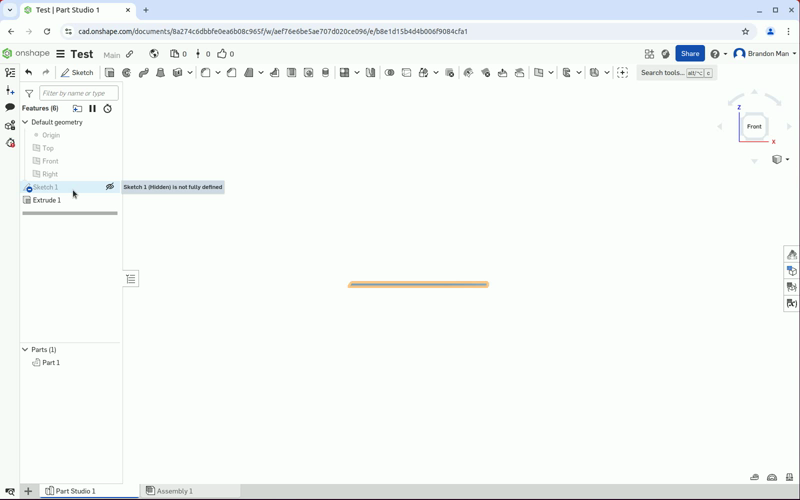
click(73, 189)
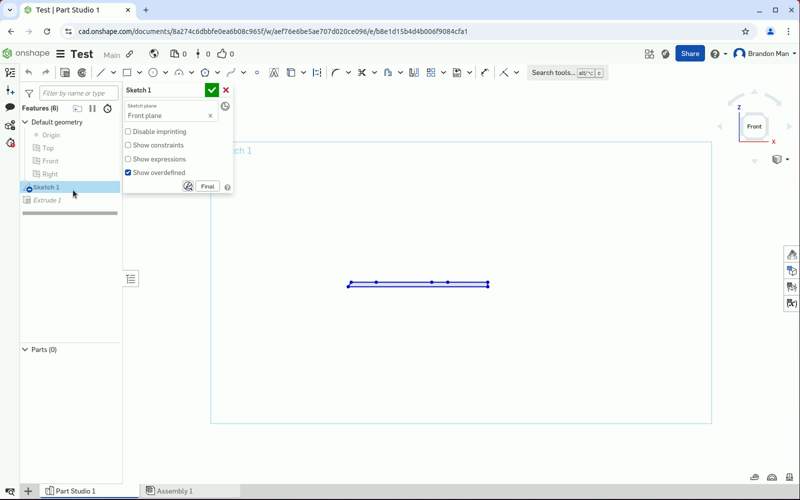
mouse_move(229, 92)
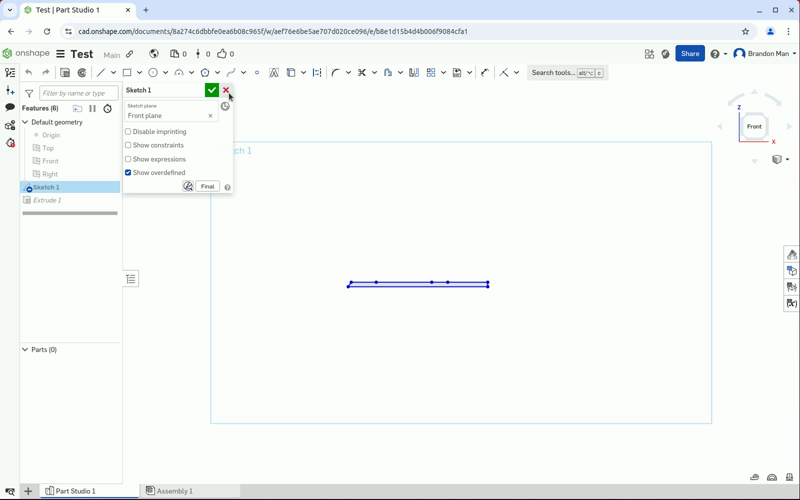
click(229, 92)
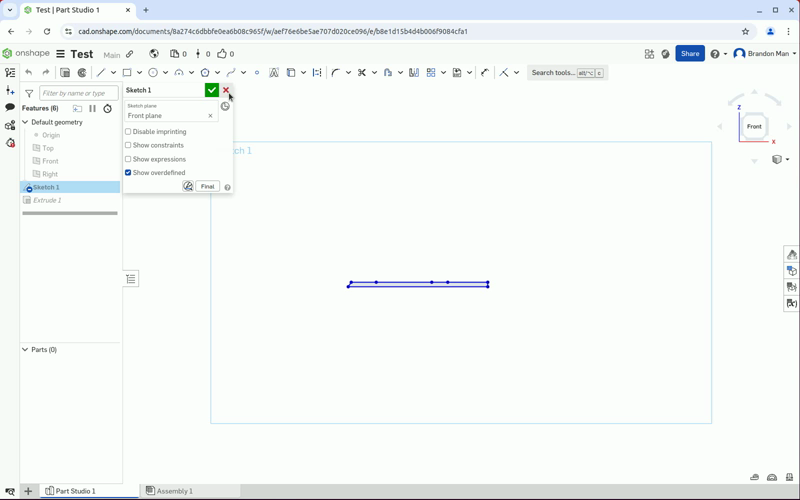
key(shift+s)
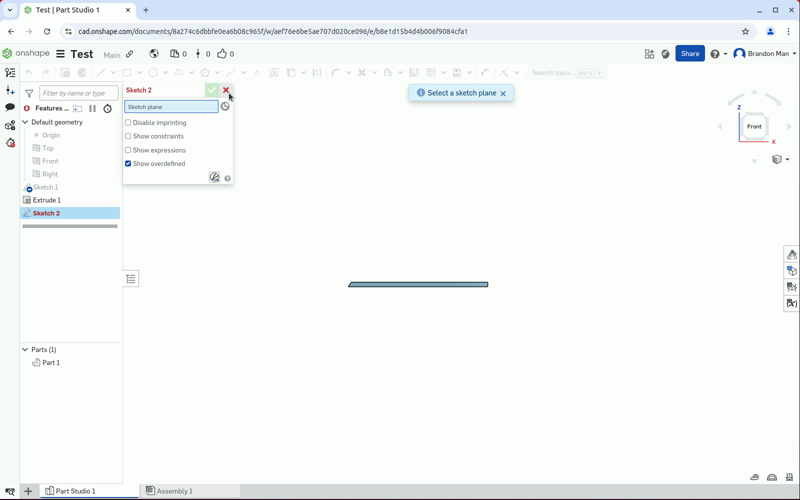
mouse_move(73, 163)
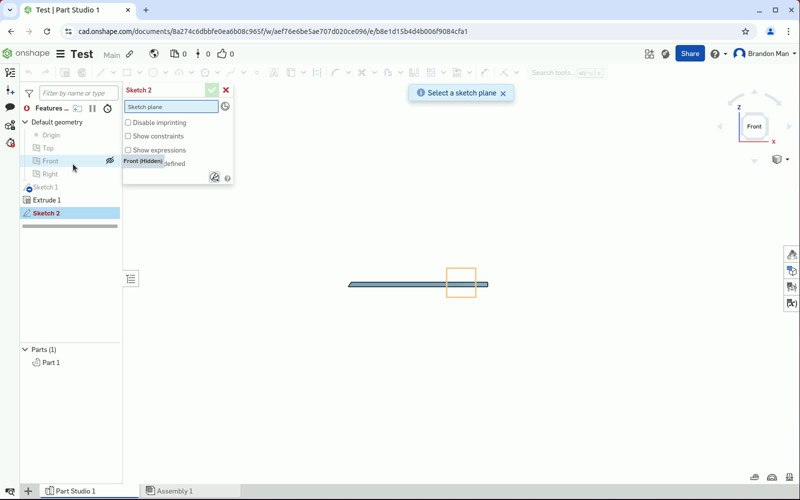
click(73, 163)
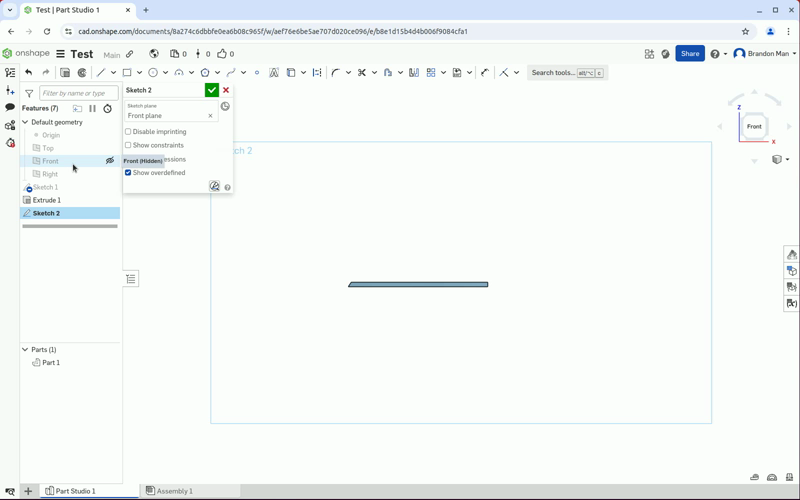
mouse_move(73, 352)
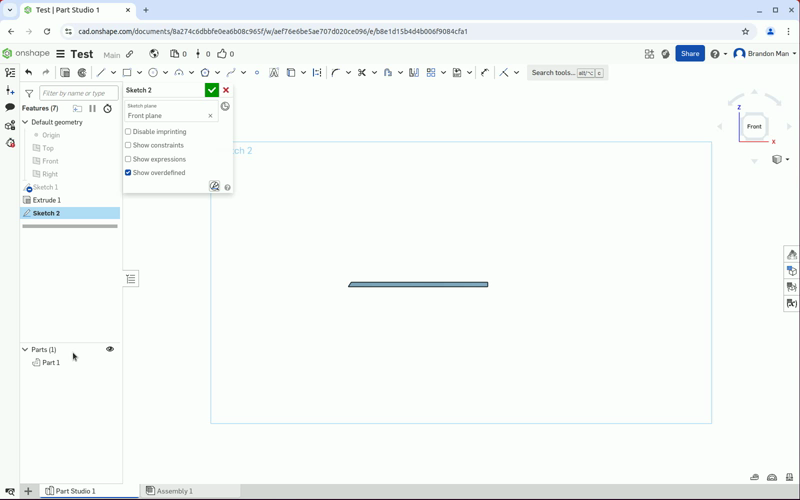
key(y)
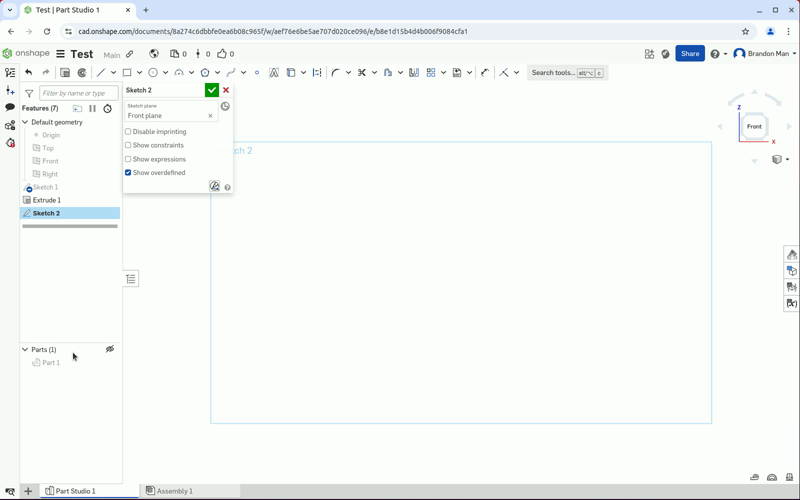
key(l)
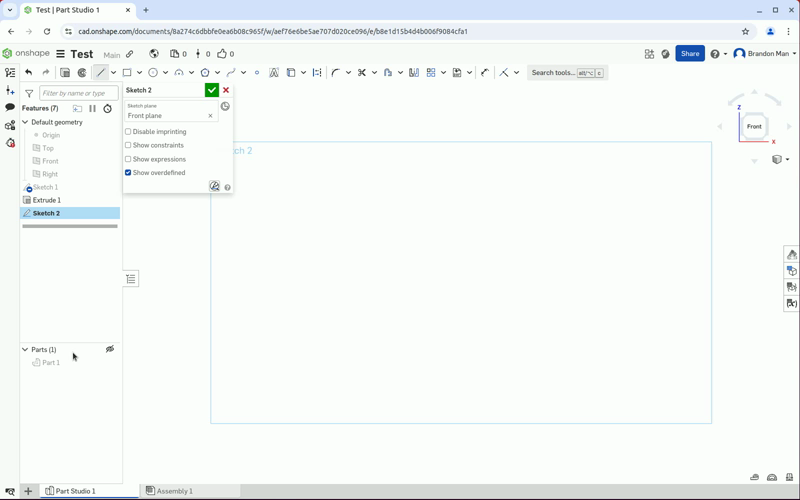
key_down(shift)
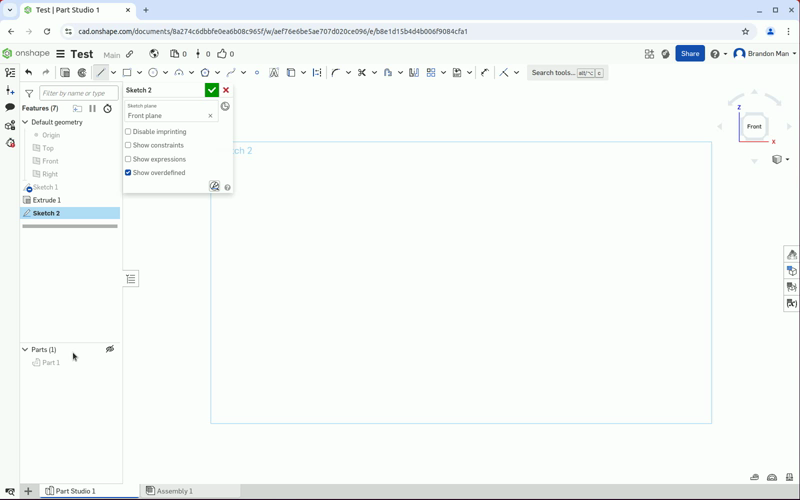
mouse_move(348, 279)
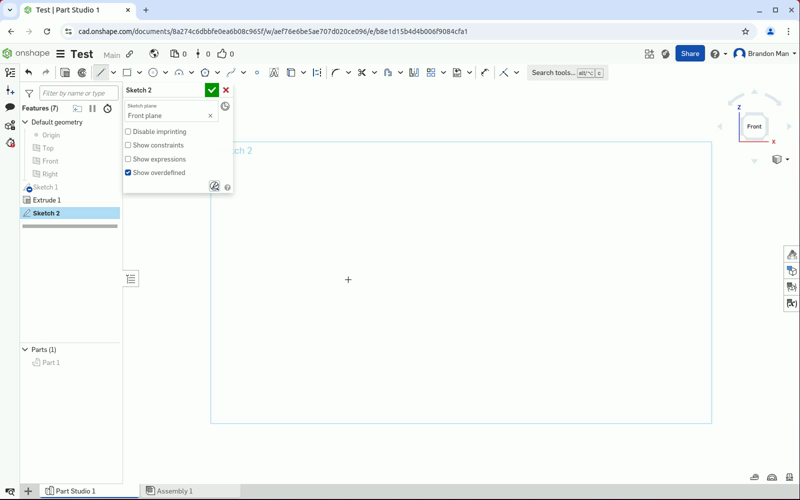
click(348, 279)
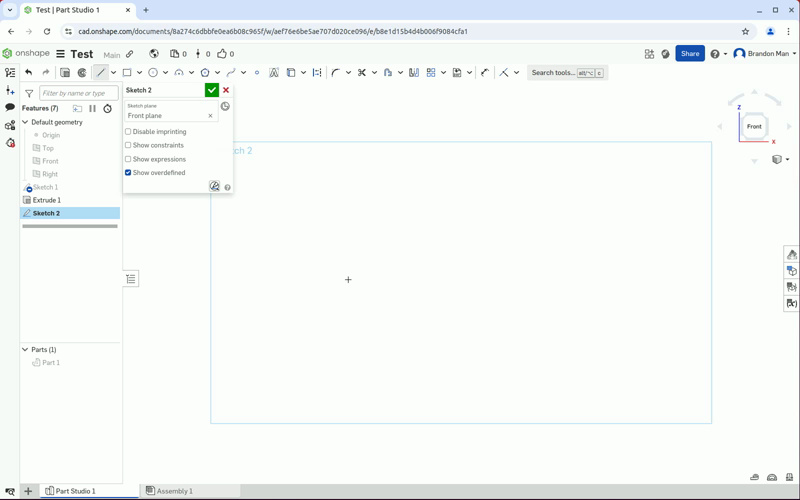
key_up(shift)
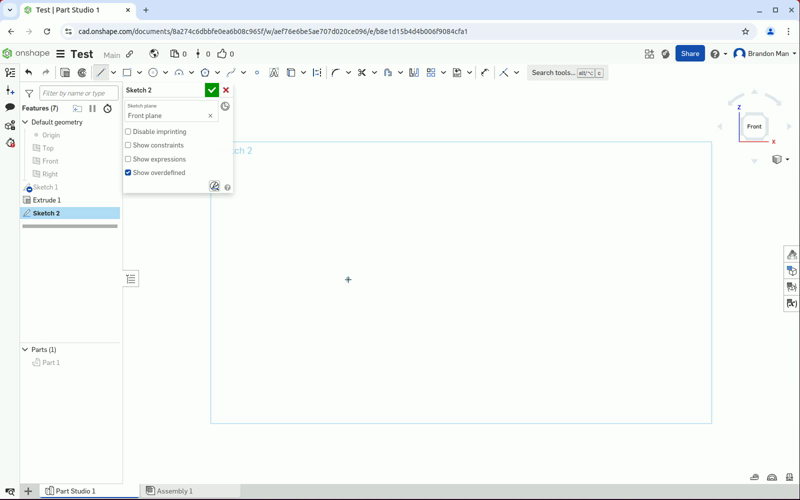
key_down(shift)
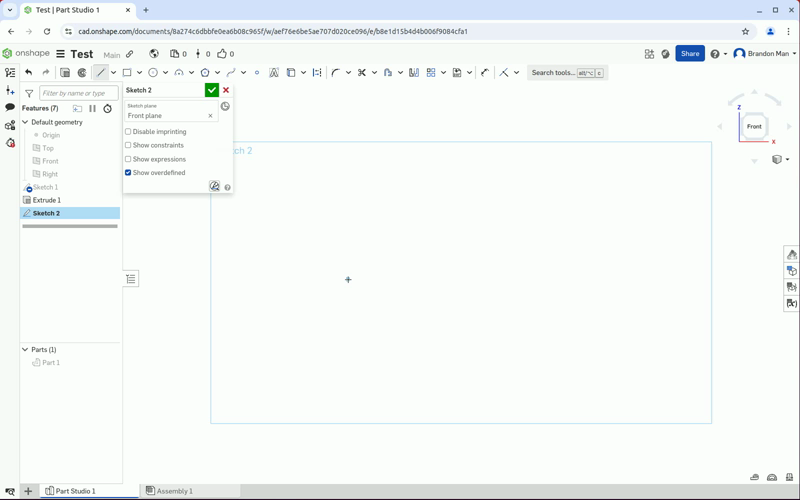
mouse_move(378, 279)
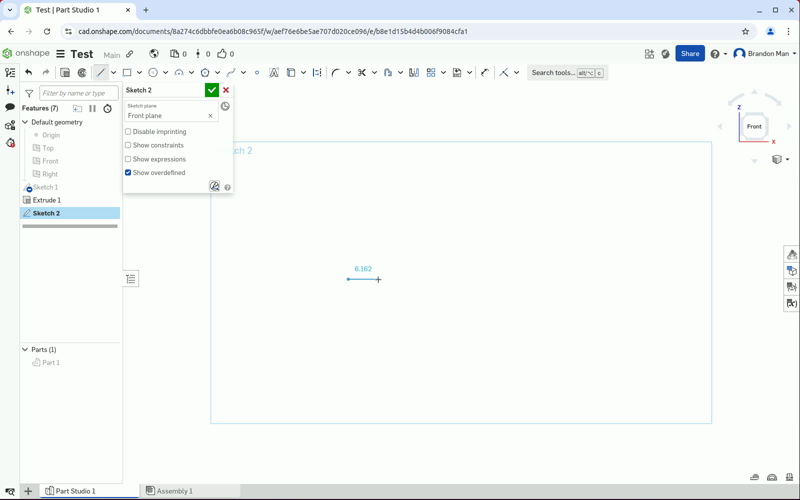
mouse_move(351, 283)
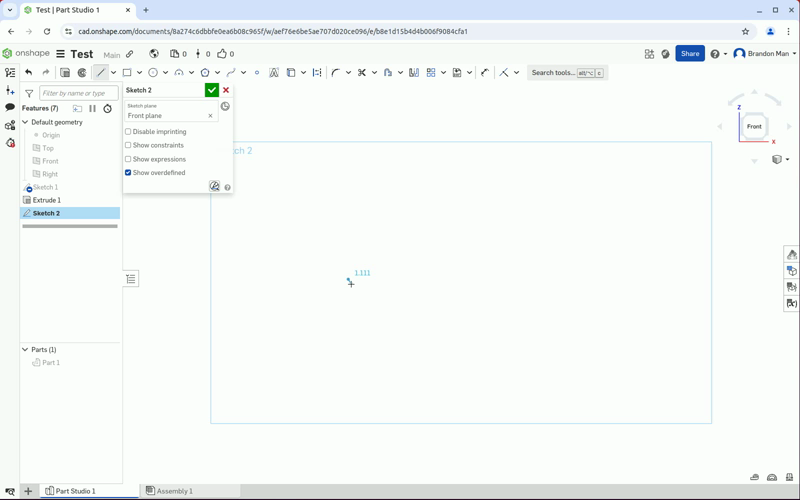
scroll(6)
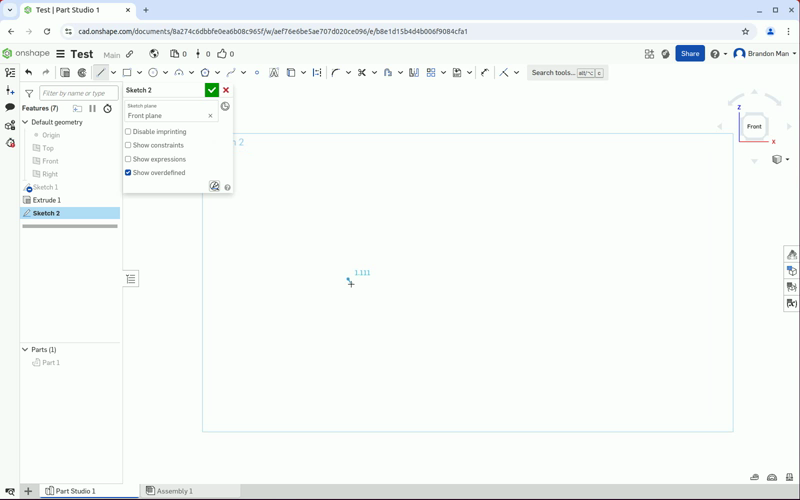
scroll(6)
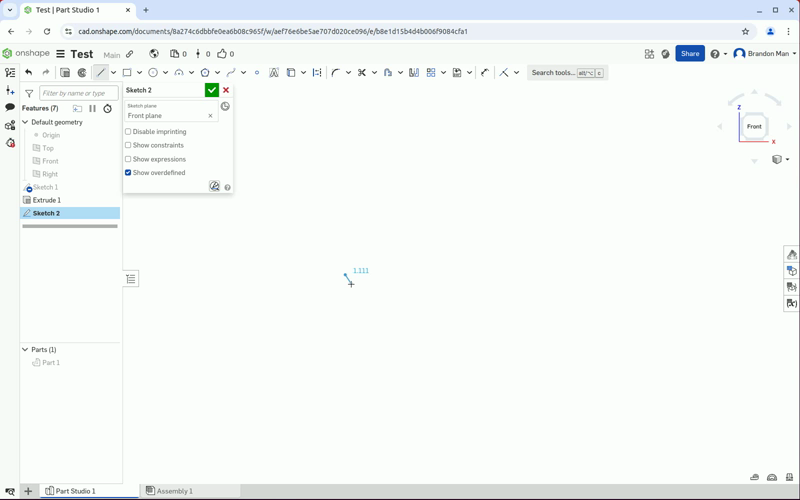
scroll(6)
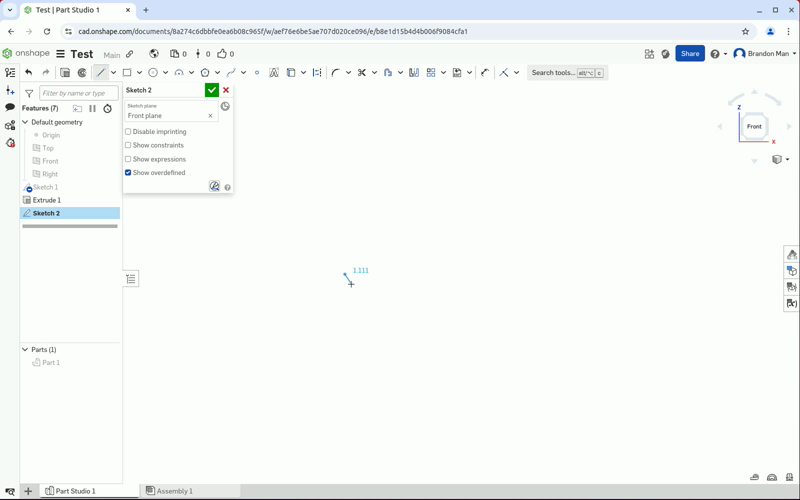
scroll(6)
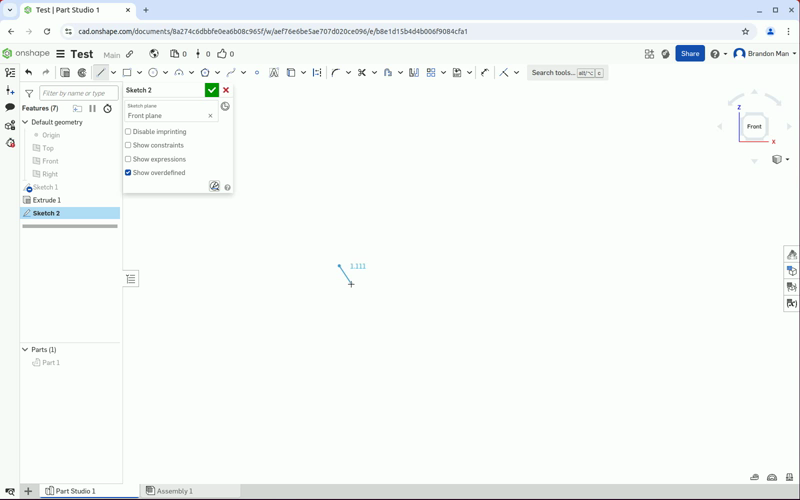
scroll(6)
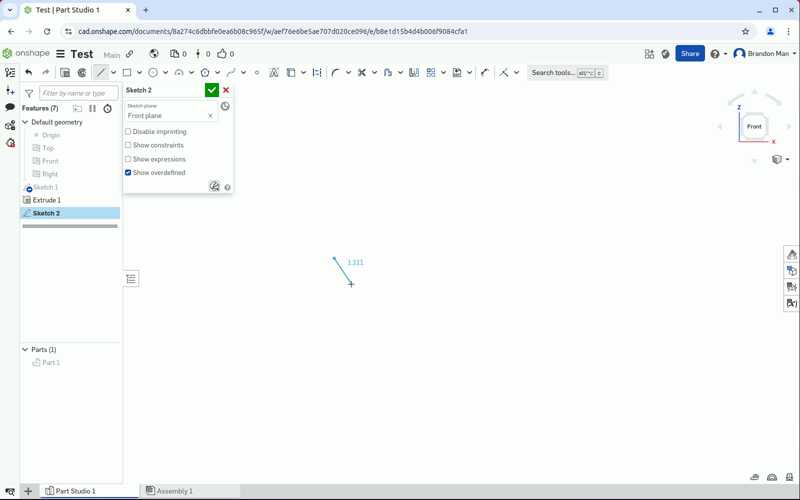
scroll(6)
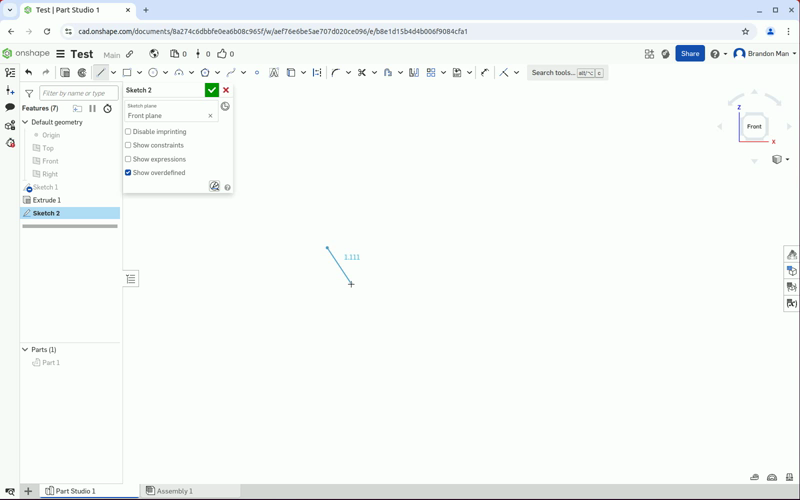
scroll(6)
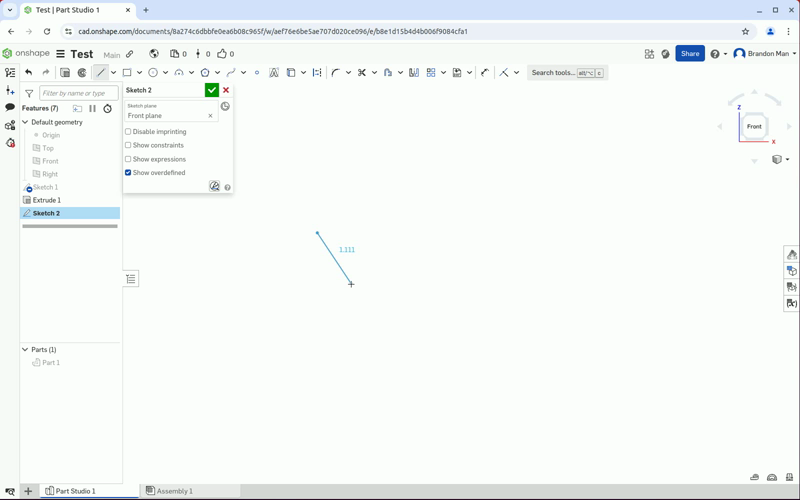
click(351, 283)
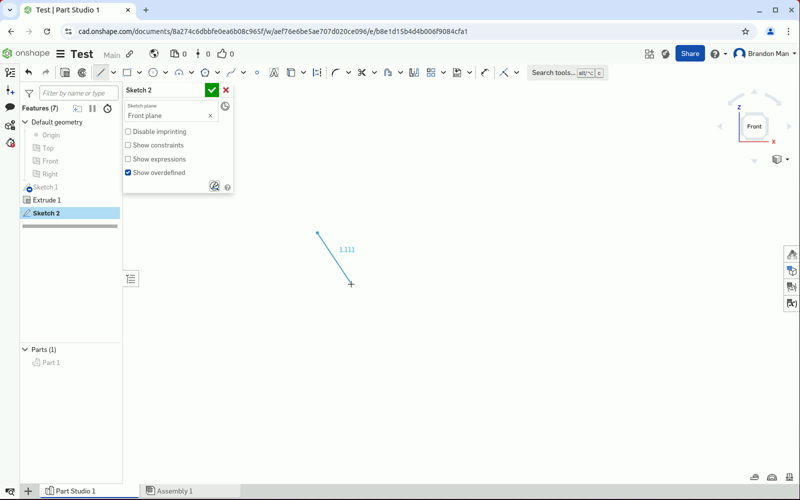
scroll(-6)
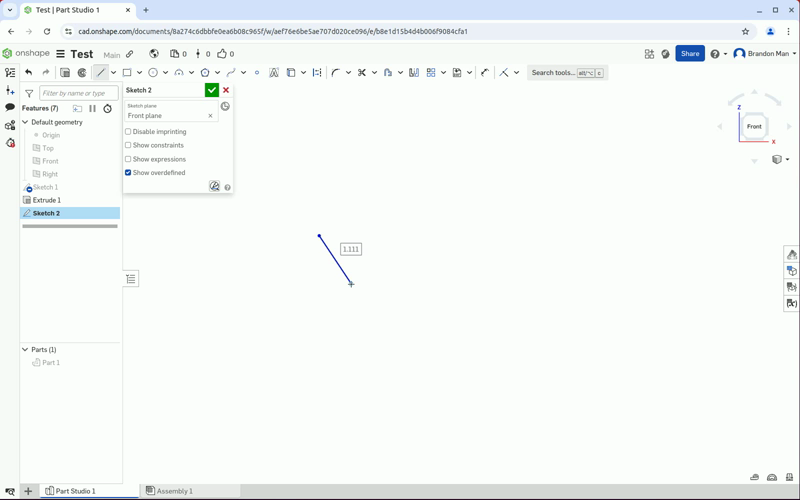
scroll(-6)
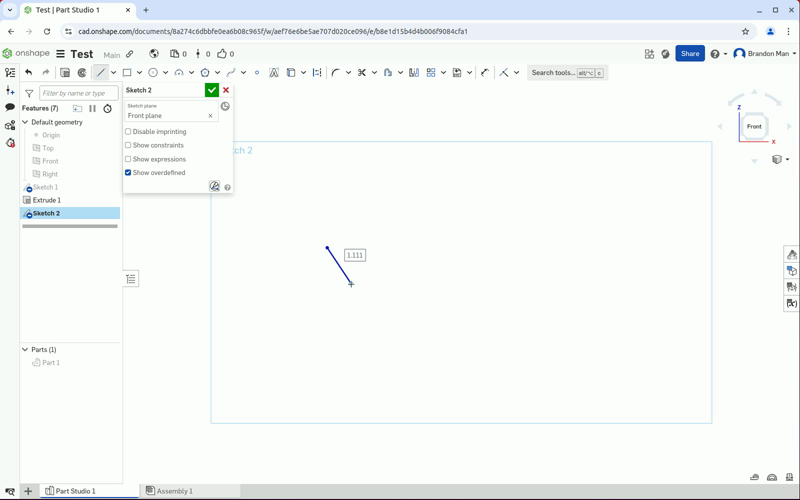
scroll(-6)
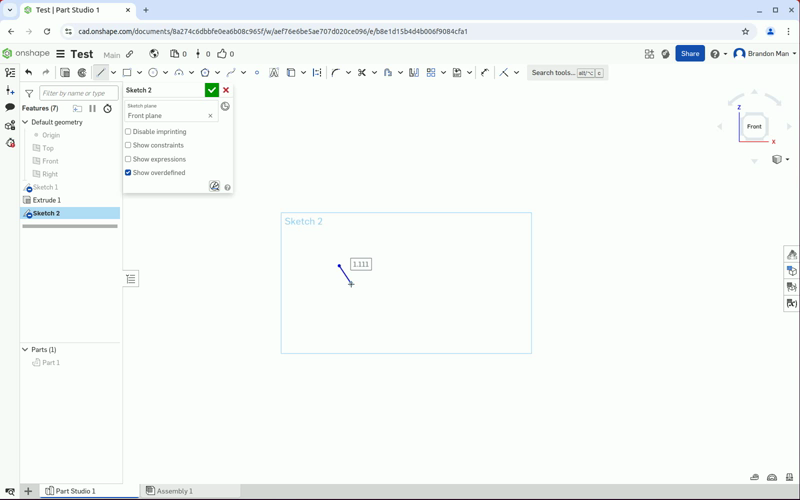
scroll(-6)
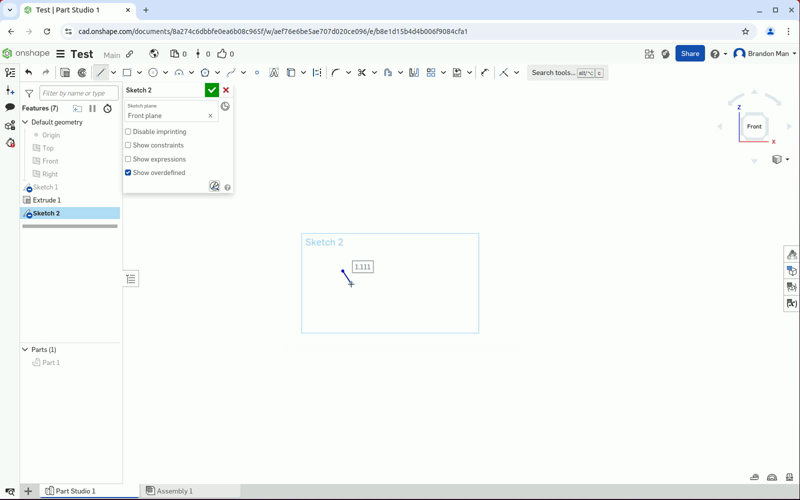
scroll(-6)
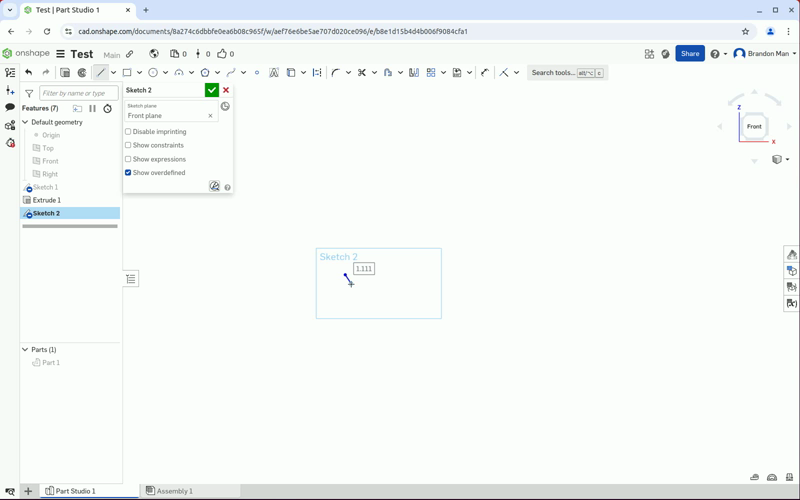
scroll(-6)
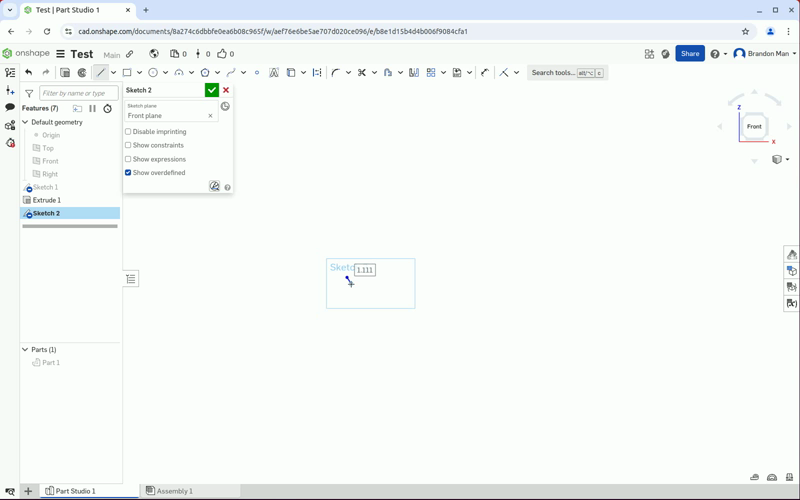
scroll(-6)
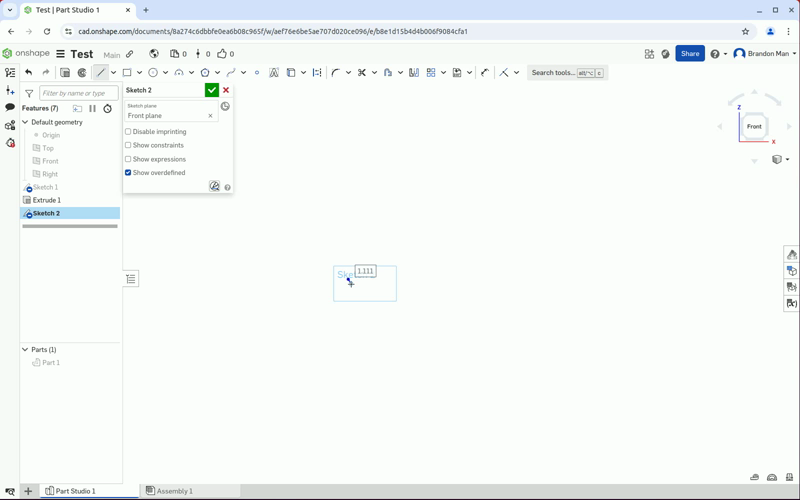
key_up(shift)
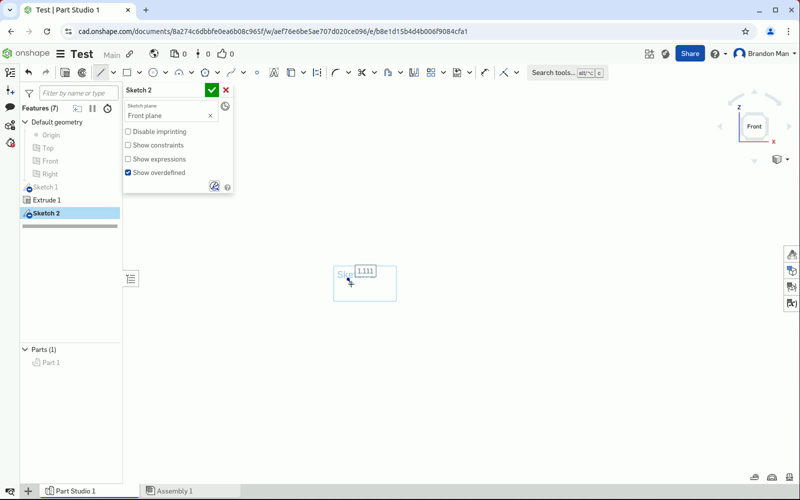
key_down(shift)
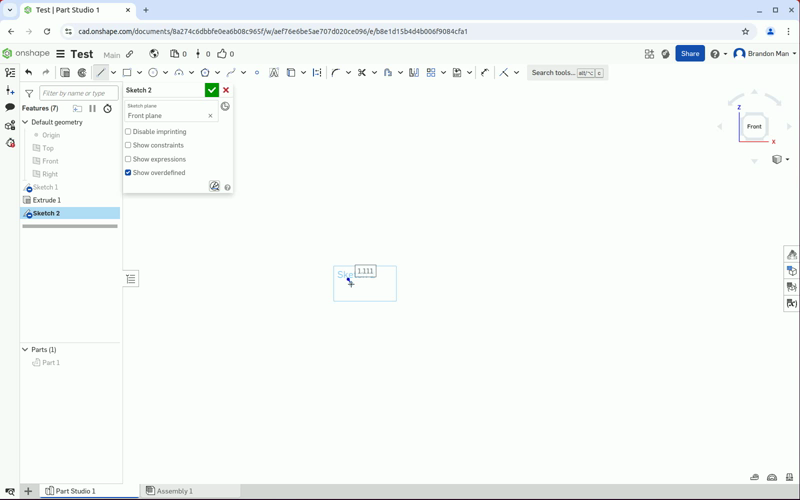
mouse_move(381, 283)
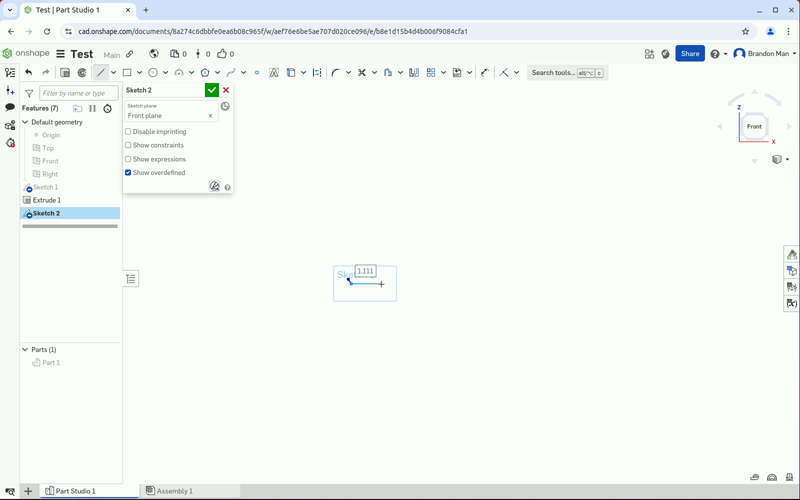
mouse_move(376, 283)
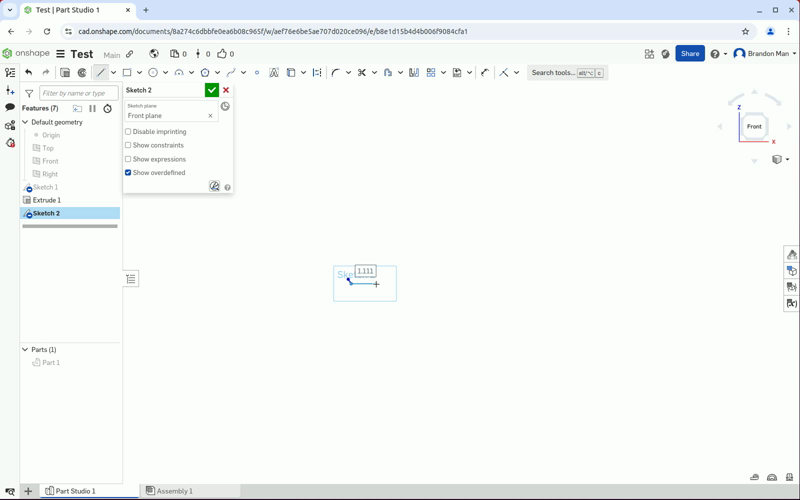
click(376, 283)
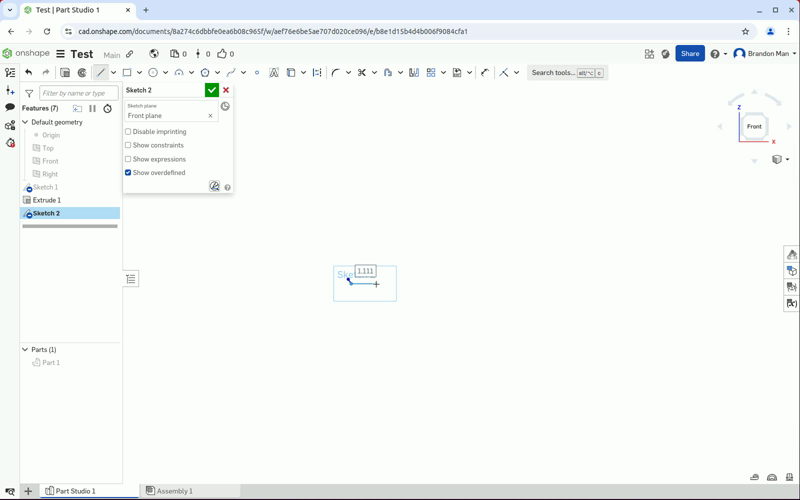
key_up(shift)
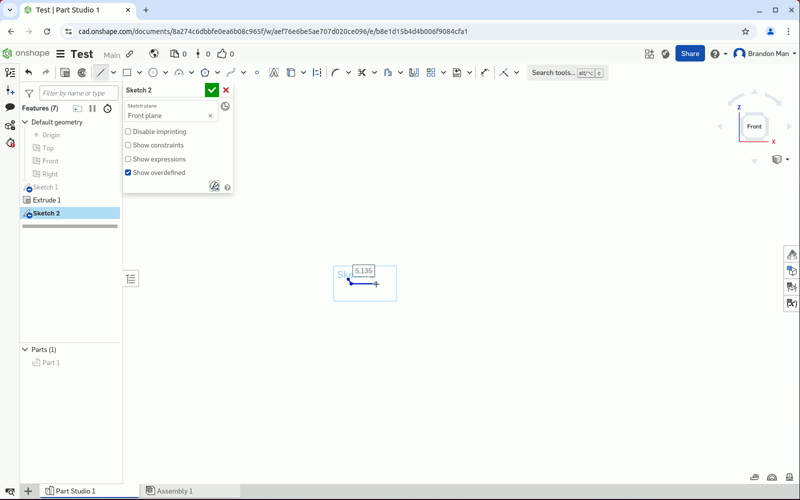
key_down(shift)
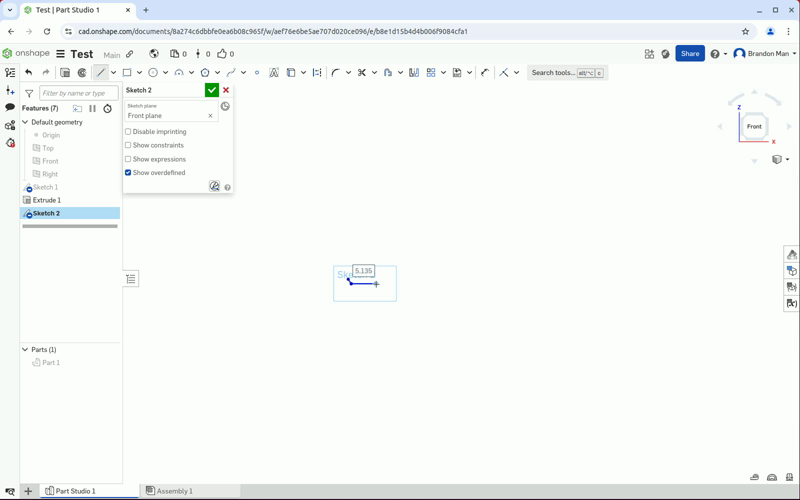
mouse_move(406, 283)
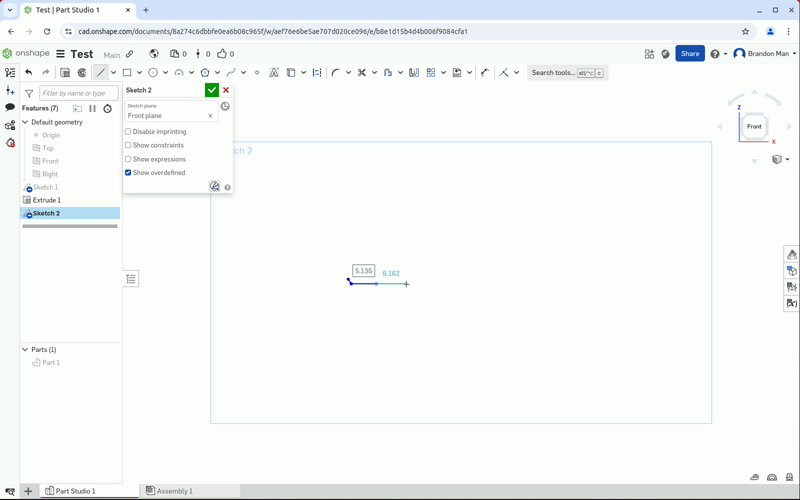
mouse_move(431, 283)
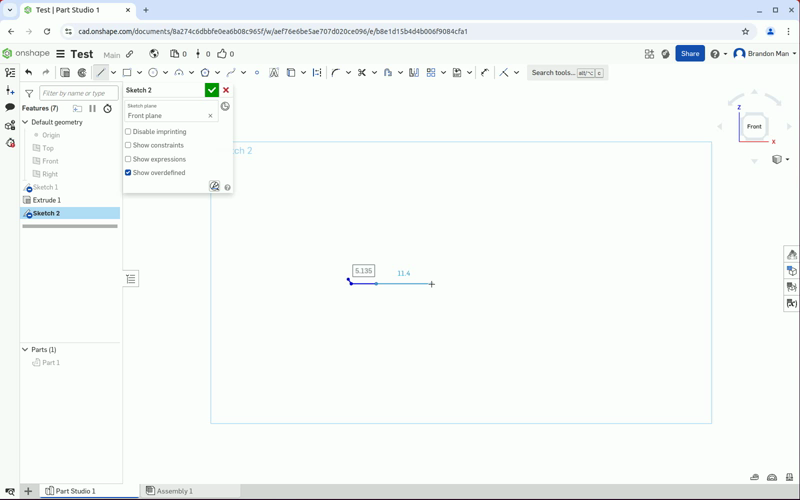
click(431, 283)
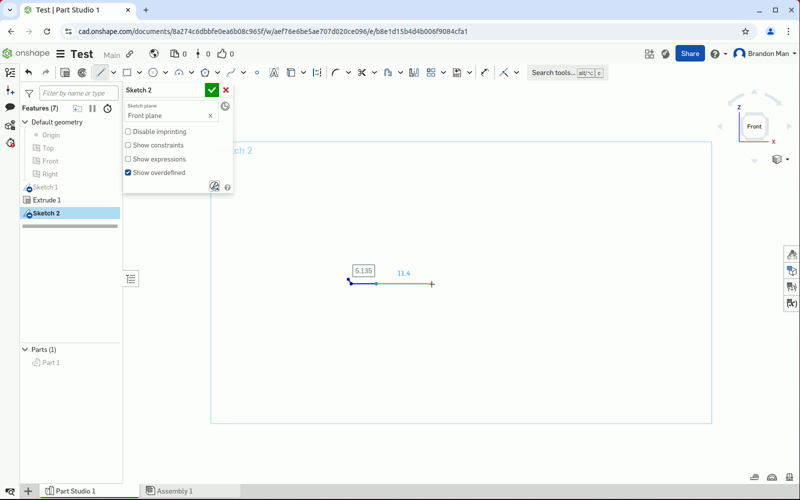
key_up(shift)
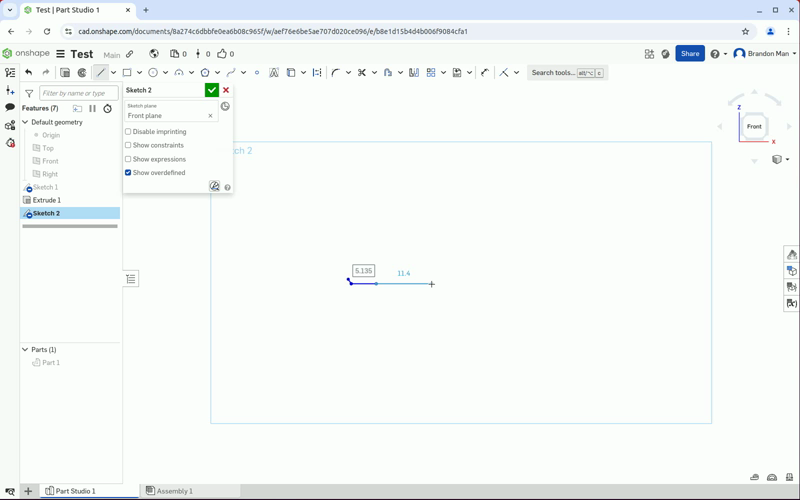
key_down(shift)
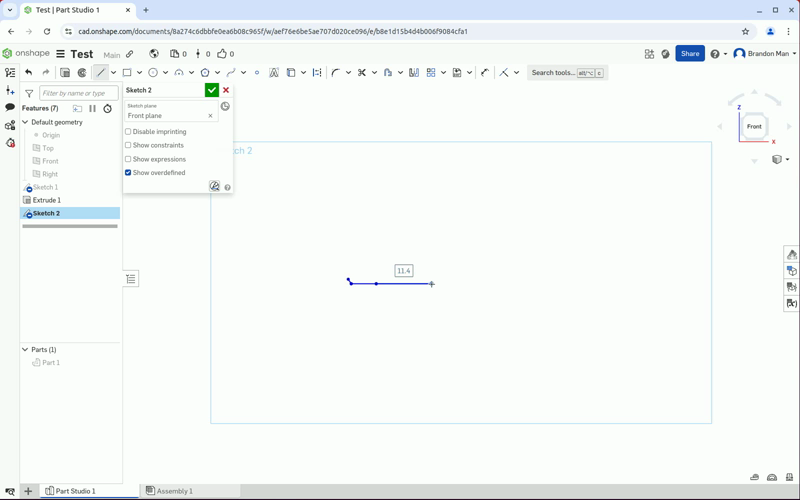
mouse_move(461, 283)
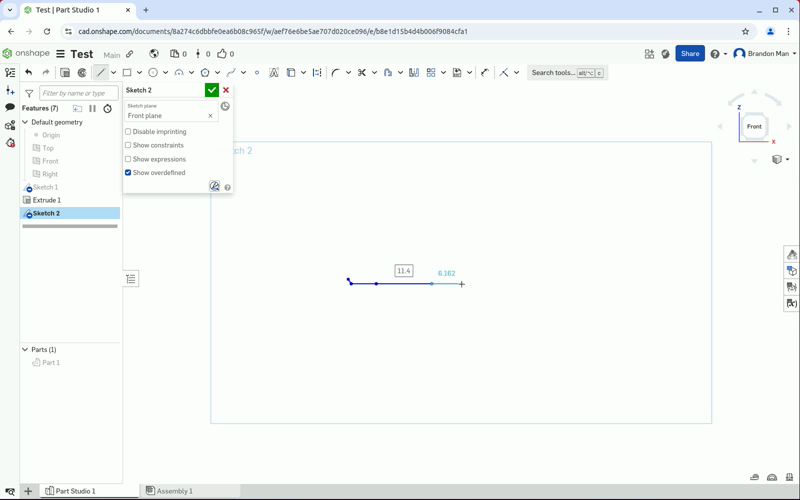
mouse_move(447, 283)
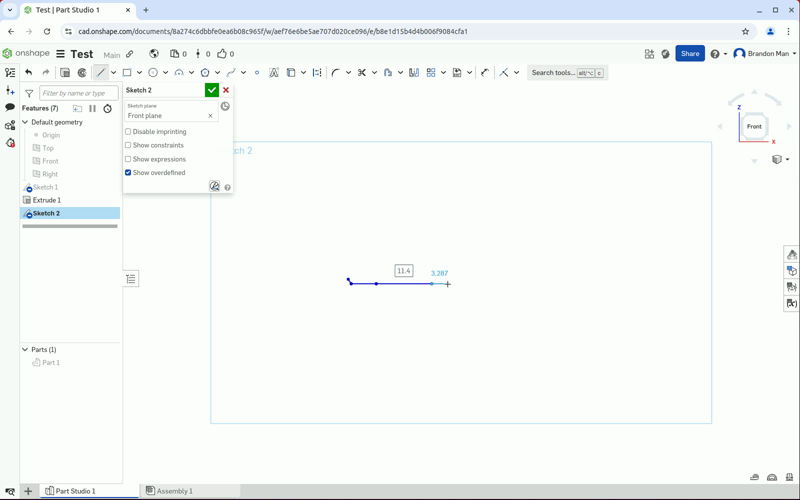
click(447, 283)
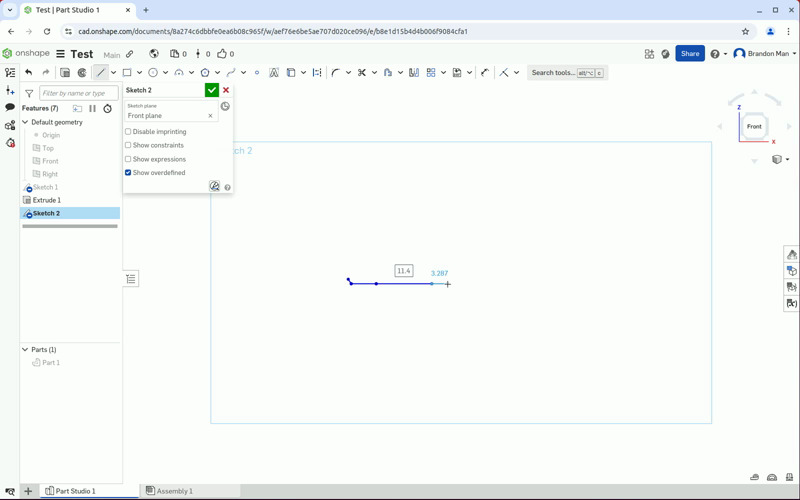
key_up(shift)
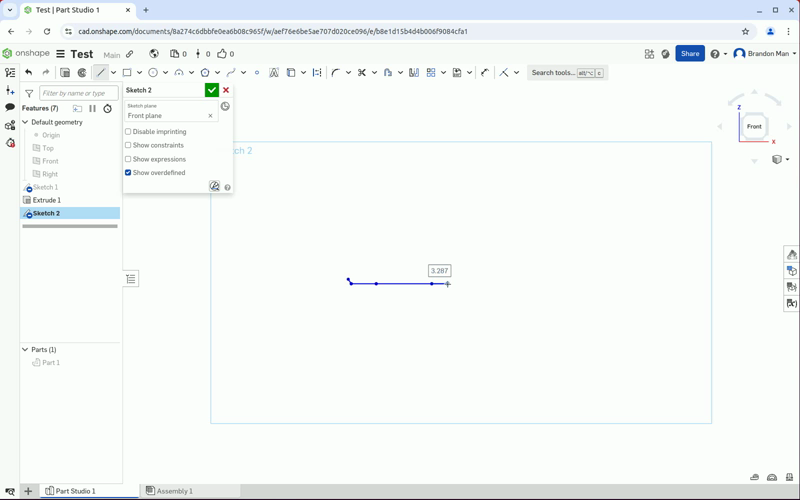
key_down(shift)
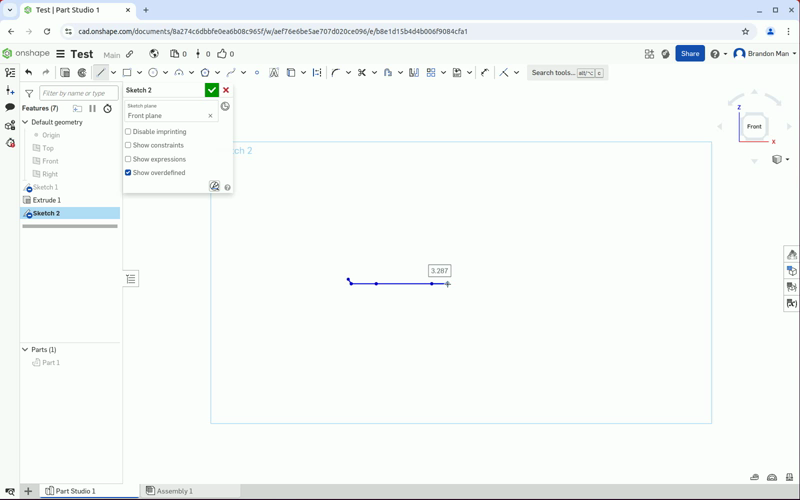
mouse_move(477, 283)
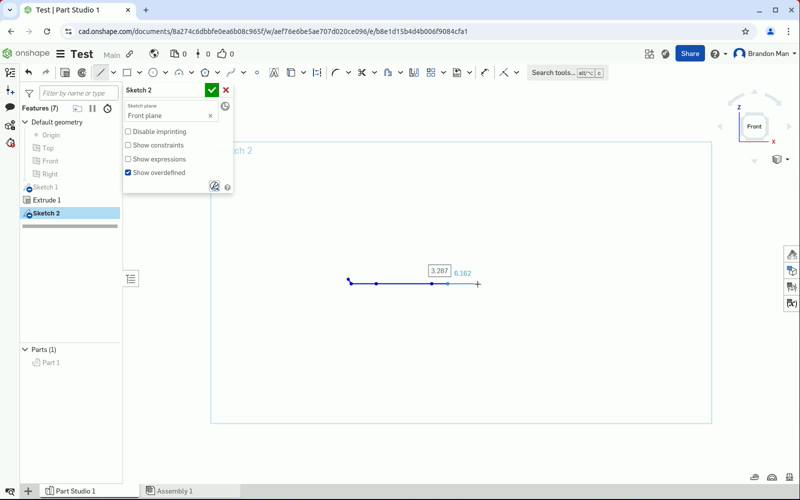
mouse_move(487, 283)
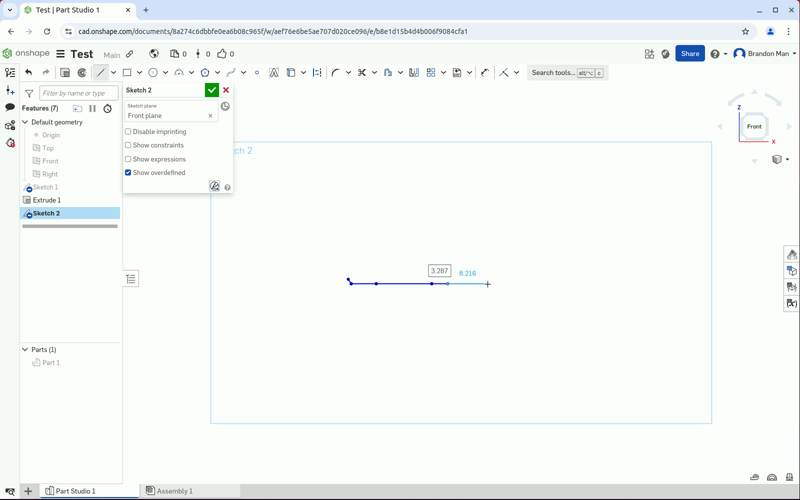
click(487, 283)
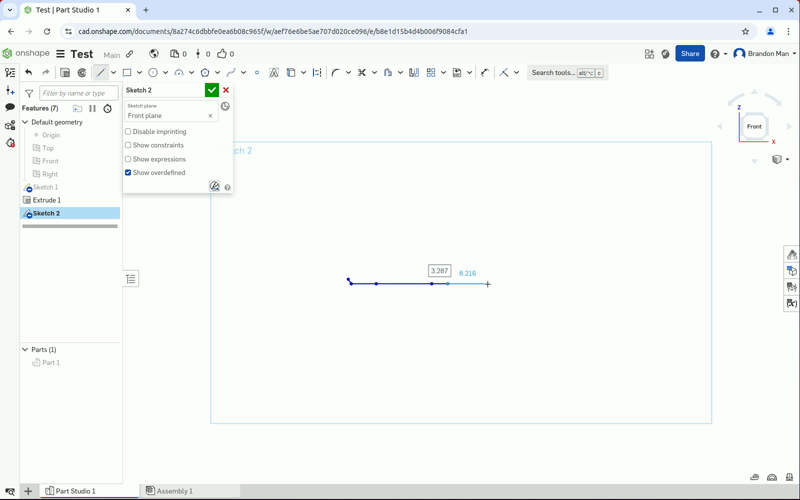
key_up(shift)
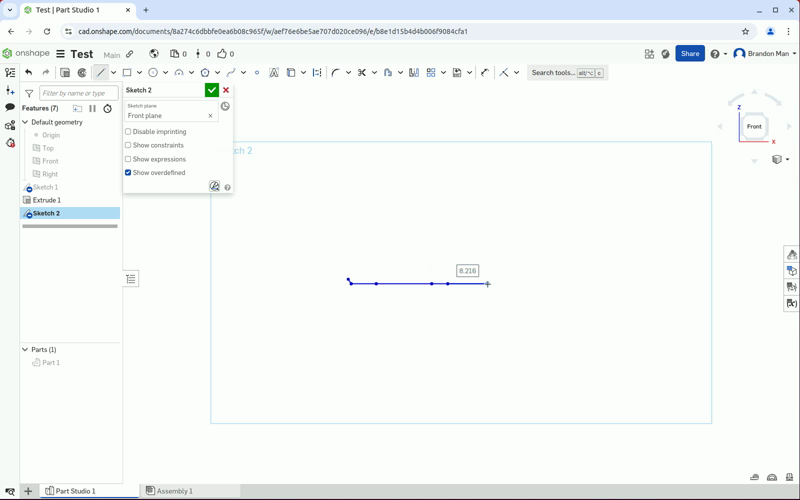
key_down(shift)
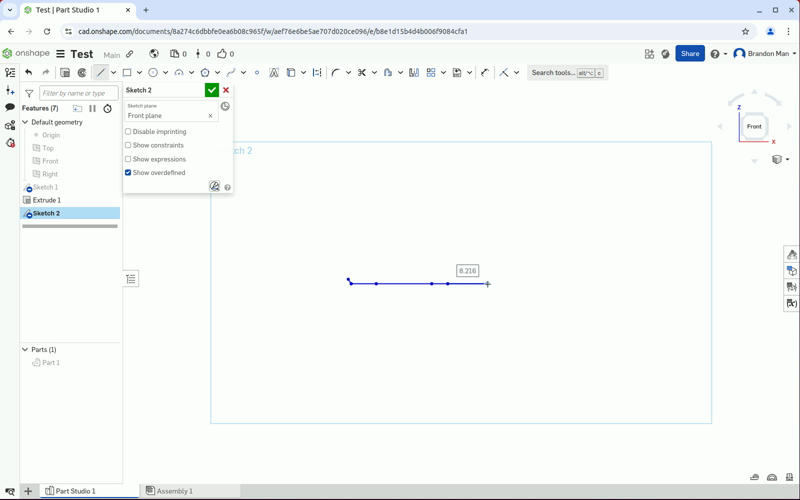
mouse_move(517, 283)
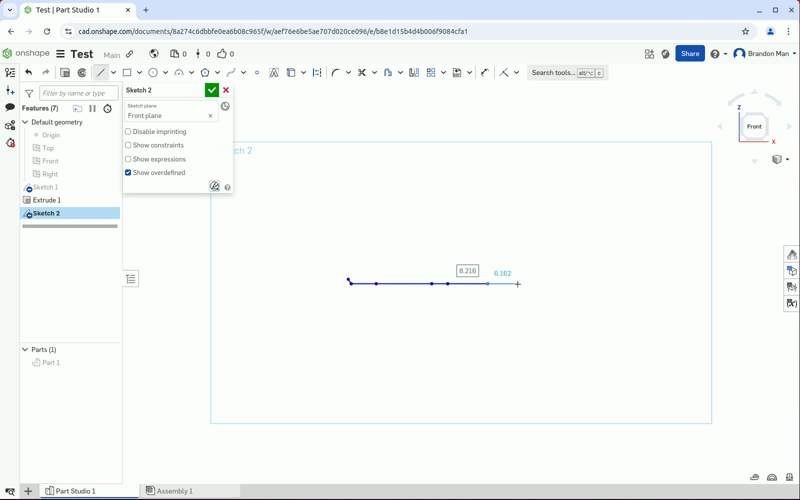
mouse_move(487, 279)
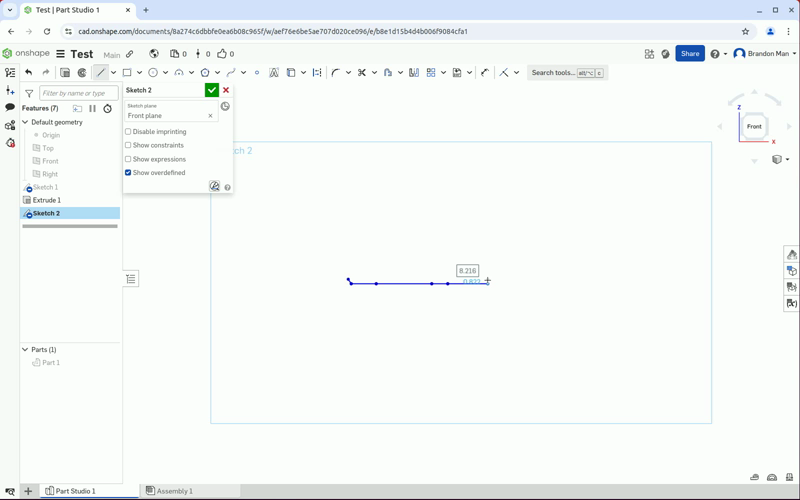
scroll(6)
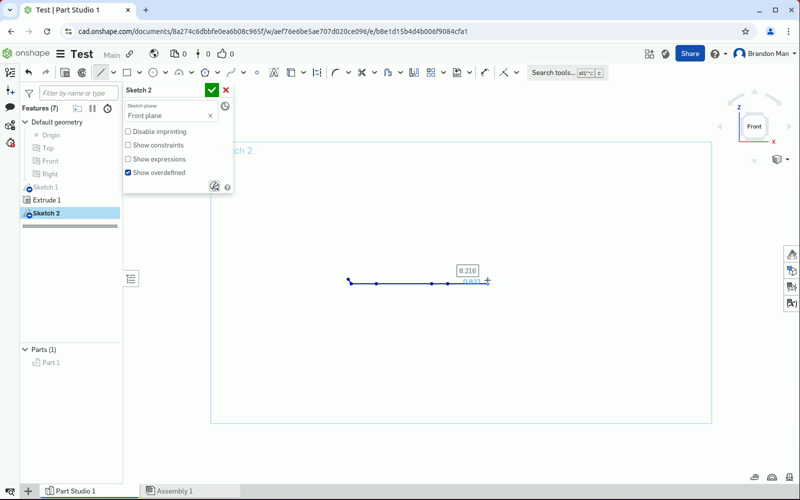
scroll(6)
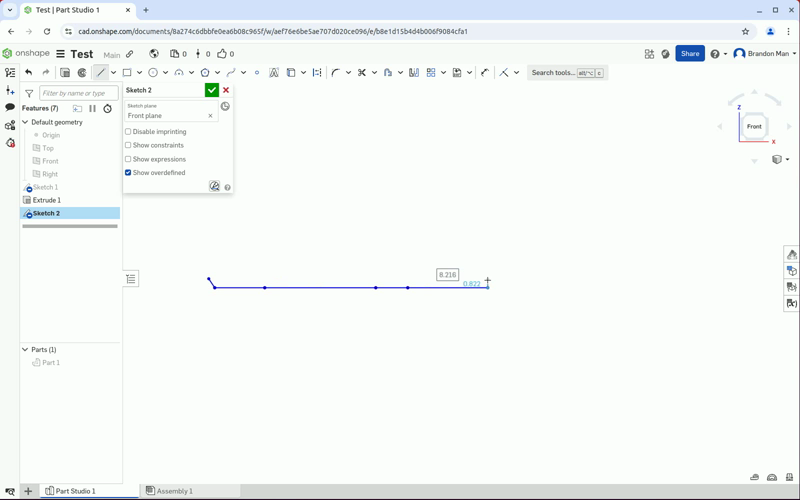
scroll(6)
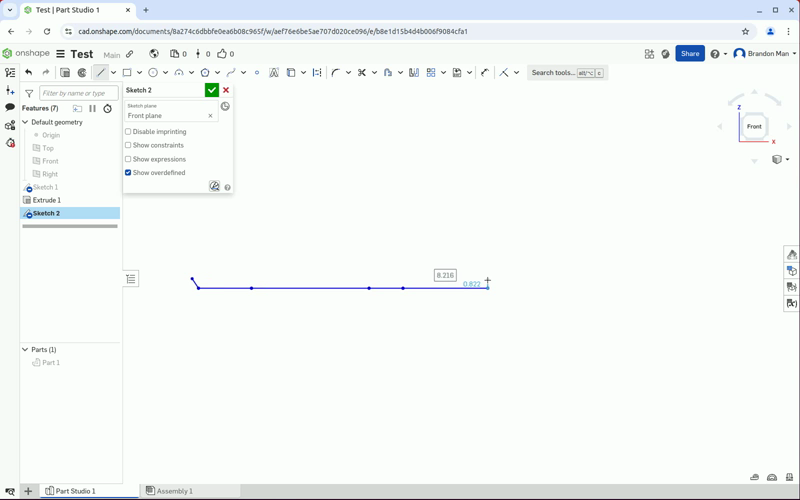
scroll(6)
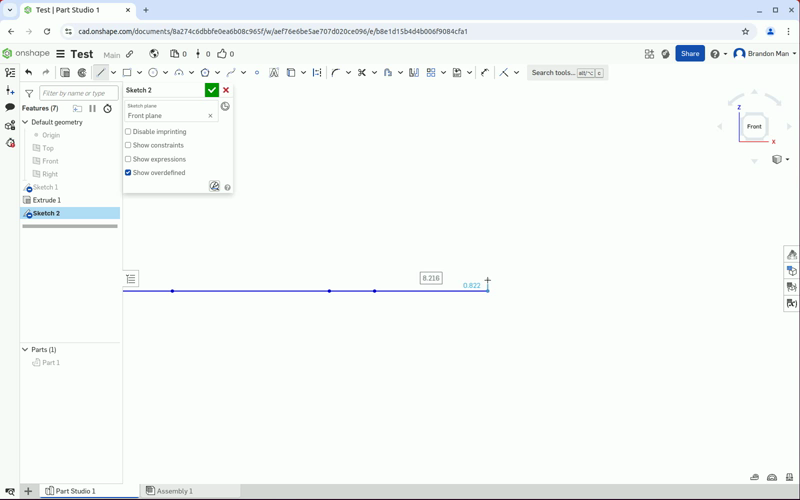
scroll(6)
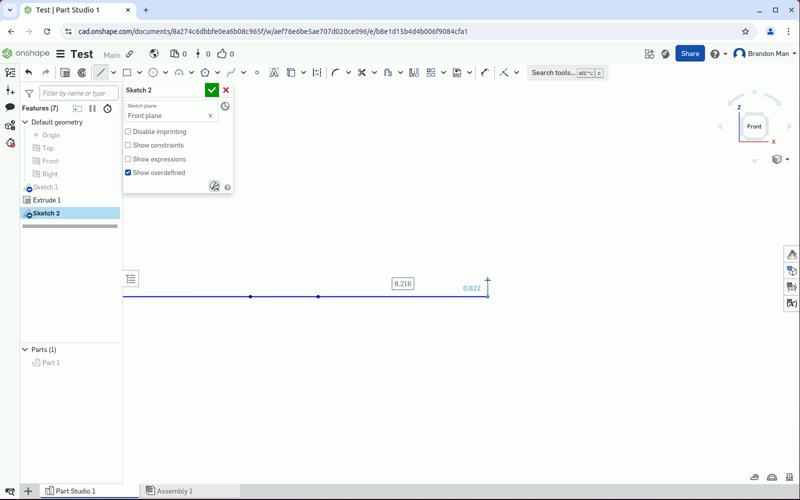
scroll(6)
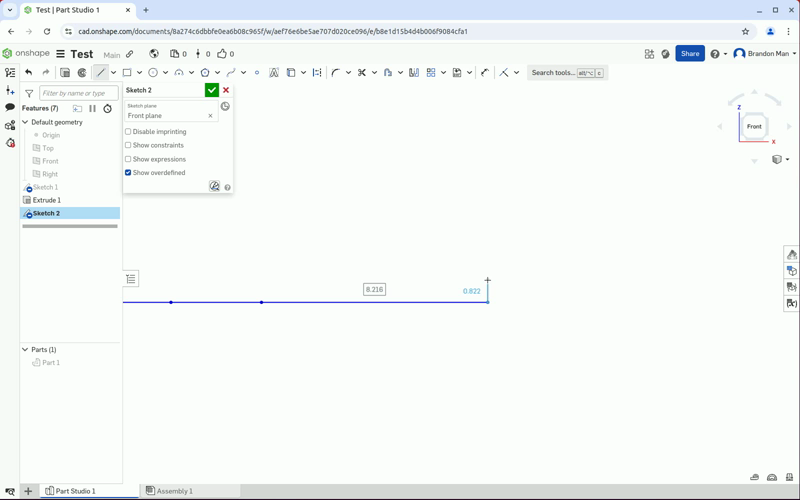
scroll(6)
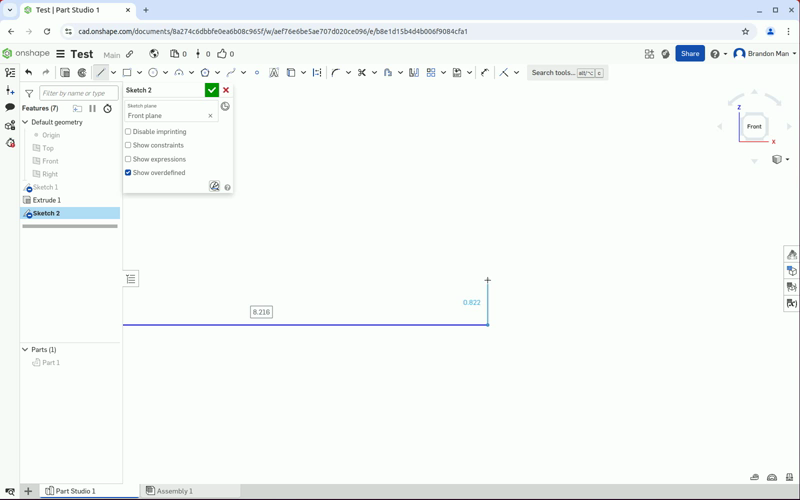
click(487, 279)
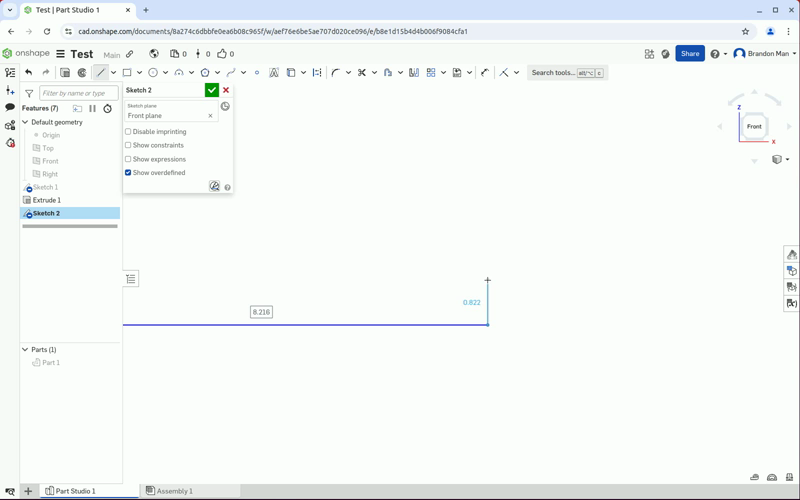
scroll(-6)
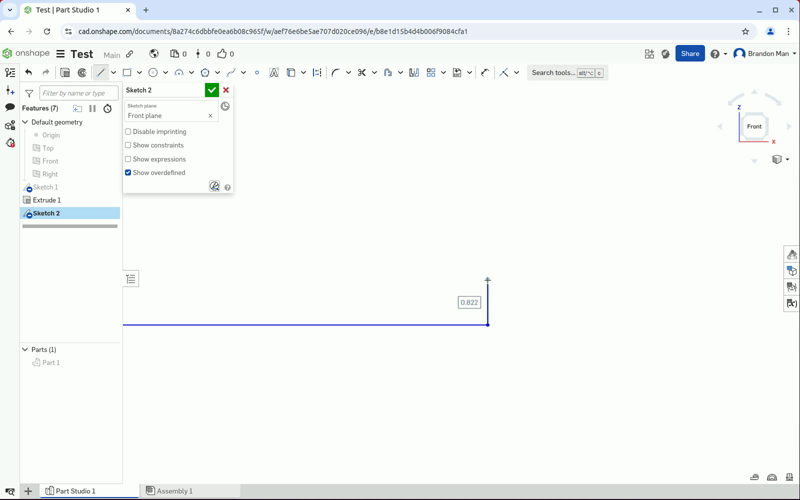
scroll(-6)
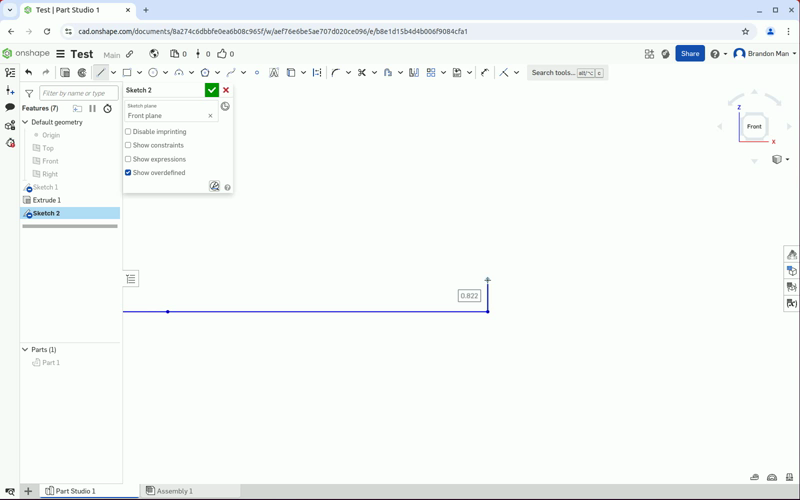
scroll(-6)
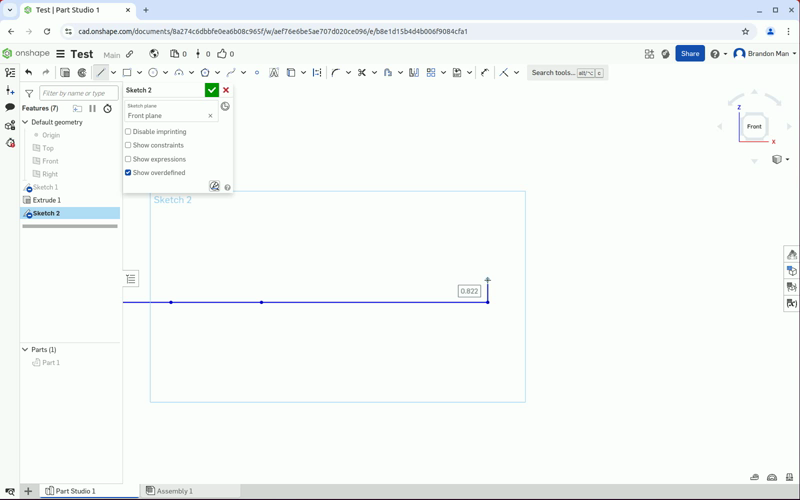
scroll(-6)
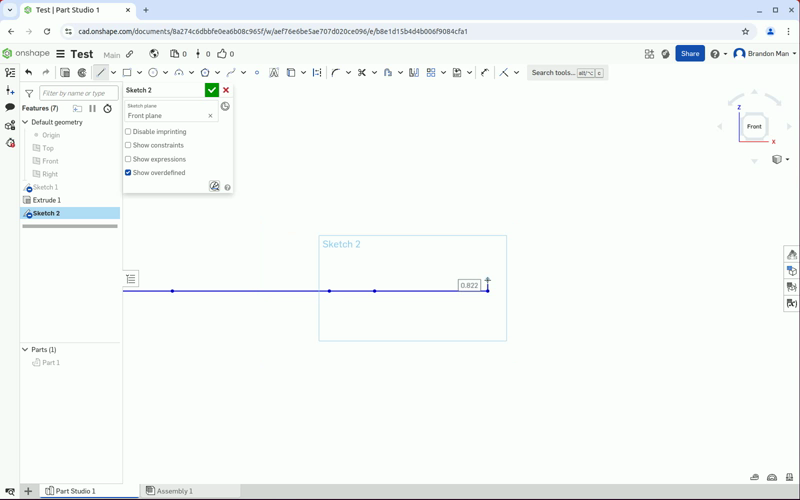
scroll(-6)
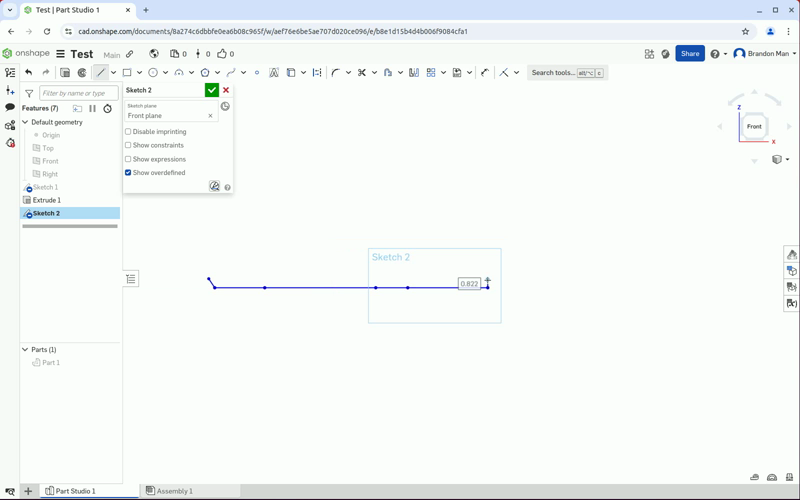
scroll(-6)
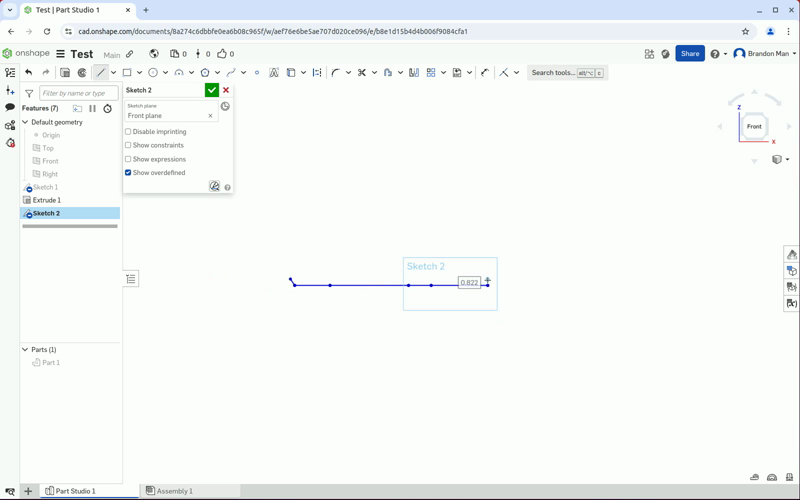
scroll(-6)
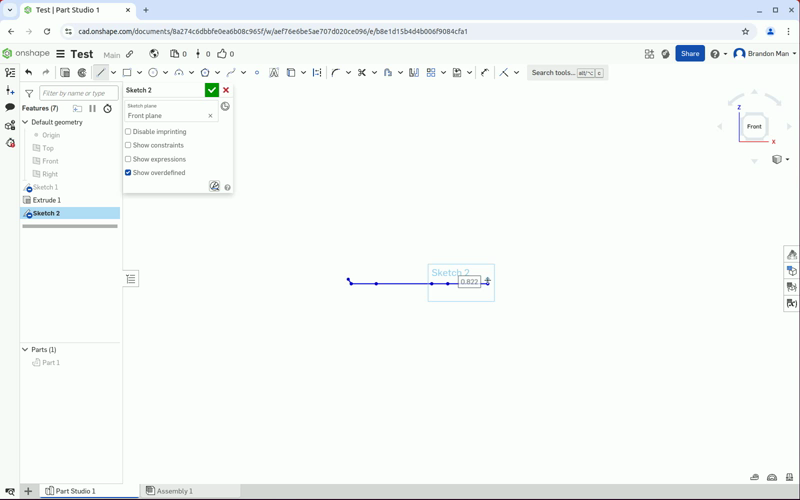
key_up(shift)
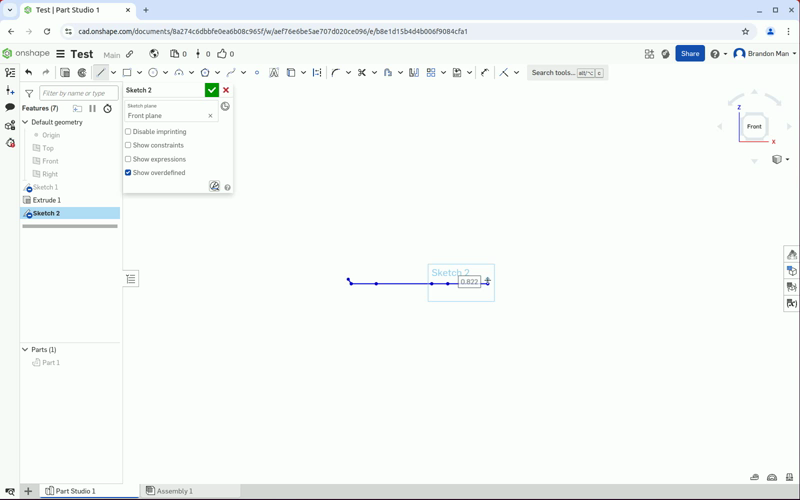
key_down(shift)
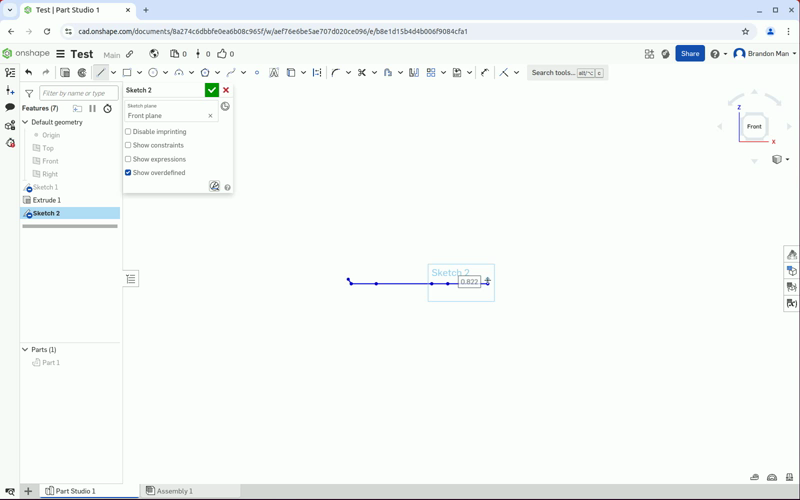
mouse_move(348, 279)
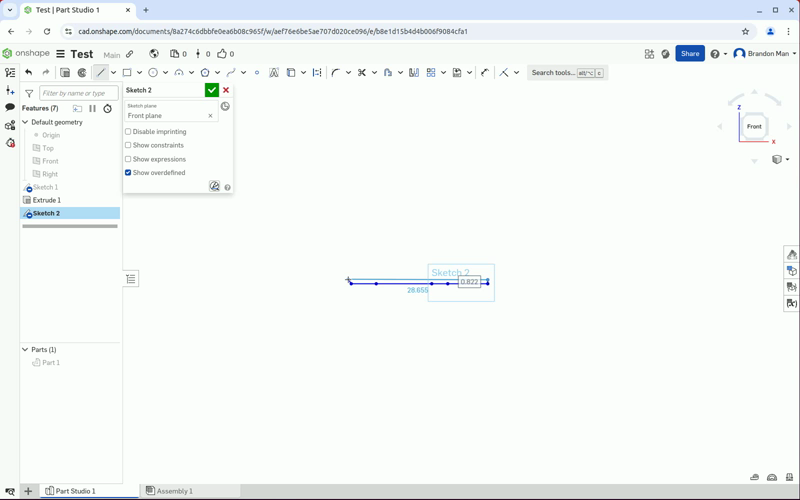
key_up(shift)
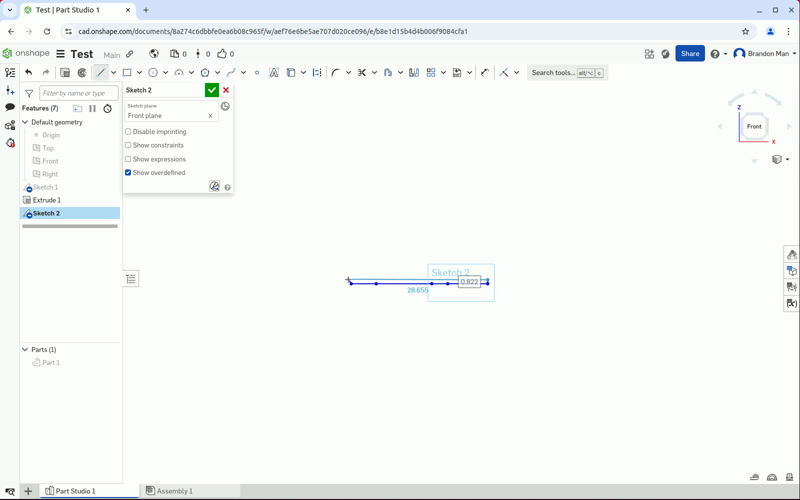
click(348, 279)
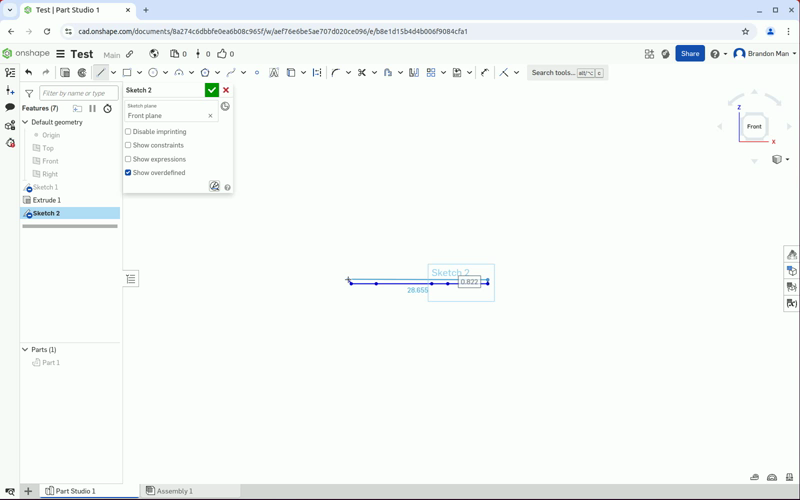
key(esc)
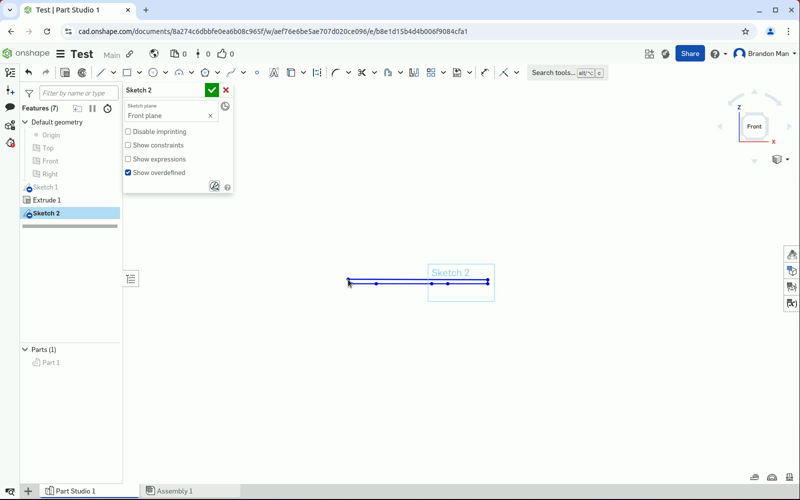
mouse_move(408, 279)
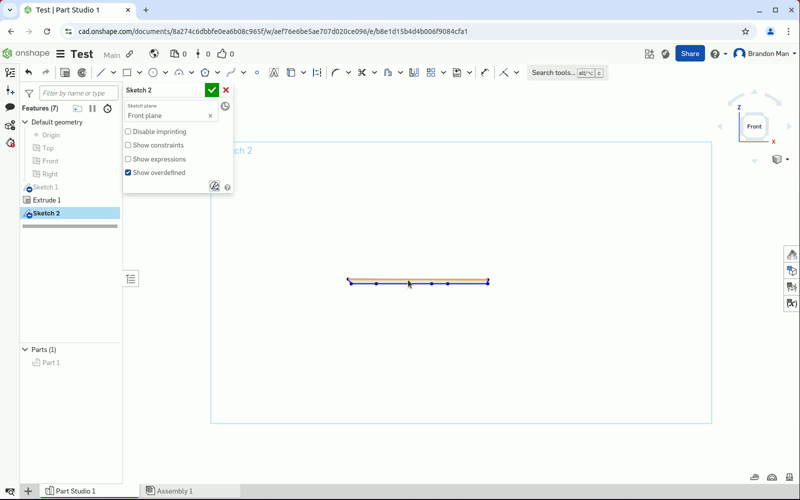
scroll(6)
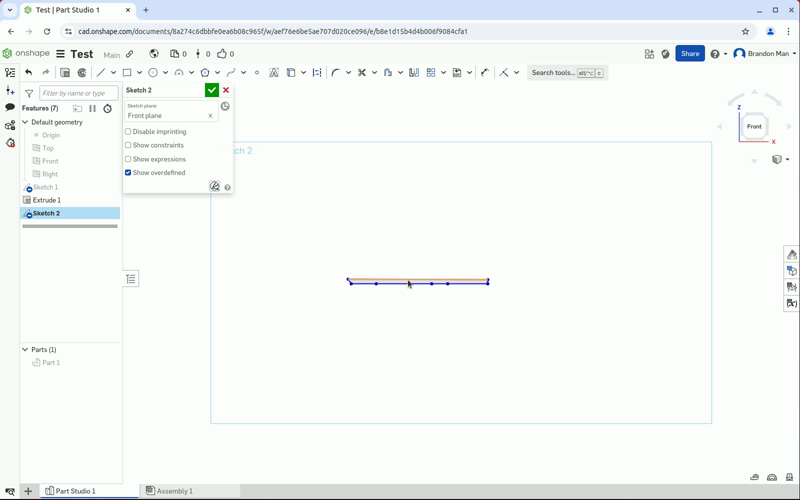
scroll(6)
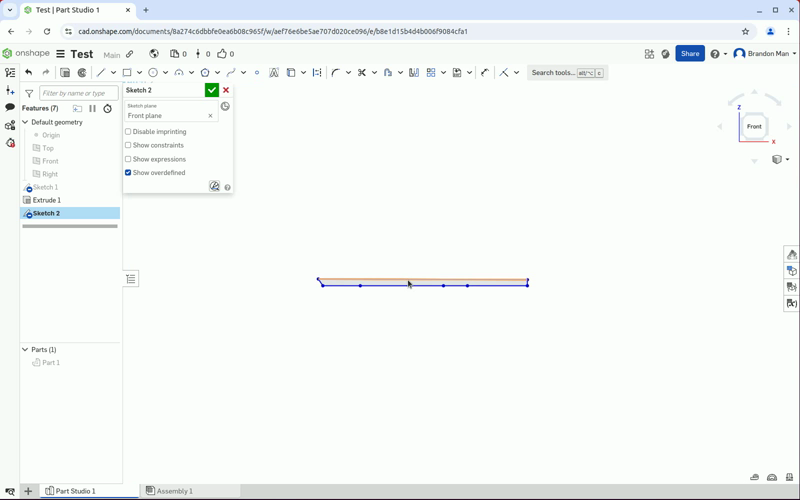
scroll(6)
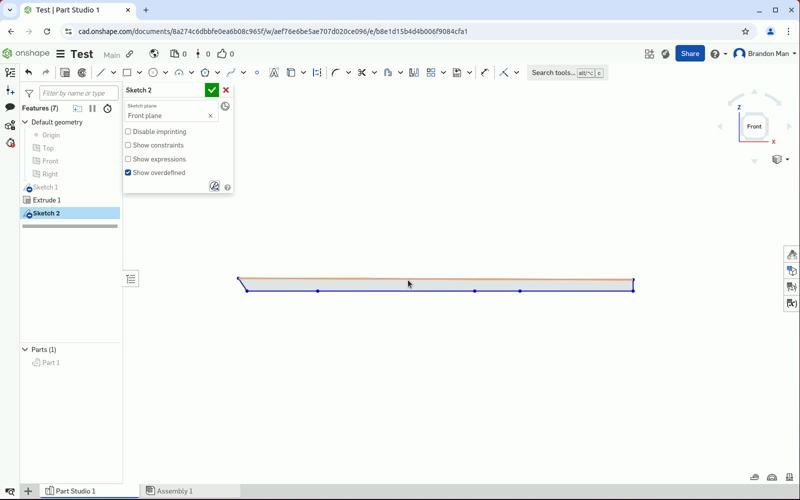
scroll(6)
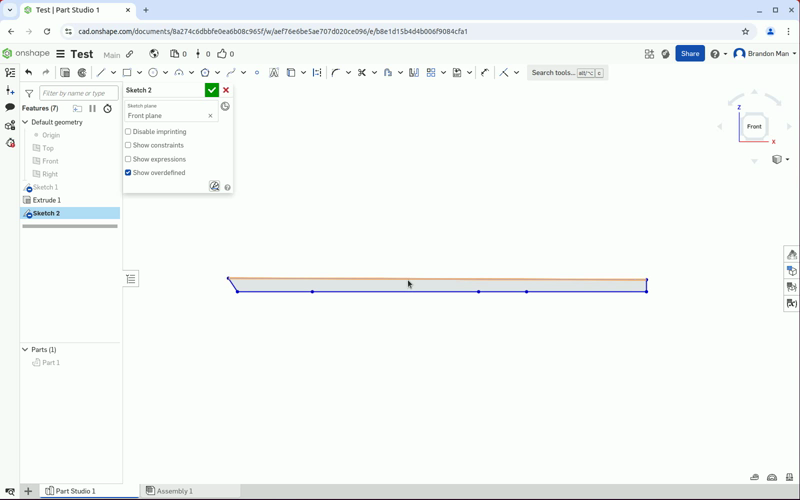
scroll(6)
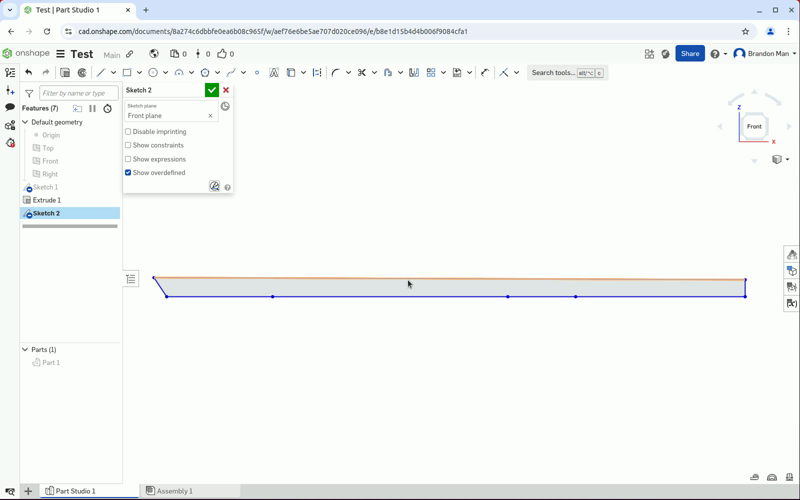
scroll(6)
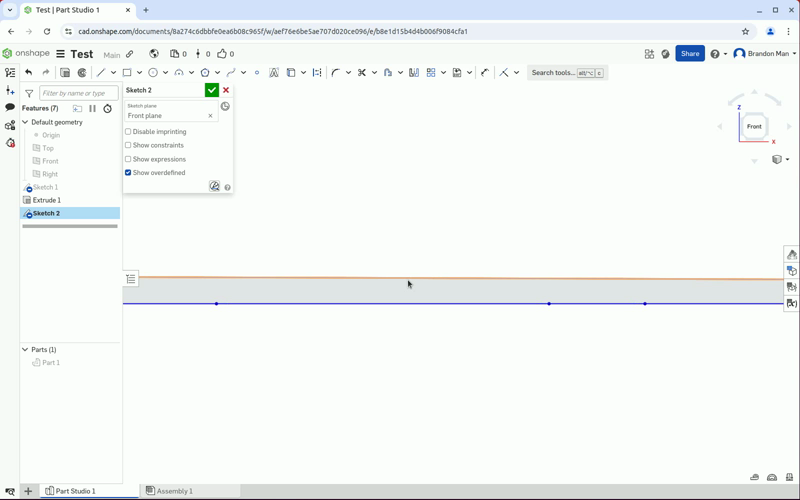
scroll(6)
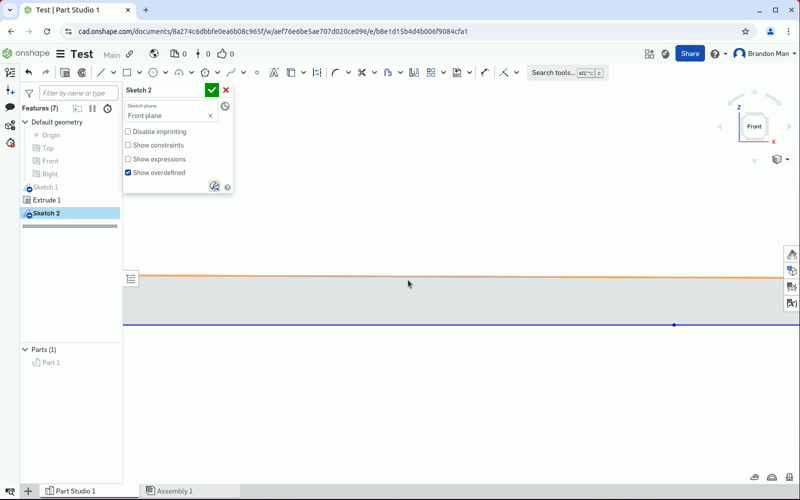
click(408, 279)
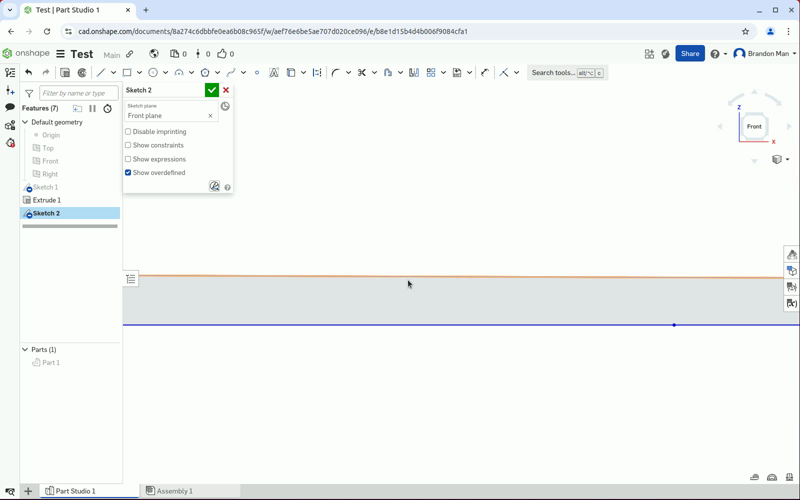
scroll(-6)
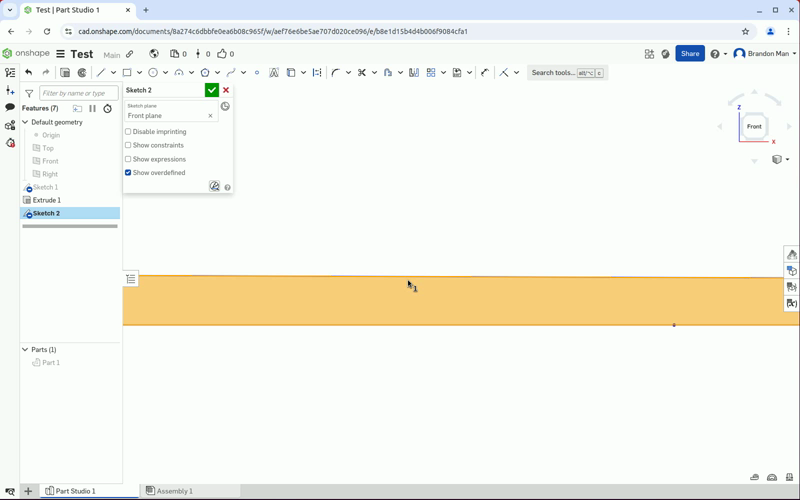
scroll(-6)
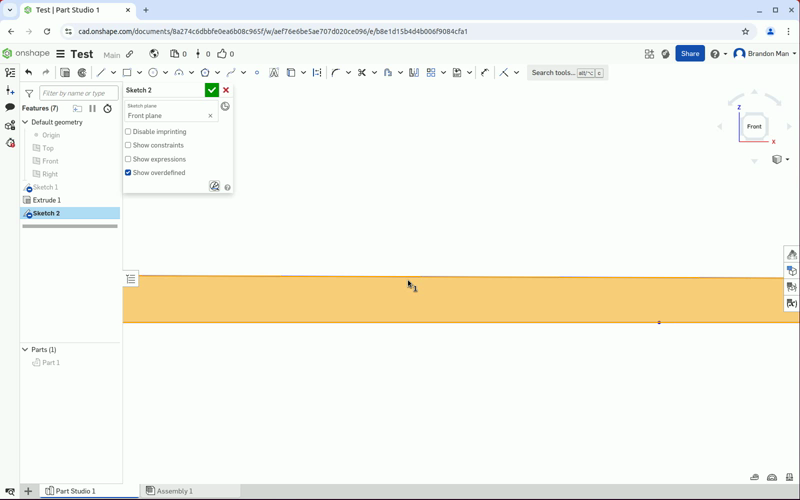
scroll(-6)
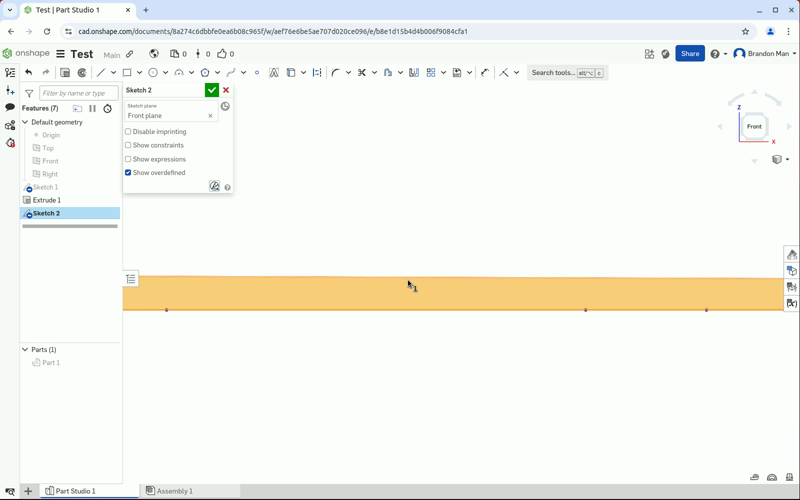
scroll(-6)
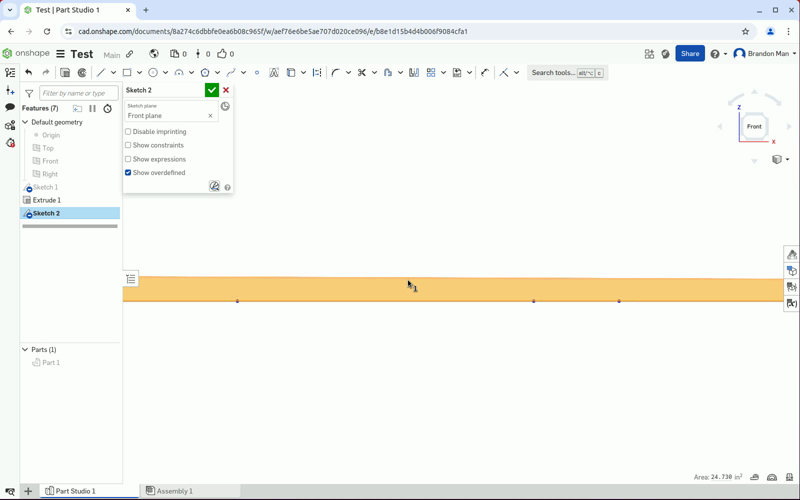
scroll(-6)
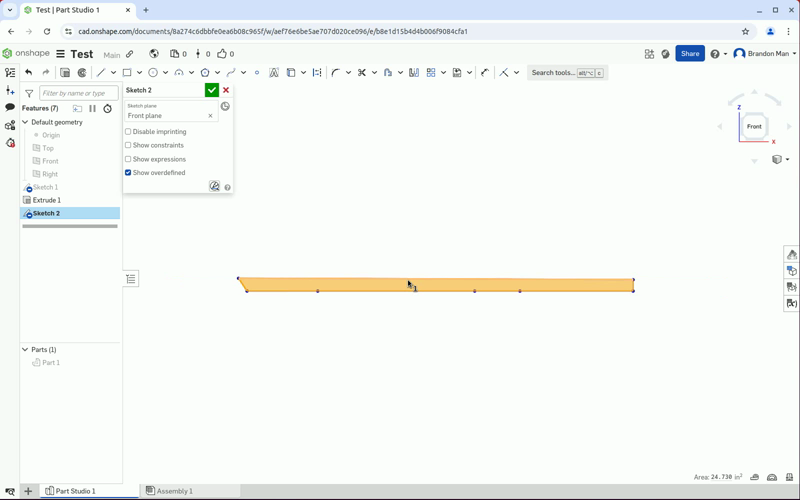
scroll(-6)
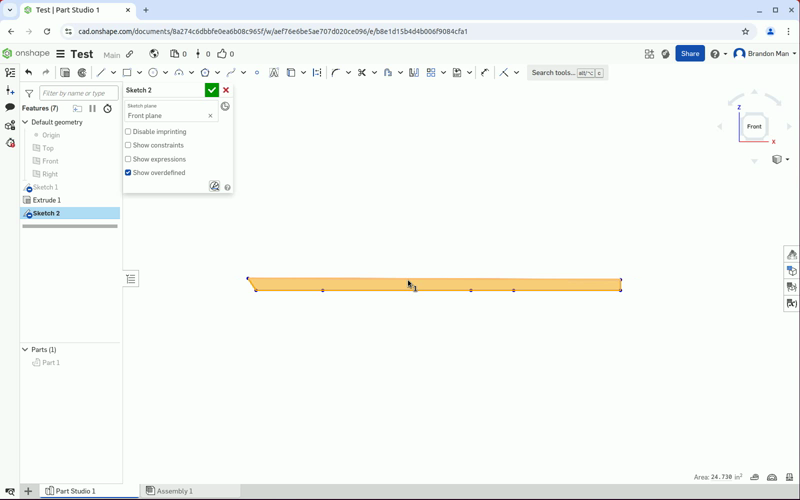
scroll(-6)
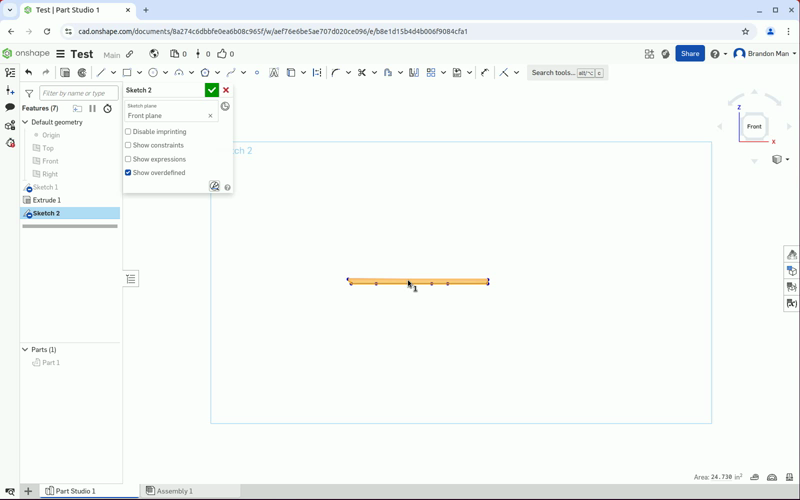
mouse_move(73, 352)
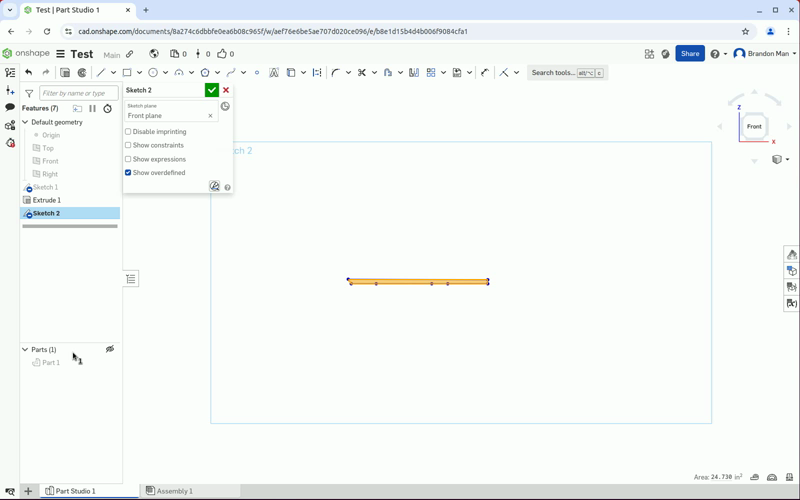
key(shift+y)
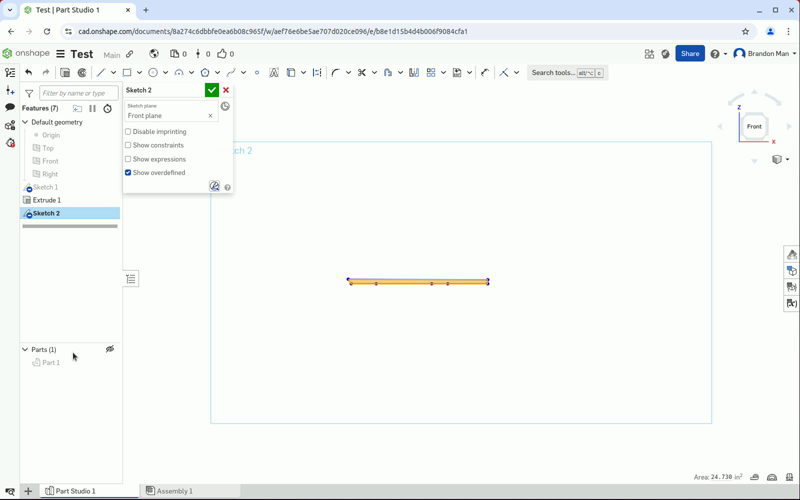
key(shift+e)
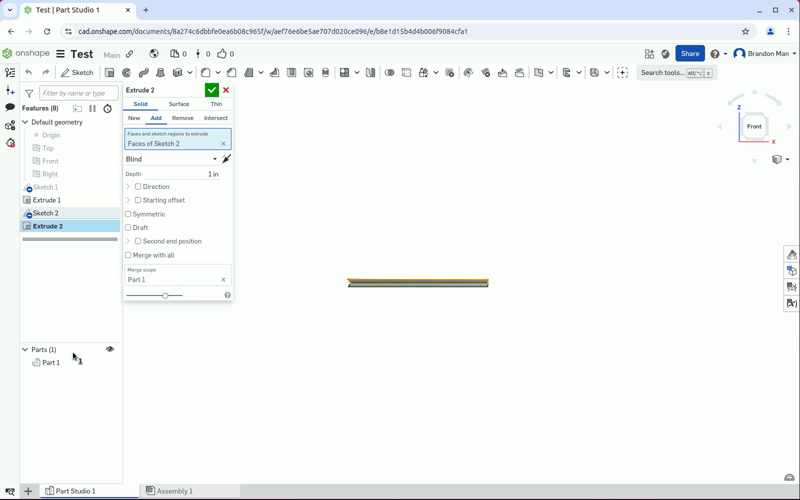
mouse_move(143, 106)
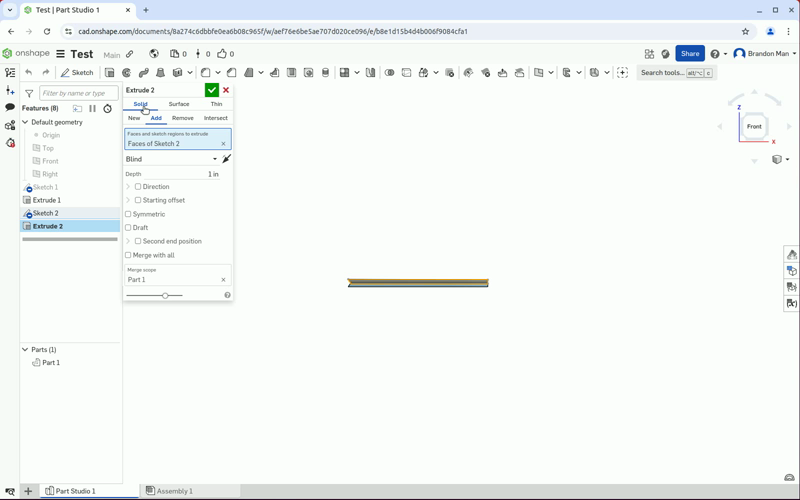
click(143, 106)
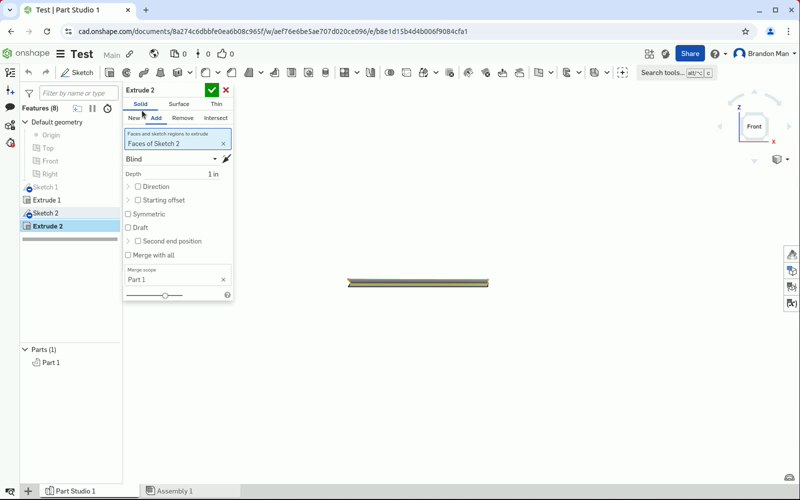
mouse_move(137, 120)
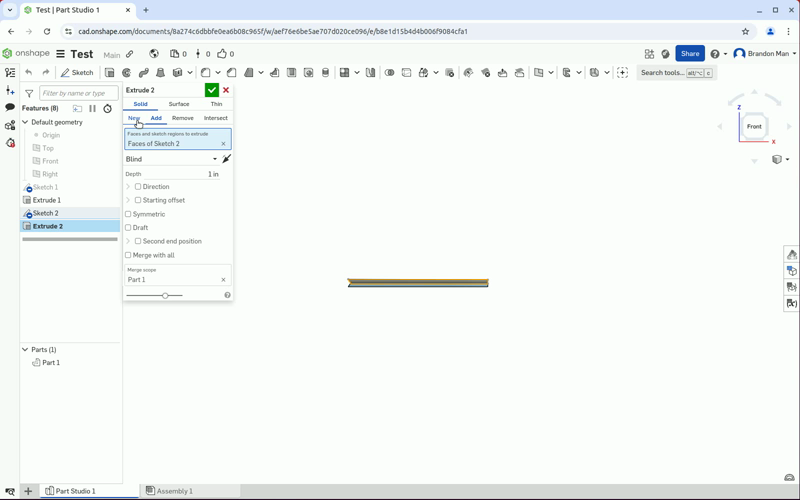
click(137, 120)
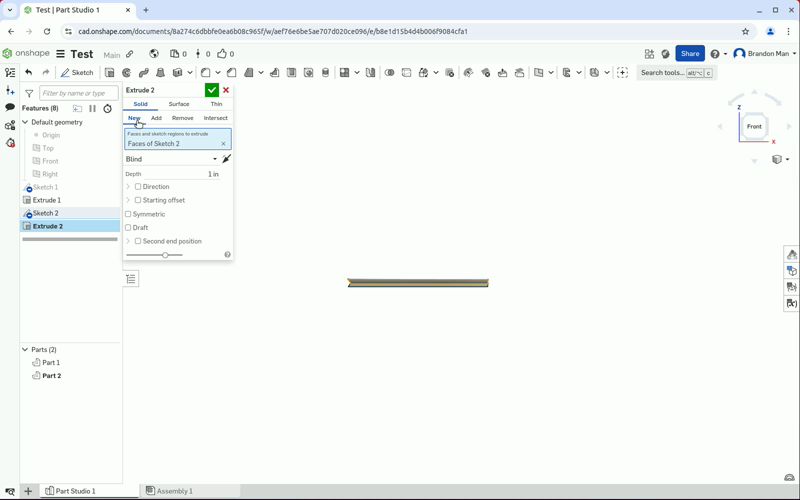
key(tab, 4)
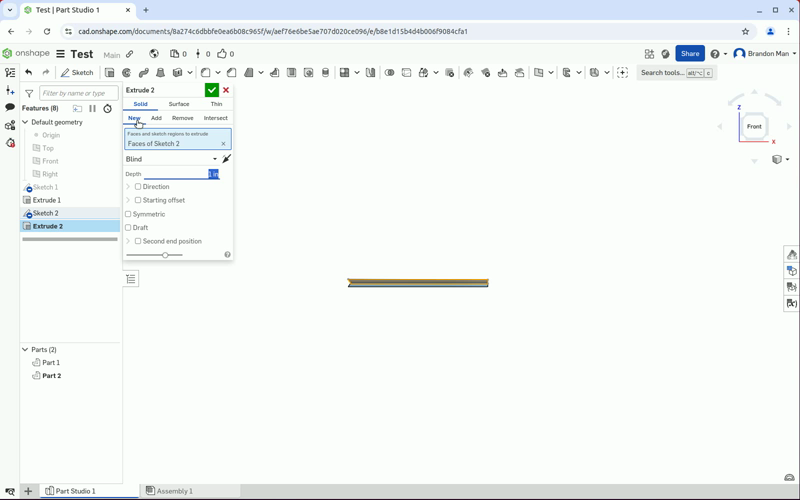
text(1.444)
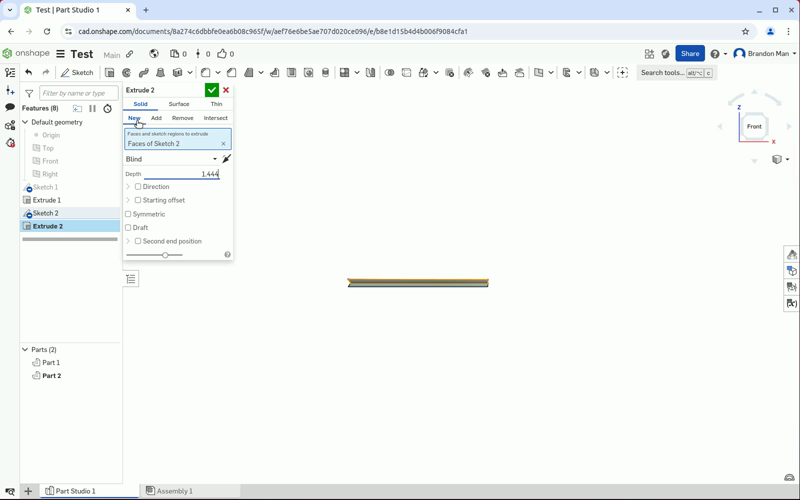
key(enter)
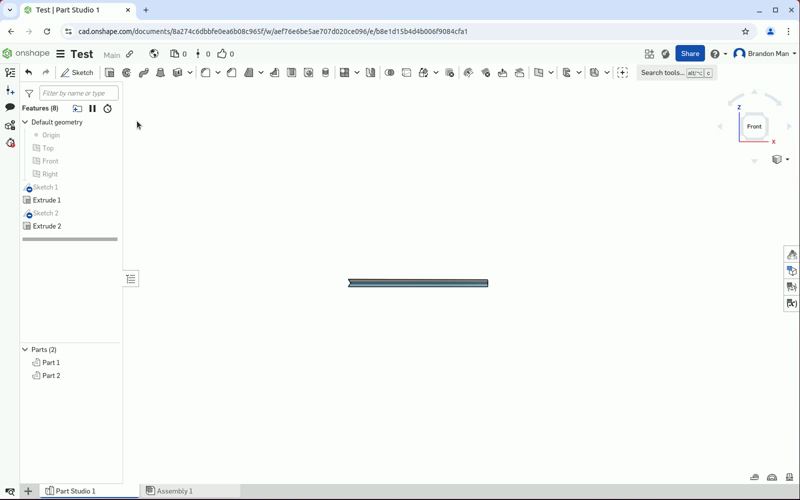
key(shift+h)
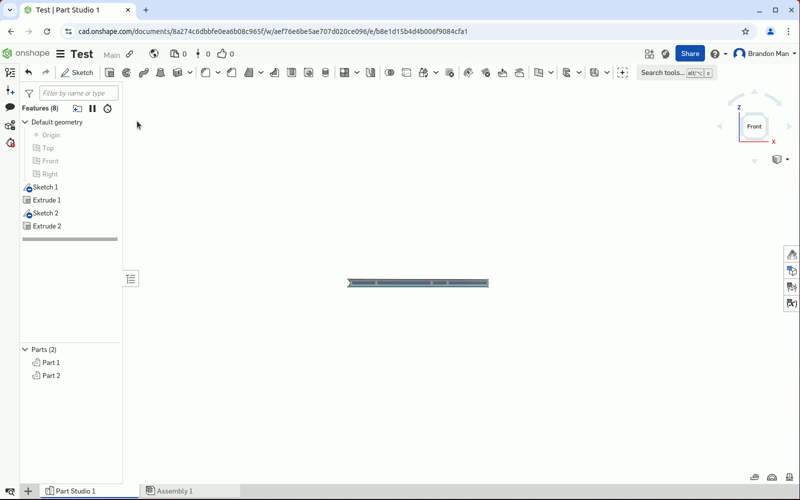
key(shift+h)
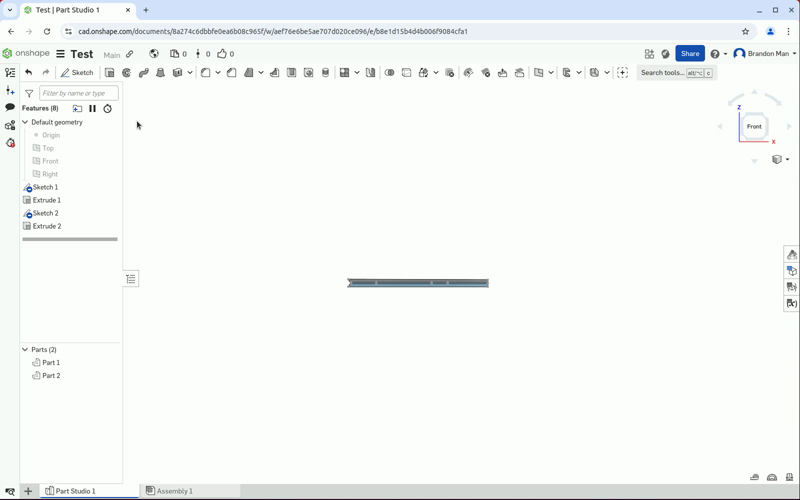
key(shift+7)
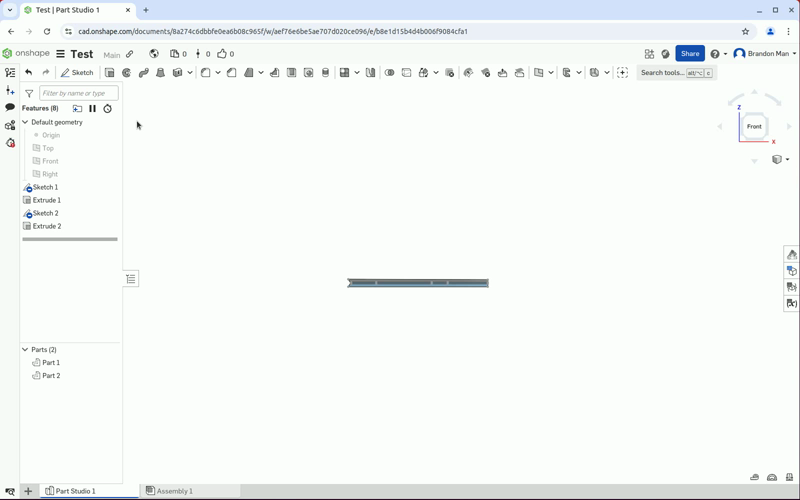
key(left, 2)
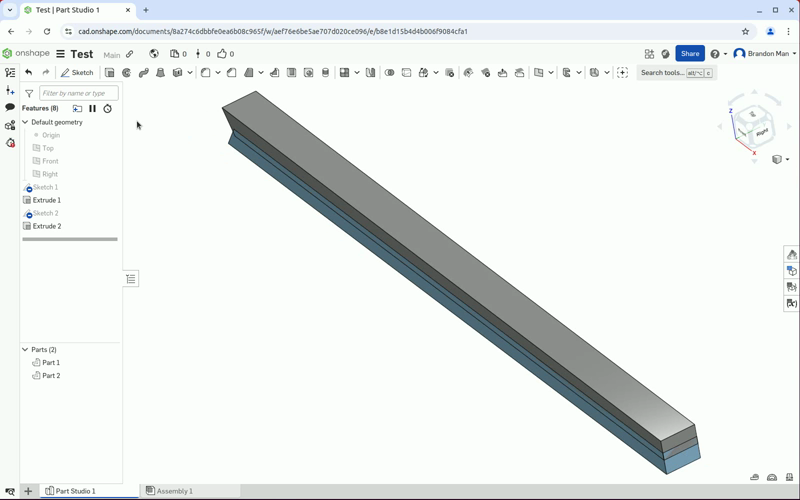
key(down, 2)
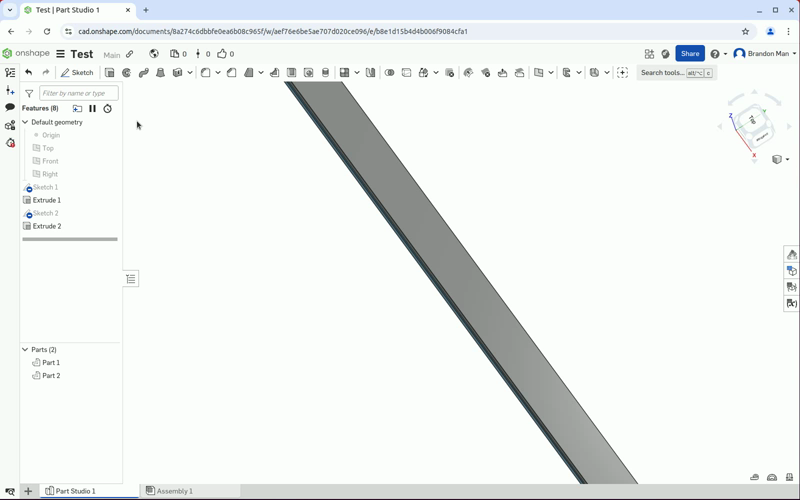
key(up, 2)
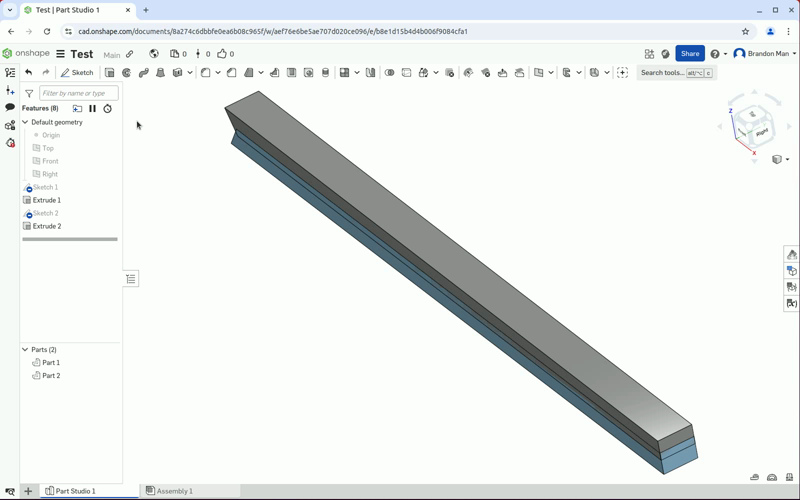
key(right, 2)
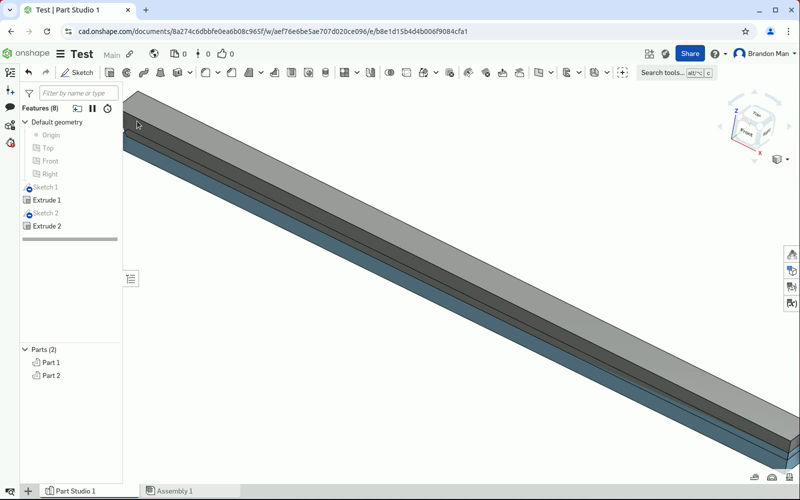
mouse_move(73, 189)
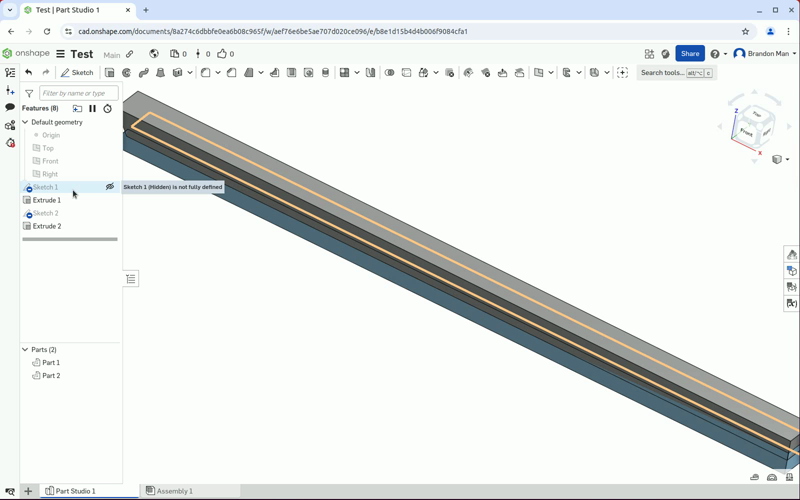
click(73, 189)